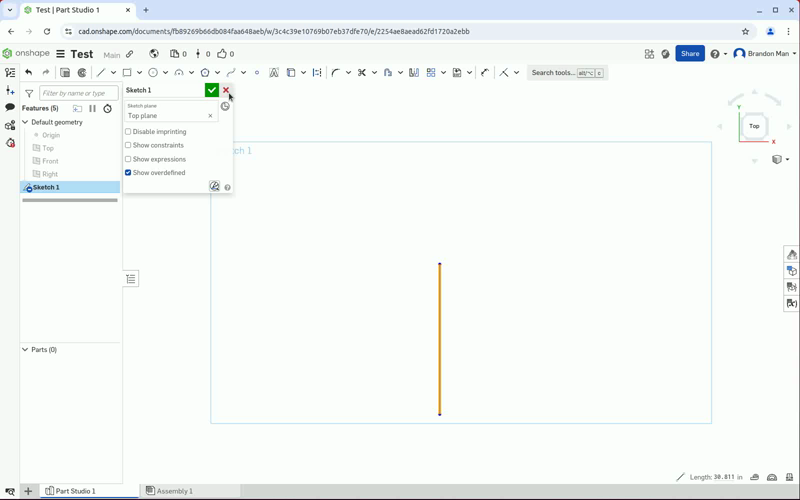
key(shift+h)
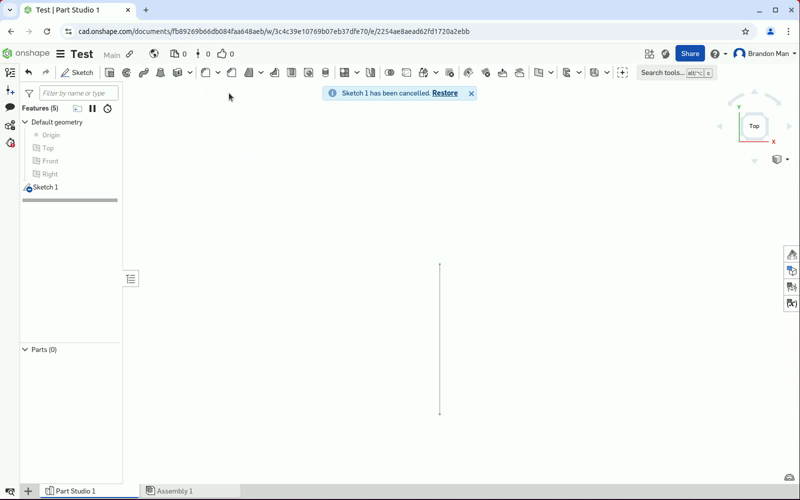
key(shift+s)
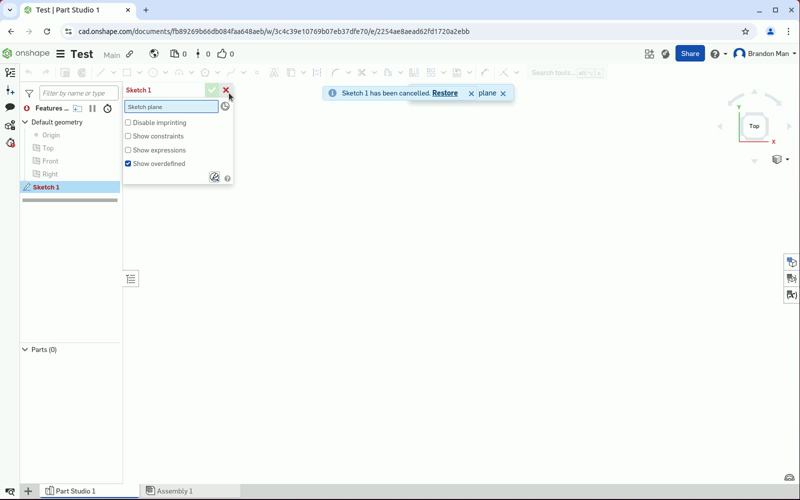
mouse_move(73, 150)
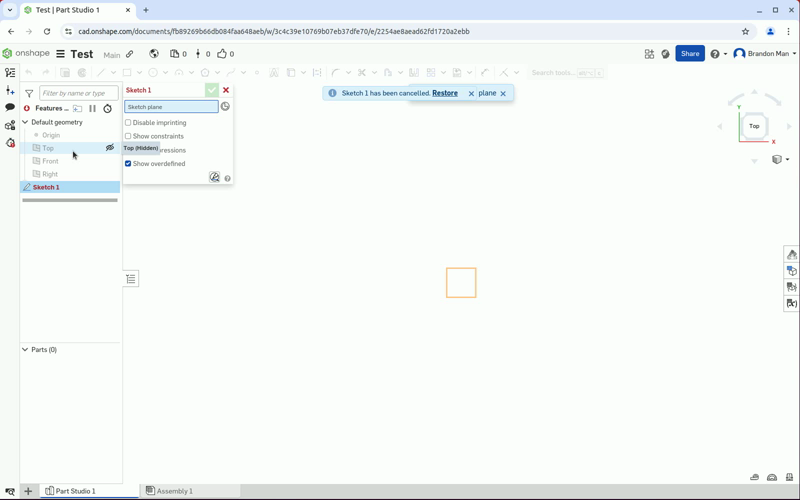
click(73, 150)
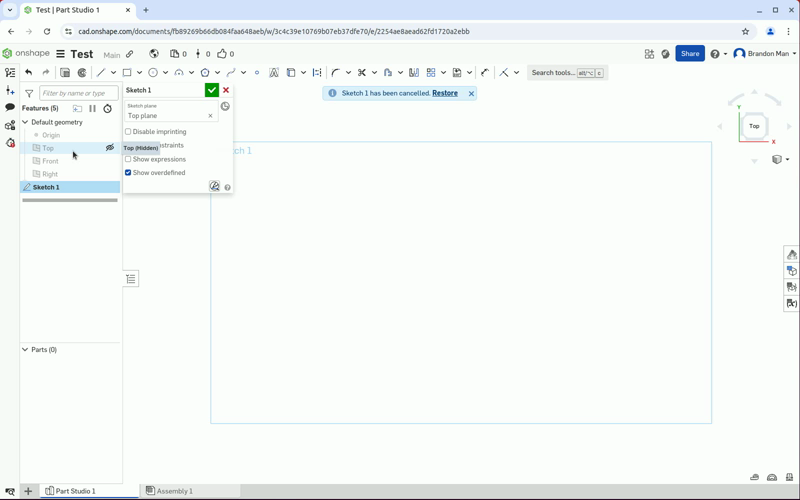
mouse_move(73, 352)
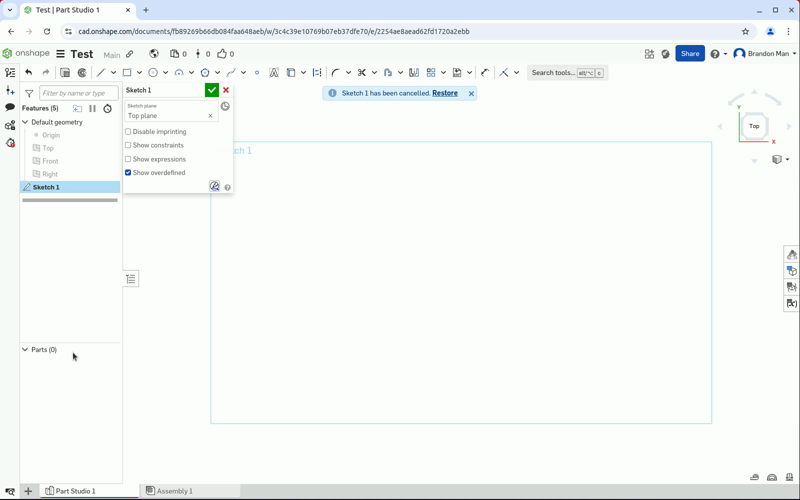
key(y)
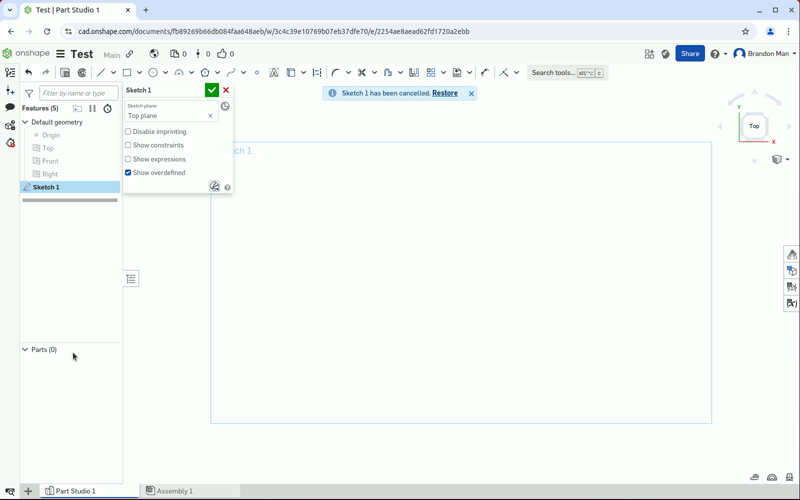
key(c)
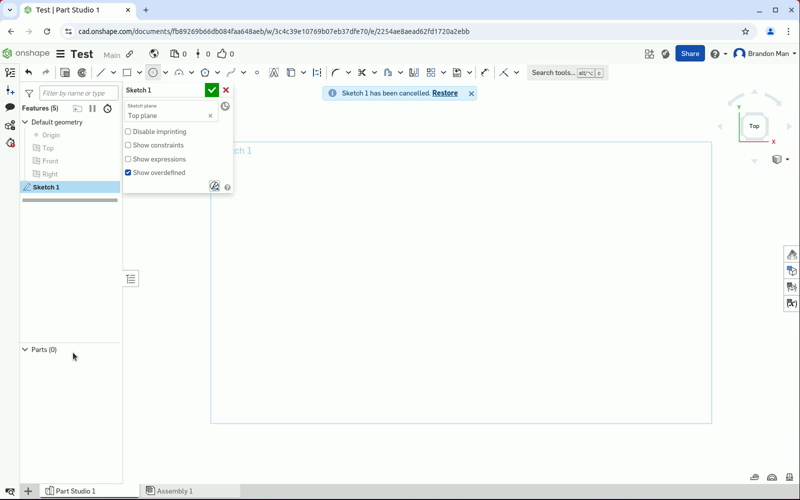
key_down(shift)
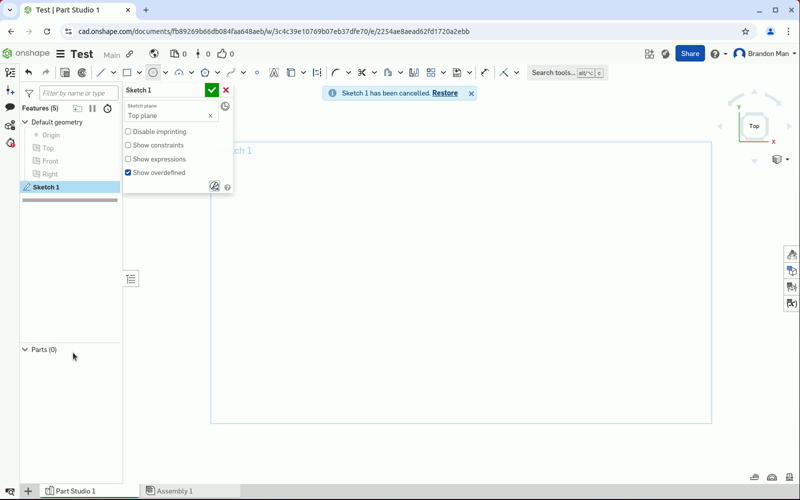
mouse_move(381, 236)
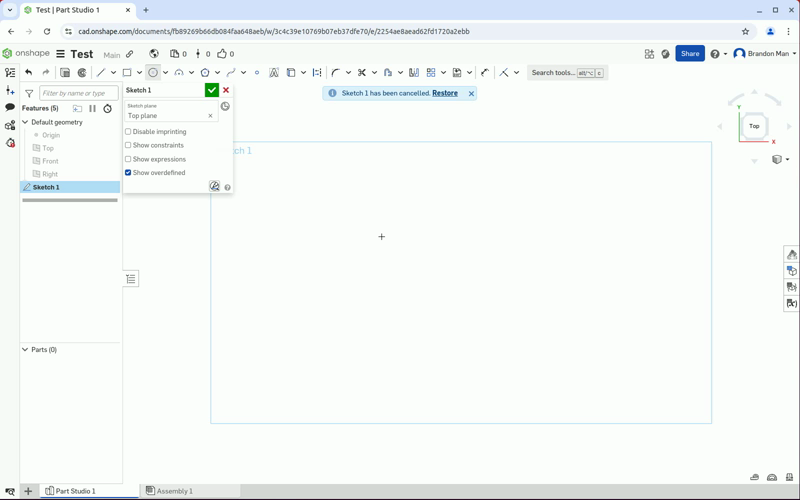
click(381, 236)
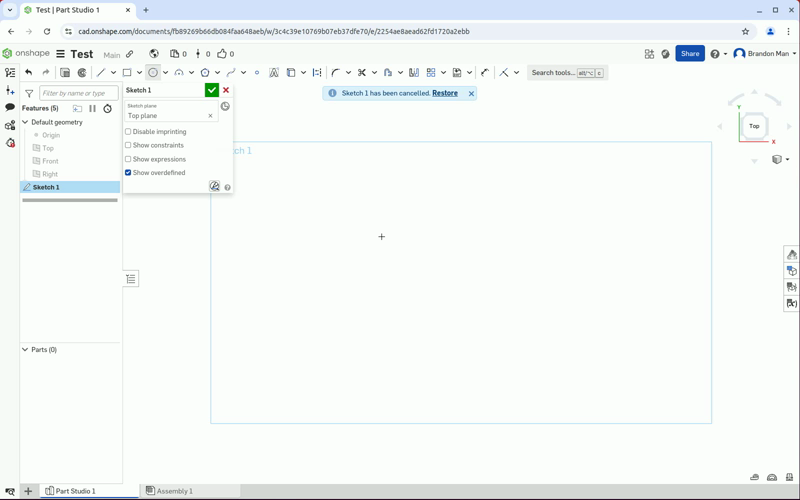
key_up(shift)
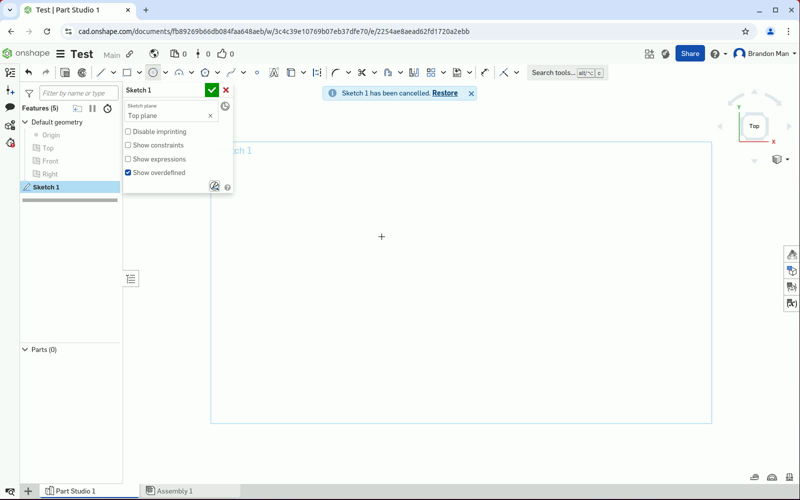
mouse_move(405, 236)
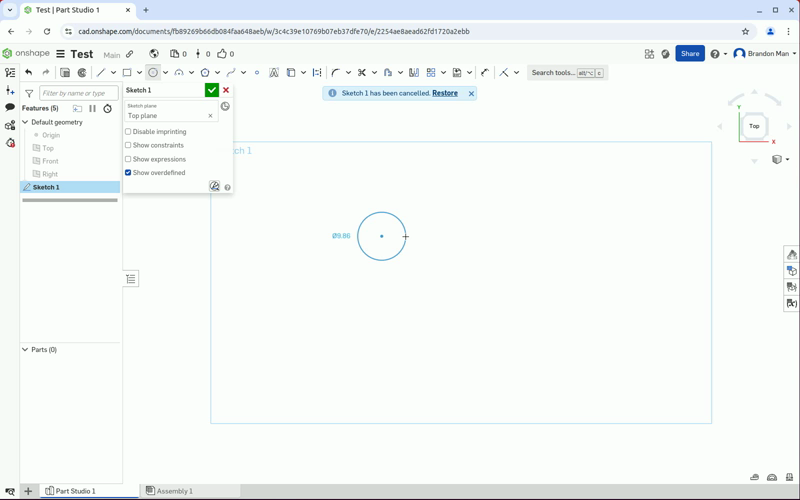
click(405, 236)
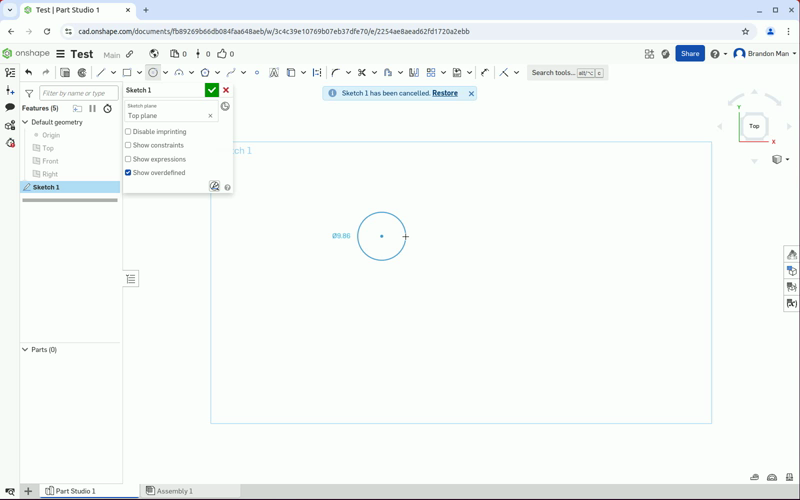
key(esc)
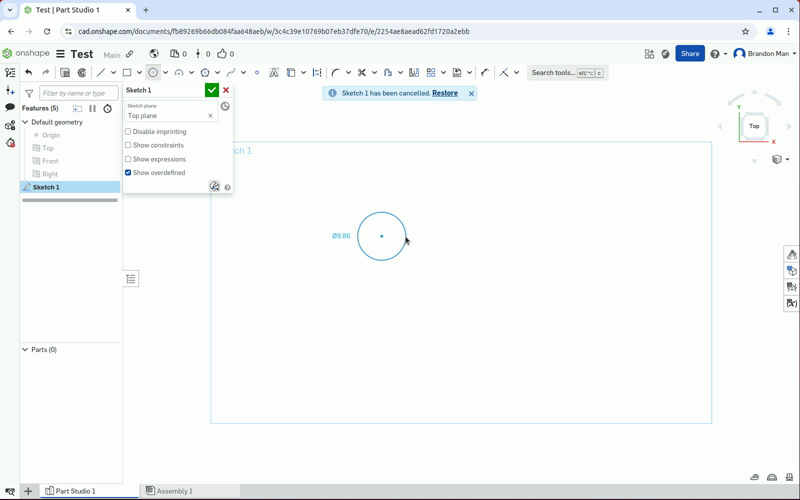
key(c)
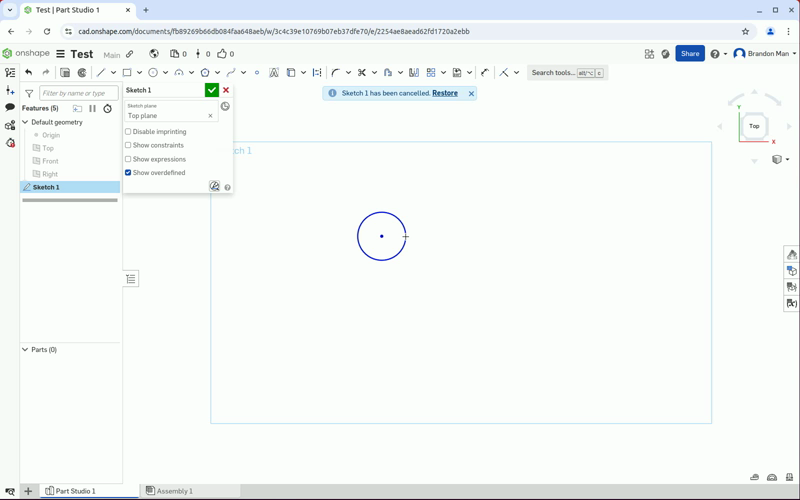
key_down(shift)
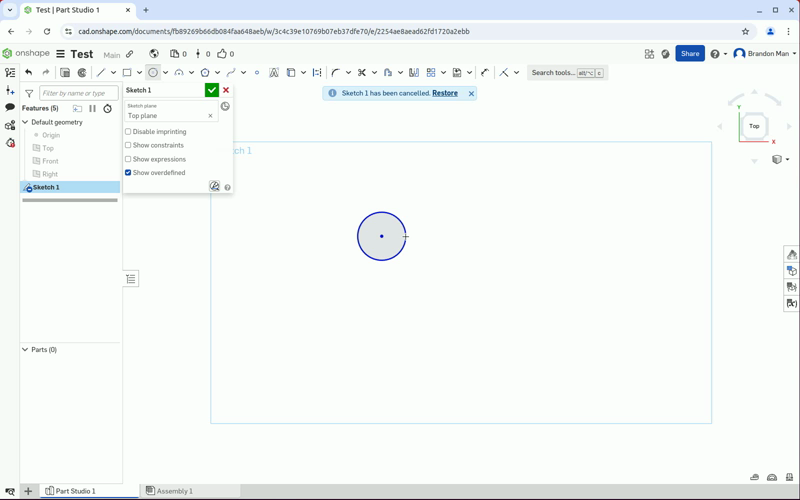
mouse_move(381, 236)
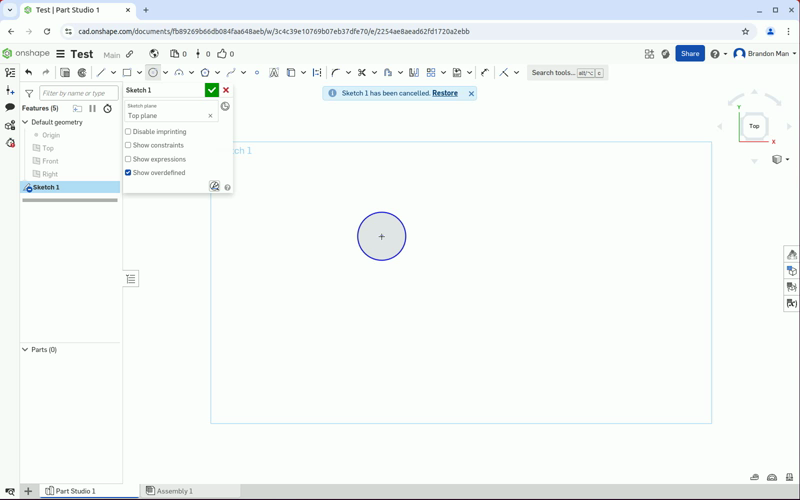
click(381, 236)
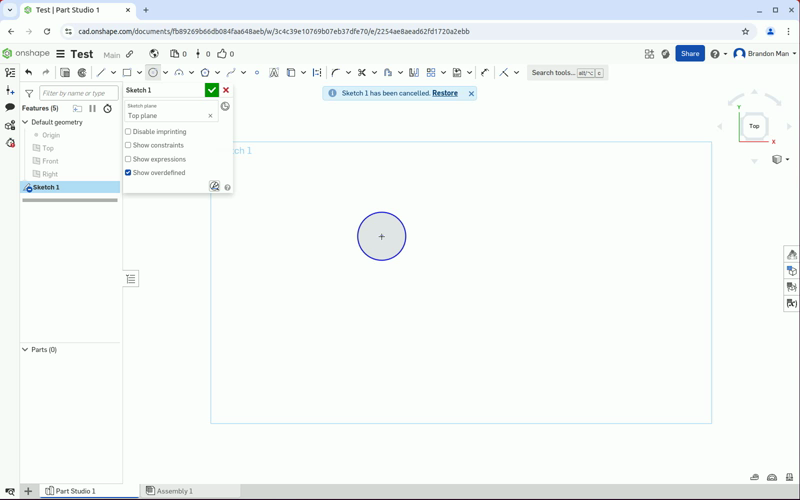
key_up(shift)
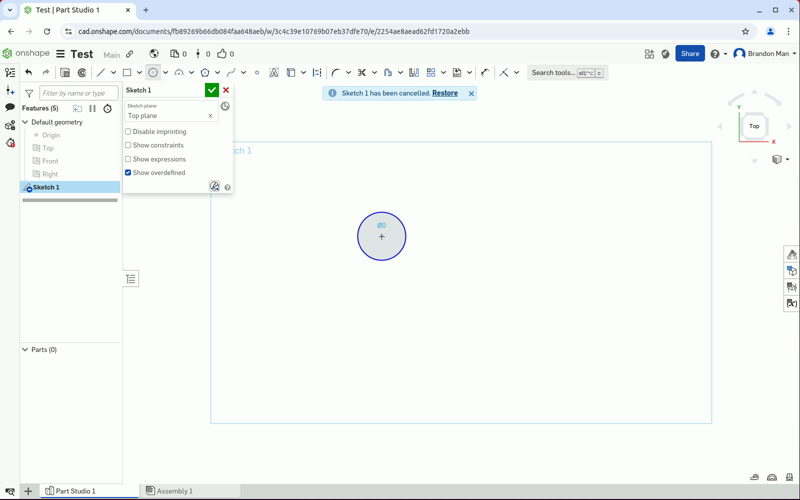
mouse_move(404, 236)
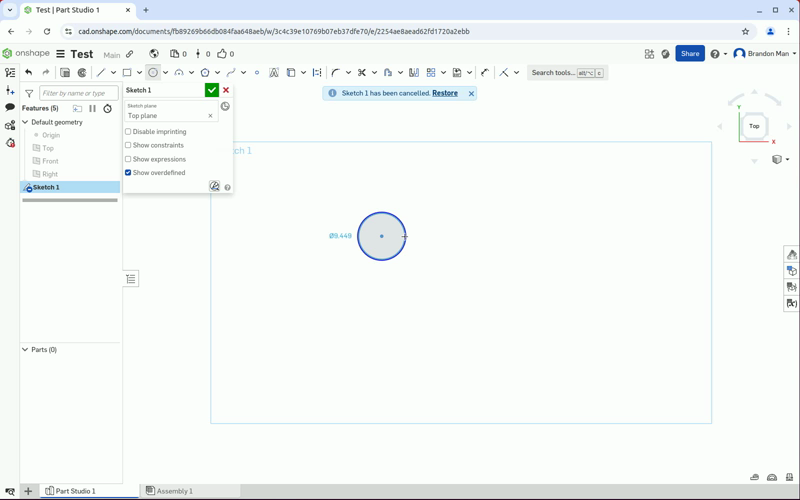
scroll(6)
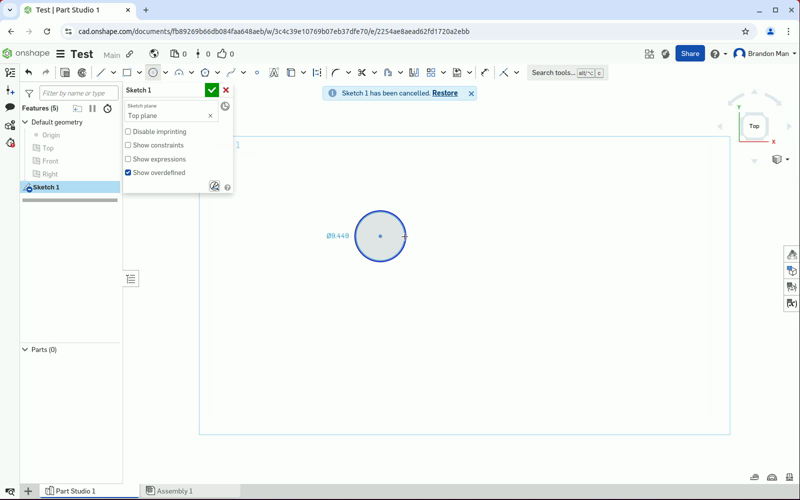
scroll(6)
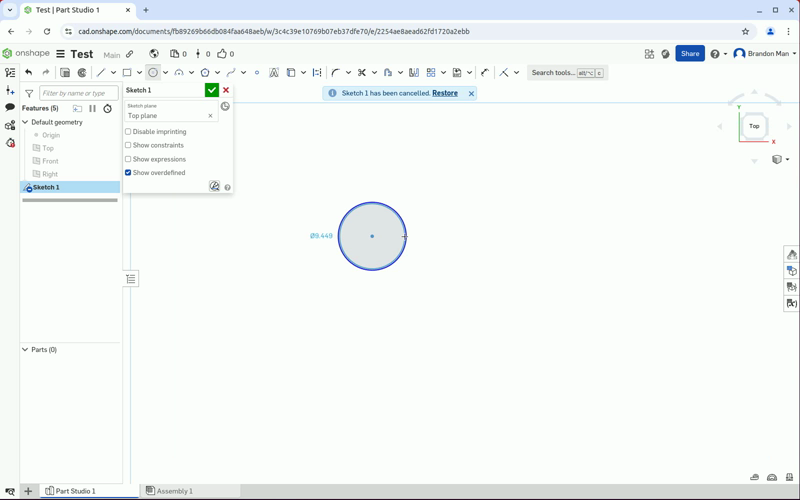
scroll(6)
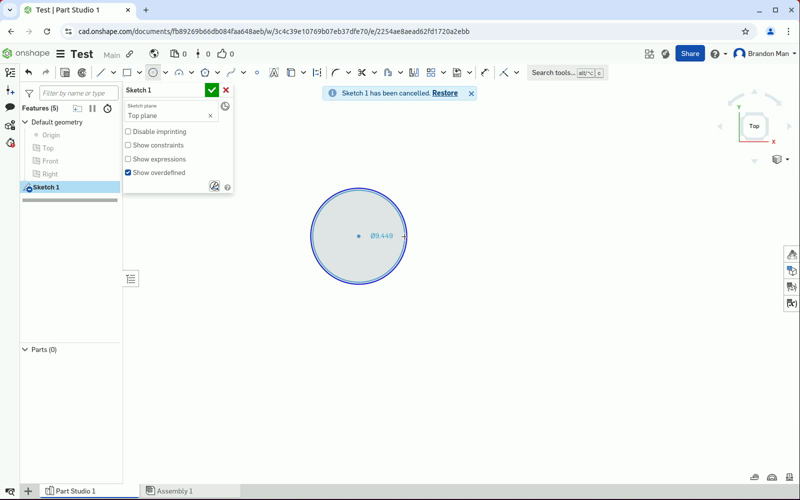
scroll(6)
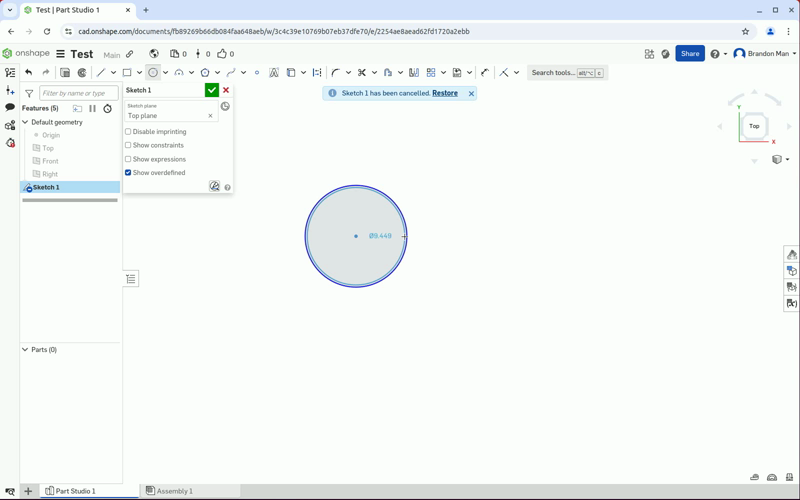
scroll(6)
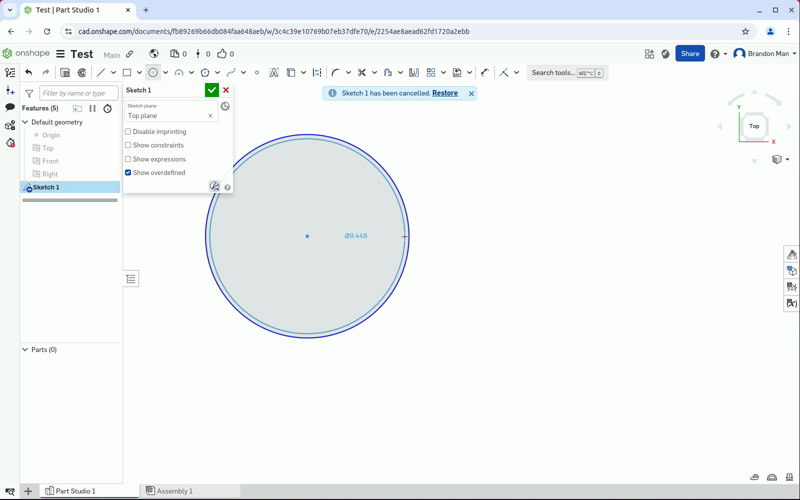
scroll(6)
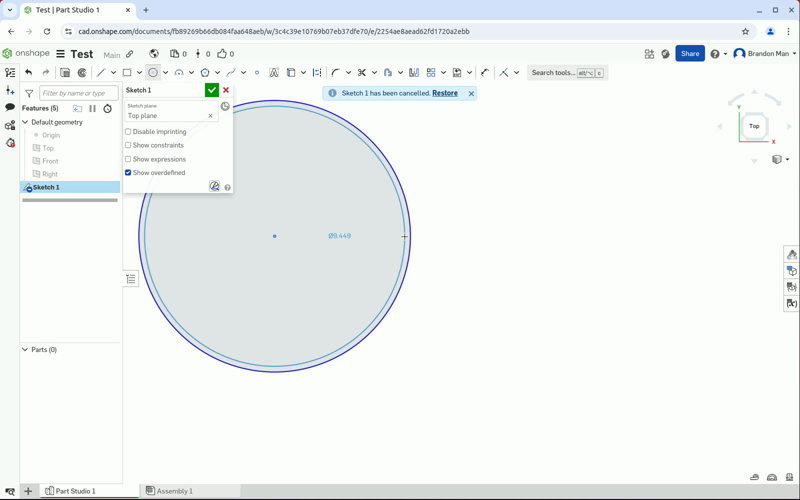
scroll(6)
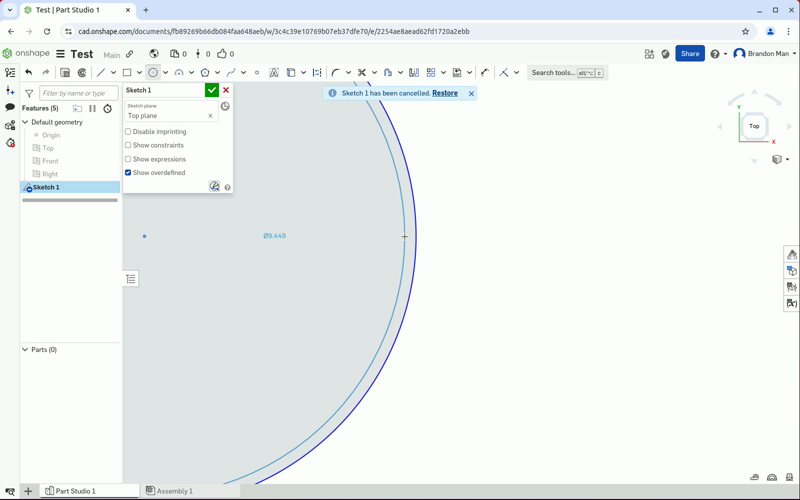
click(404, 236)
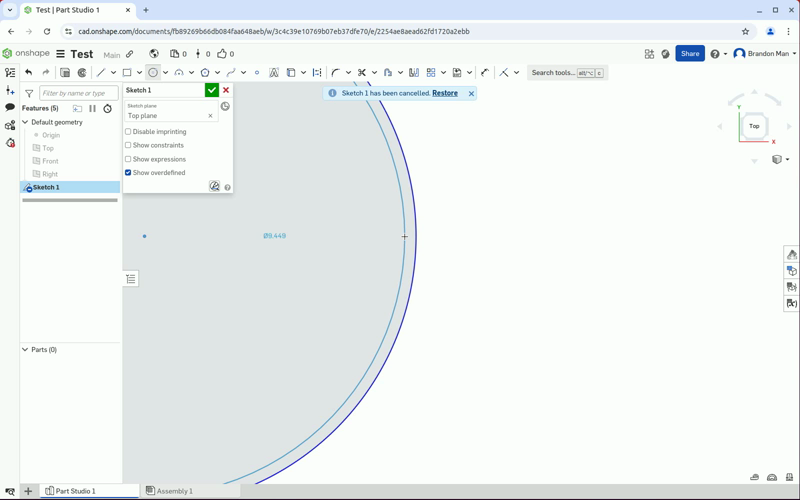
scroll(-6)
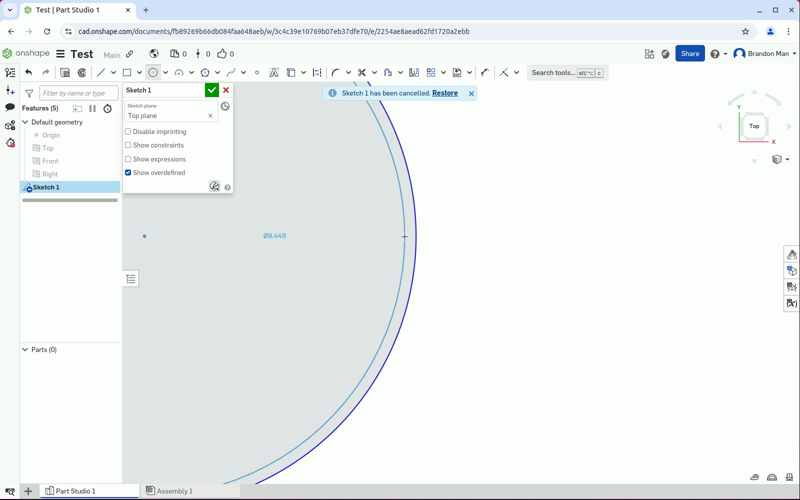
scroll(-6)
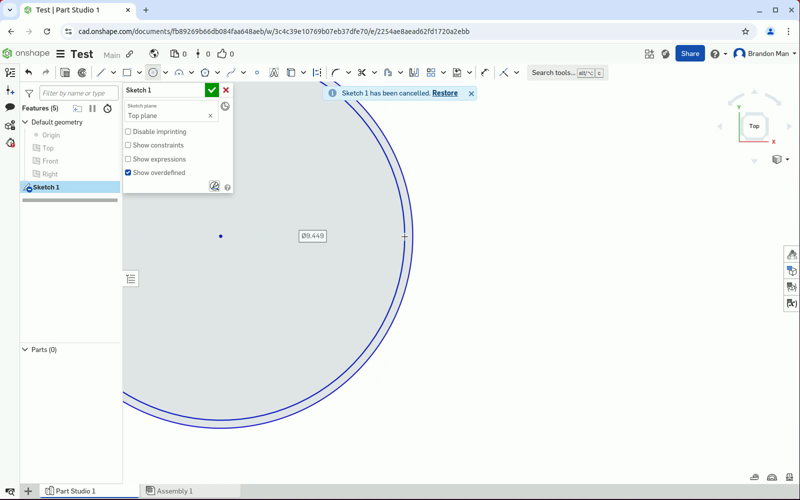
scroll(-6)
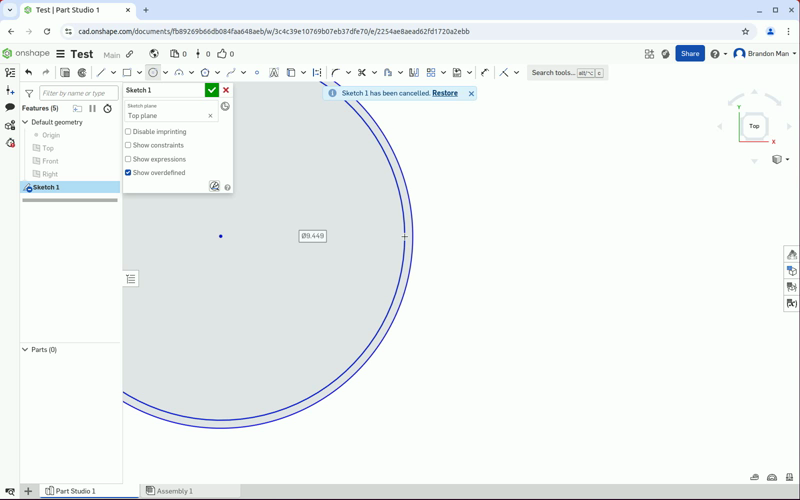
scroll(-6)
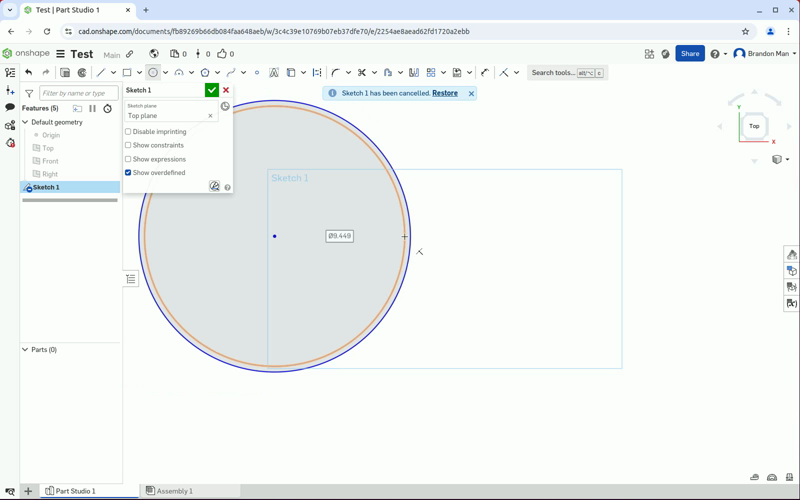
scroll(-6)
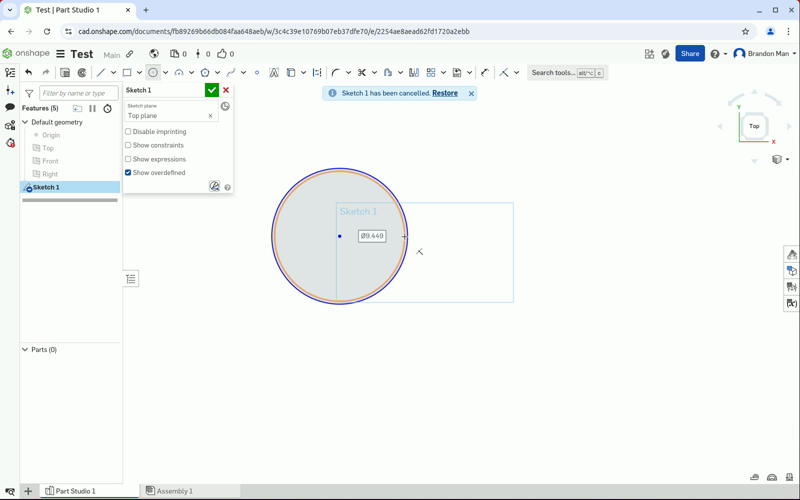
scroll(-6)
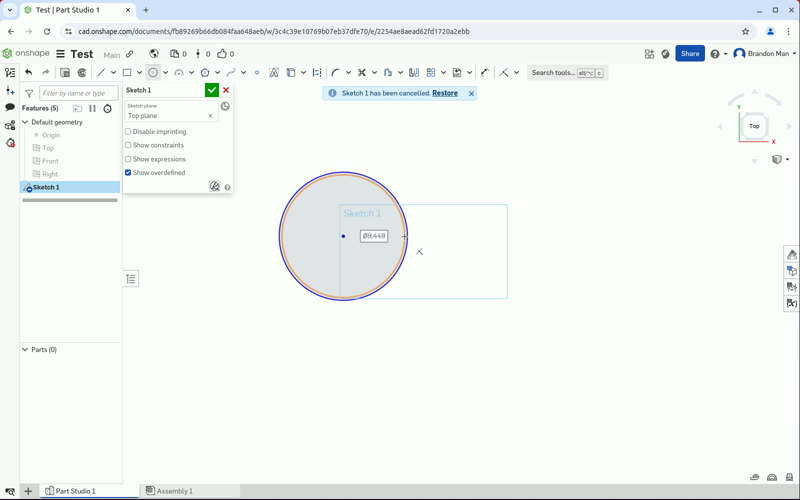
scroll(-6)
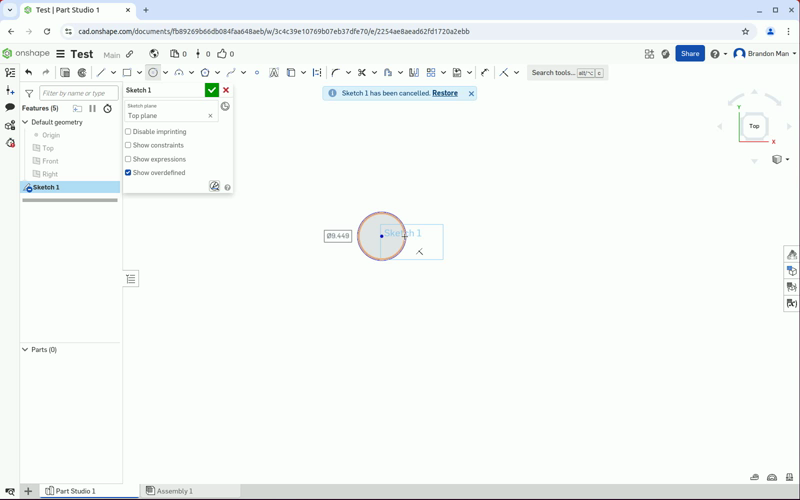
key(esc)
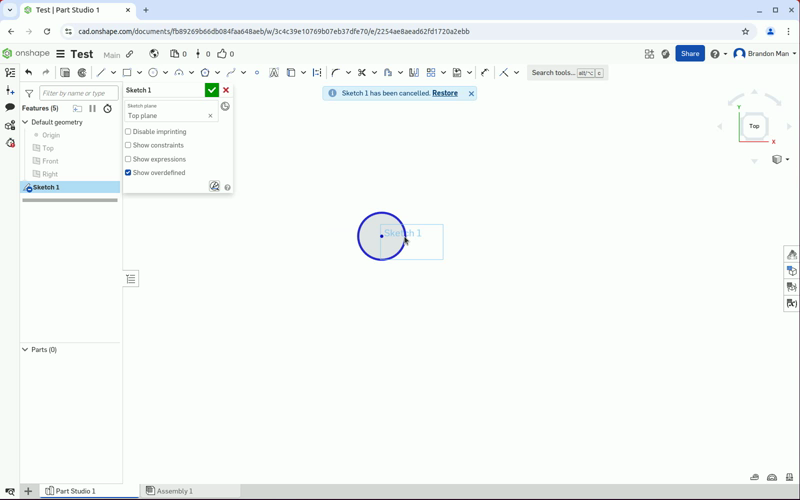
mouse_move(395, 216)
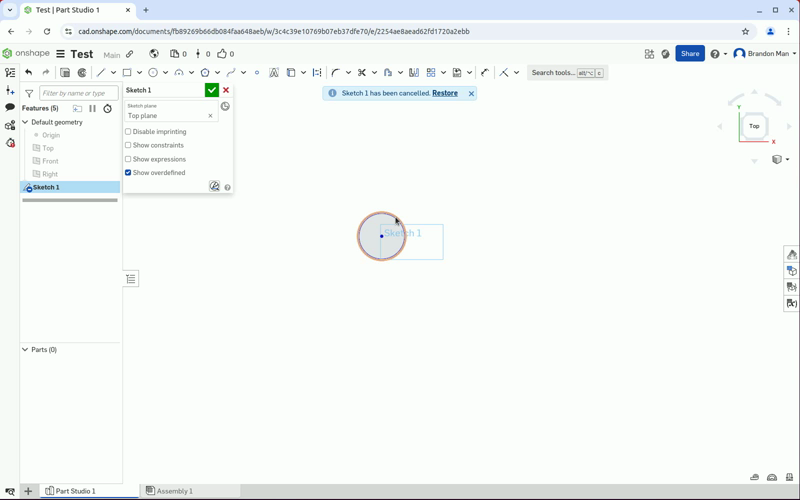
scroll(6)
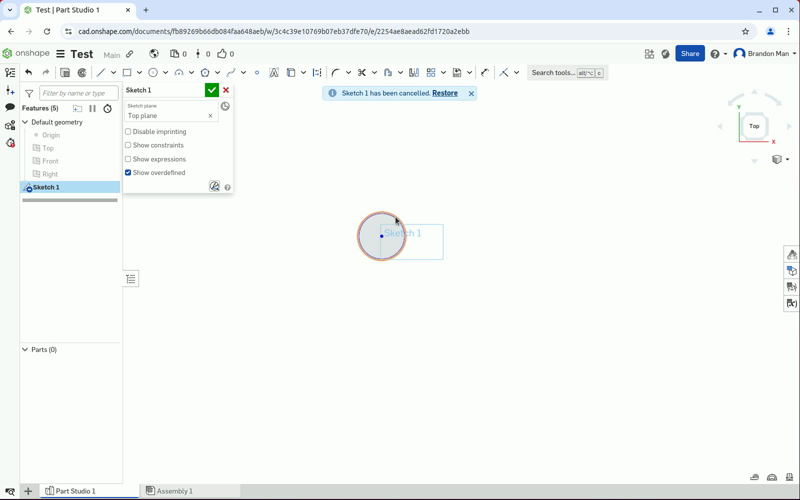
scroll(6)
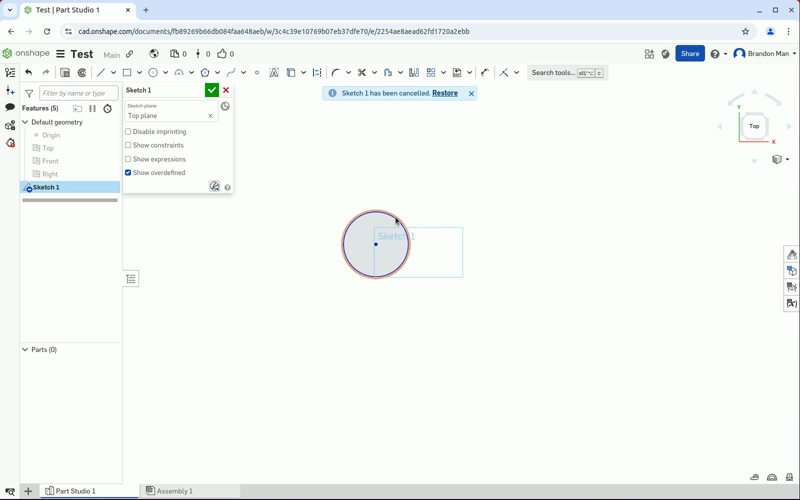
scroll(6)
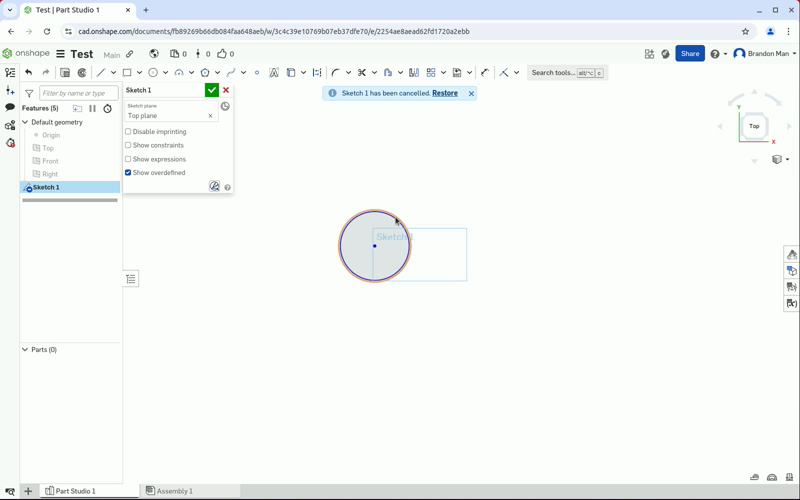
scroll(6)
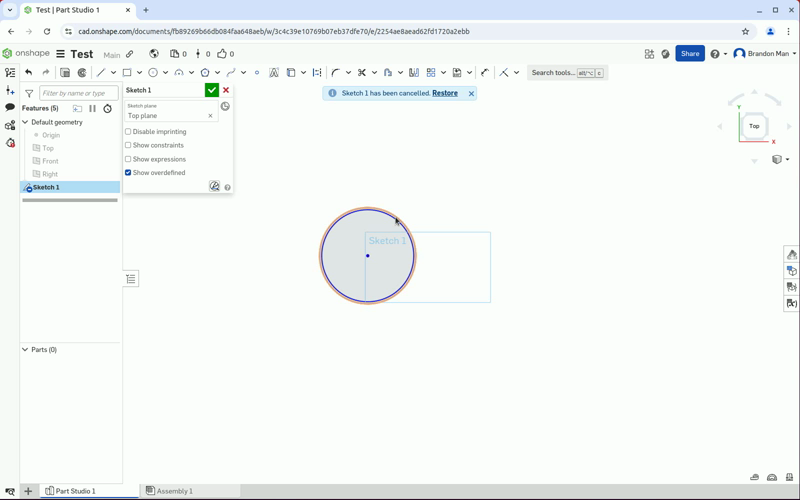
scroll(6)
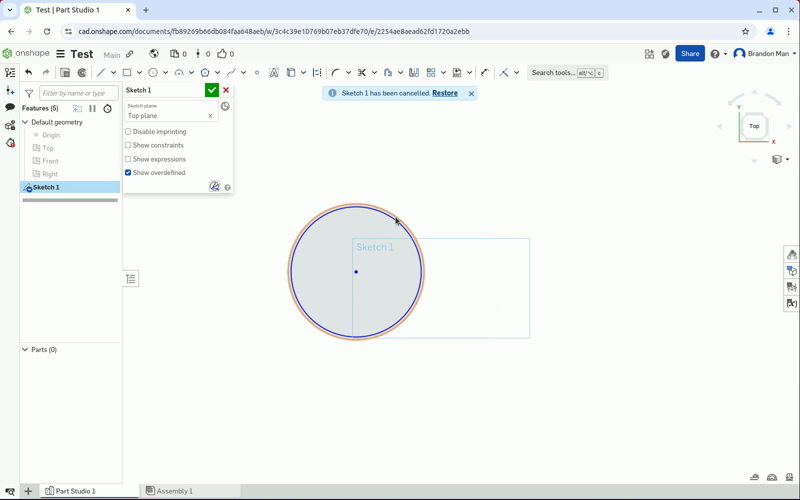
scroll(6)
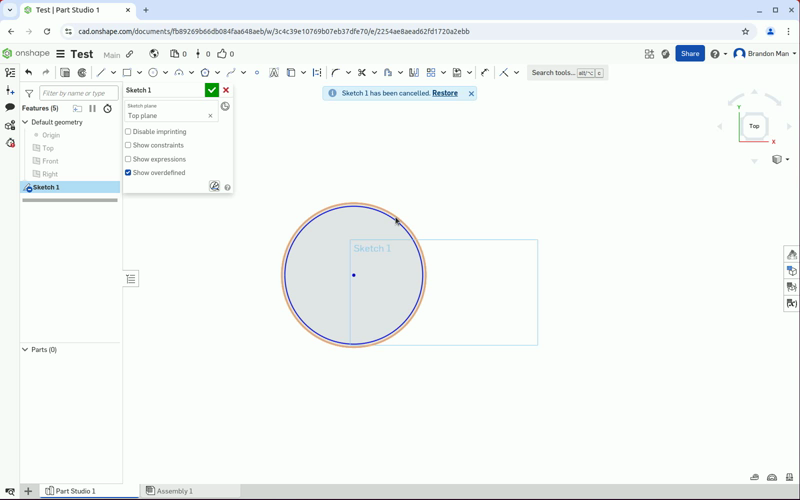
scroll(6)
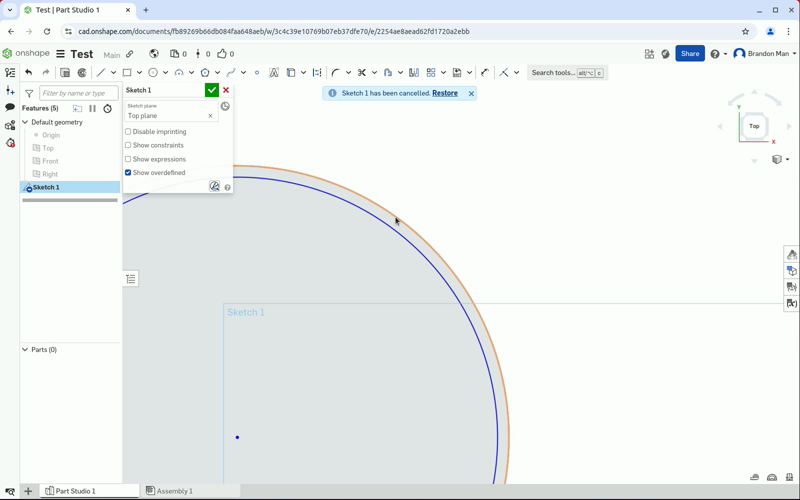
click(395, 216)
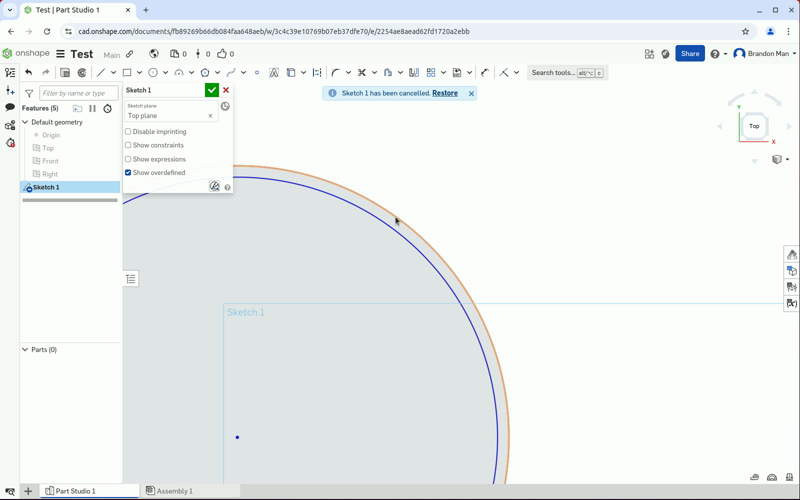
scroll(-6)
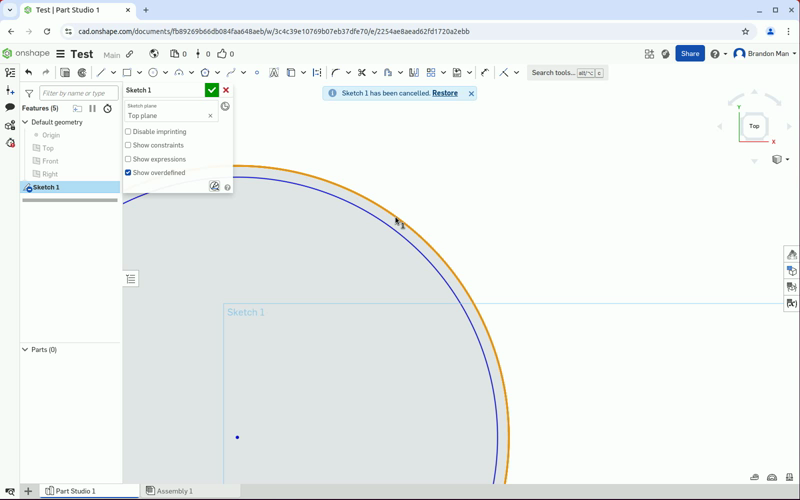
scroll(-6)
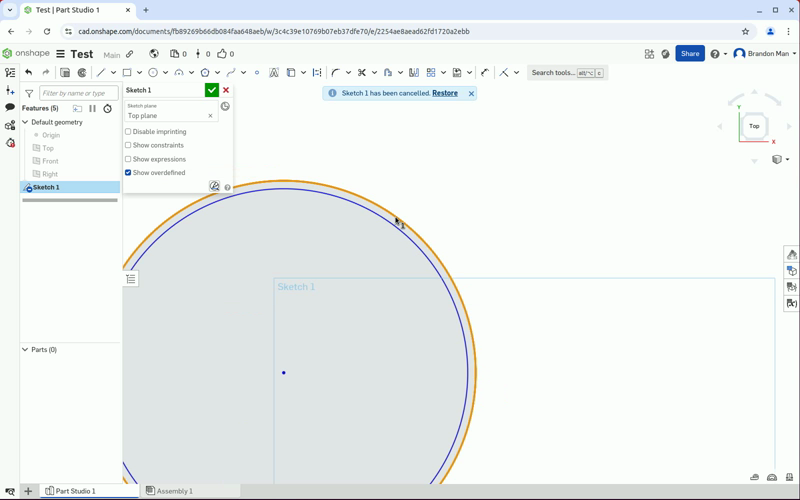
scroll(-6)
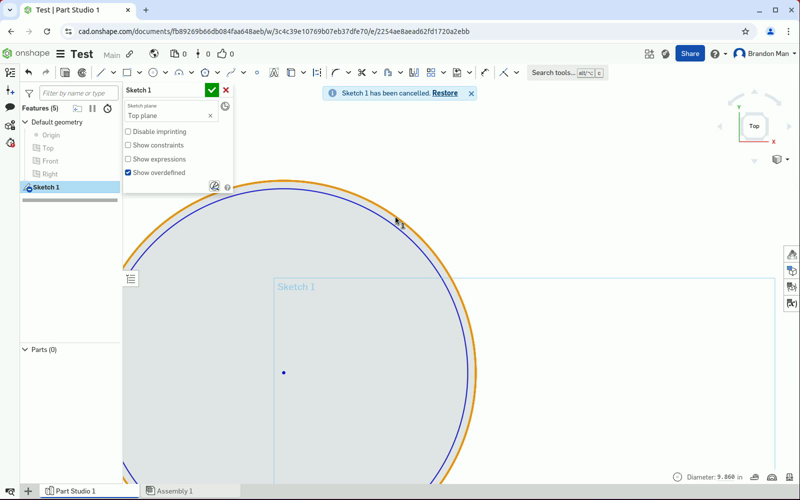
scroll(-6)
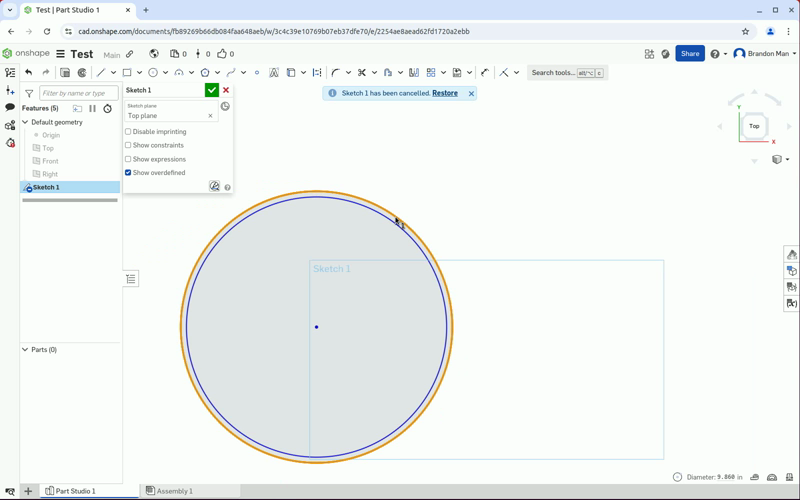
scroll(-6)
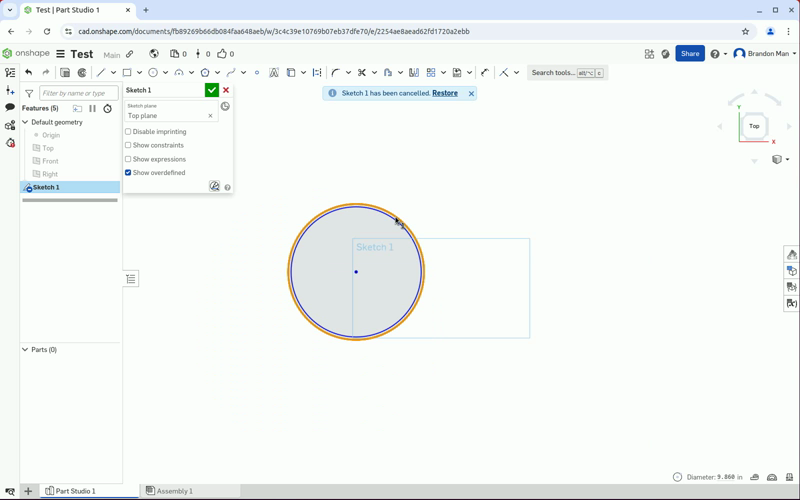
scroll(-6)
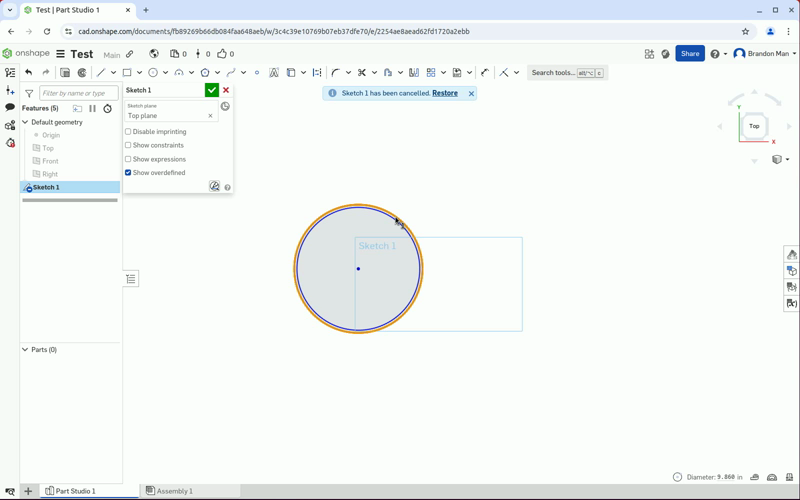
scroll(-6)
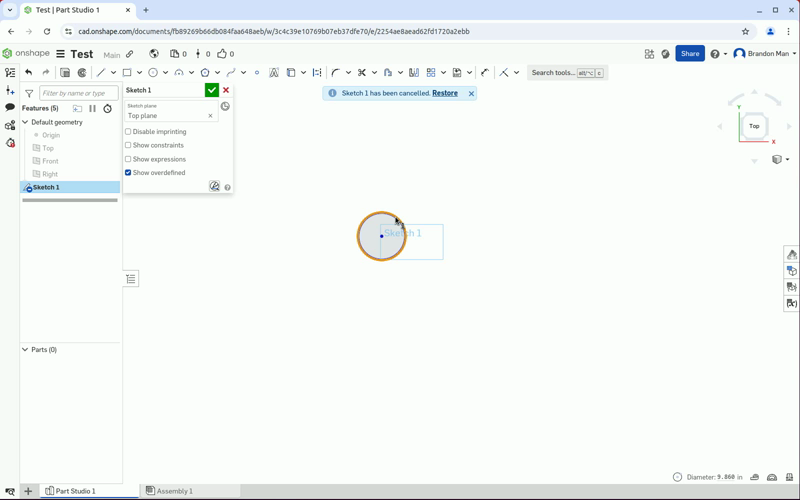
mouse_move(73, 352)
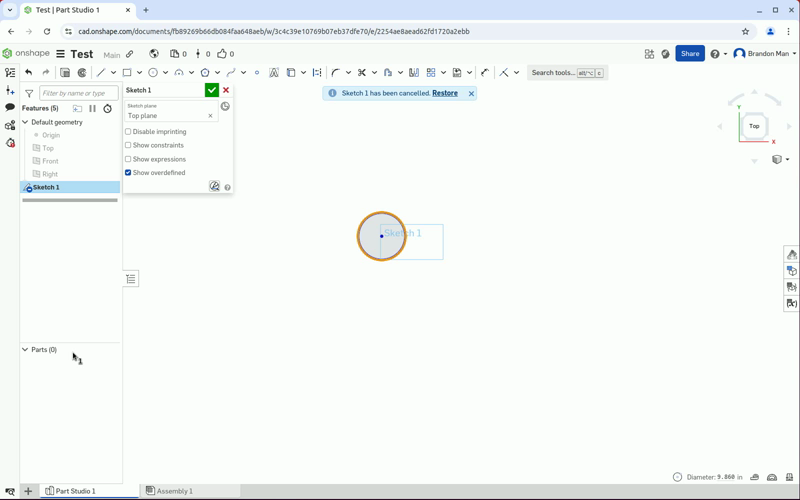
key(shift+y)
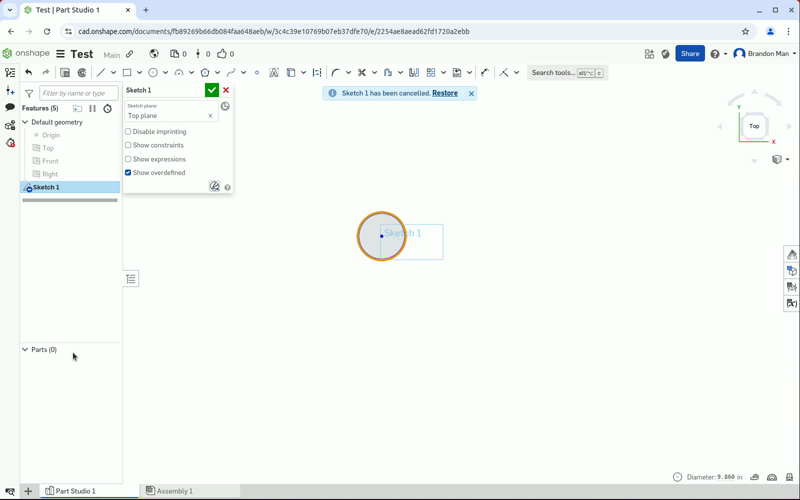
key(shift+e)
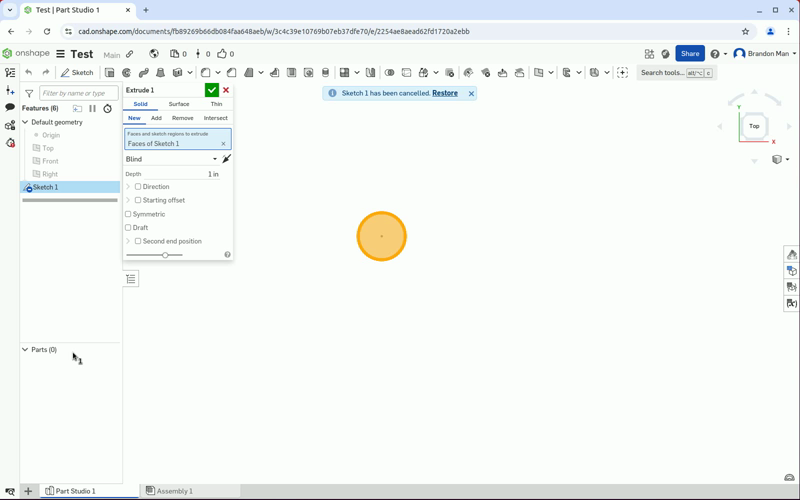
mouse_move(143, 106)
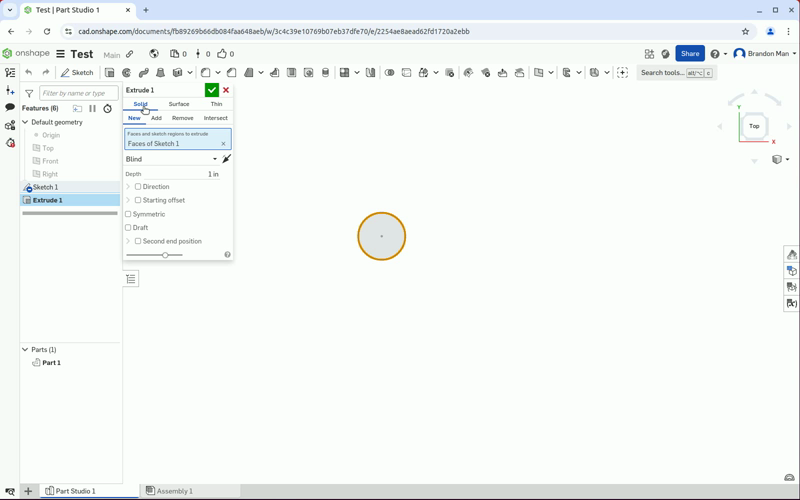
click(143, 106)
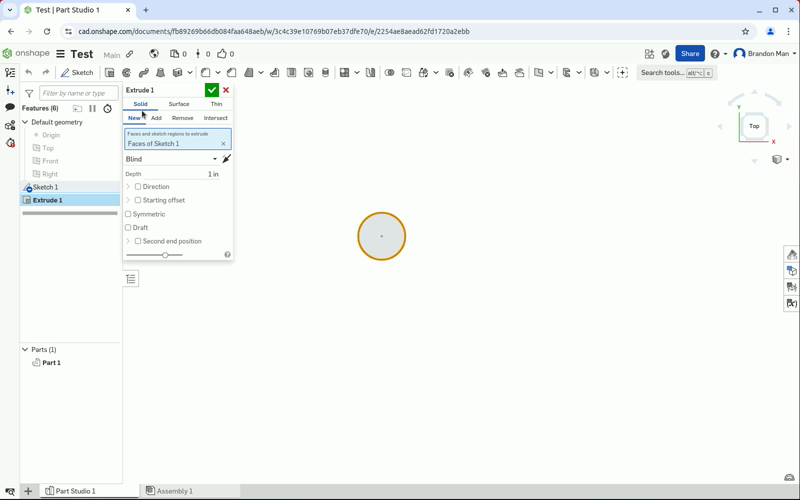
mouse_move(137, 120)
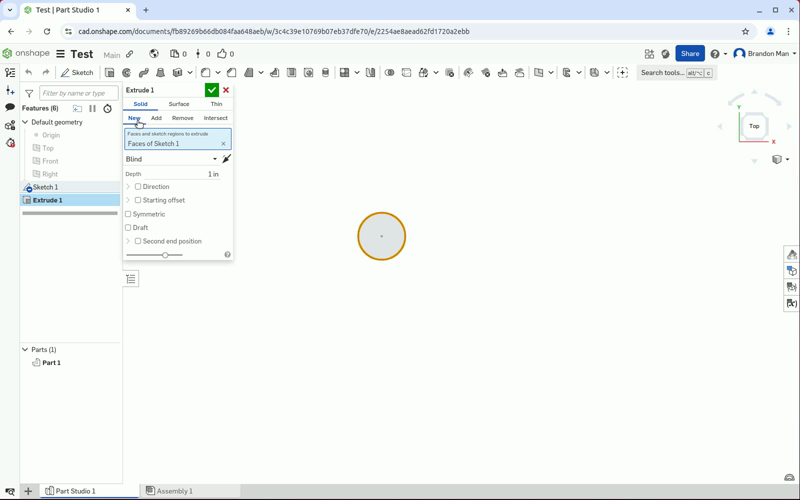
click(137, 120)
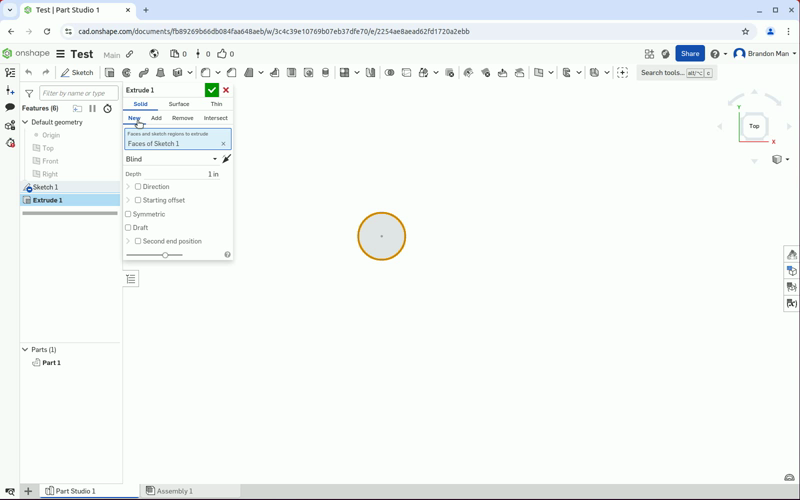
key(tab, 4)
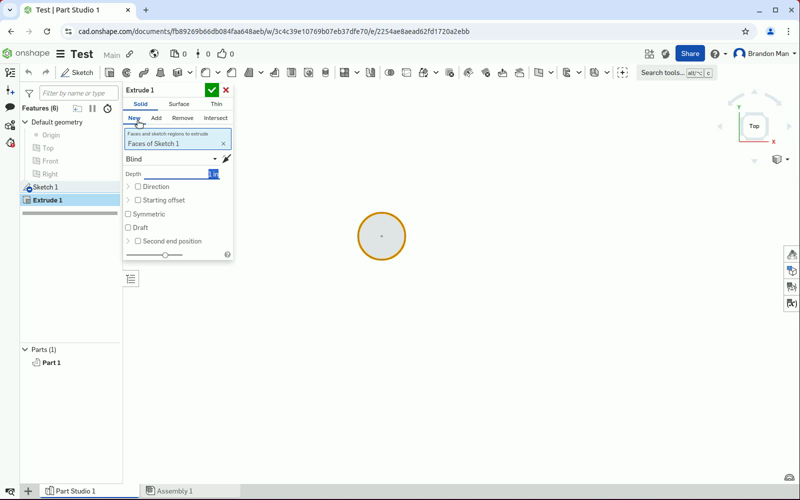
text(20.701)
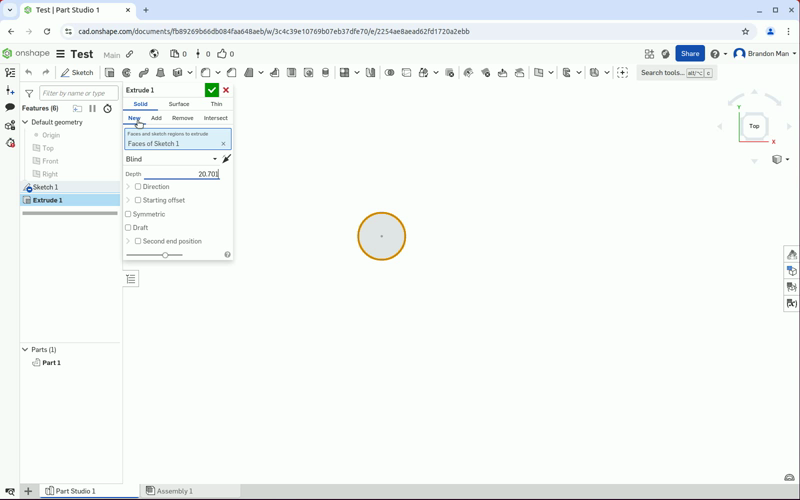
key(enter)
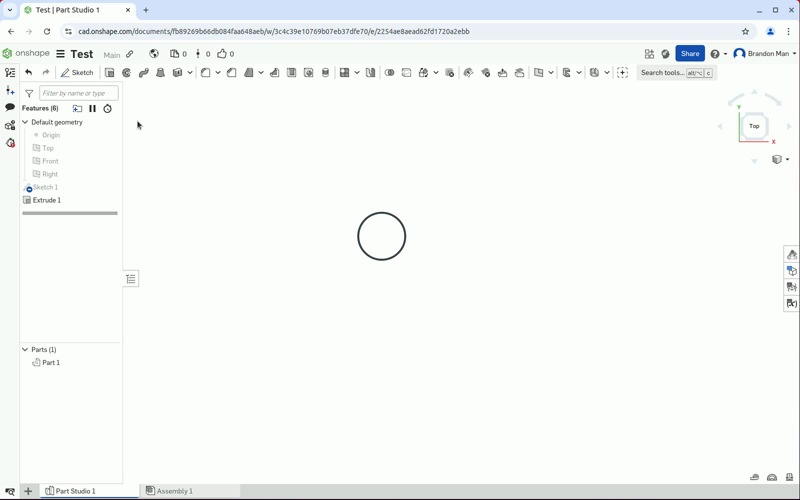
key(shift+h)
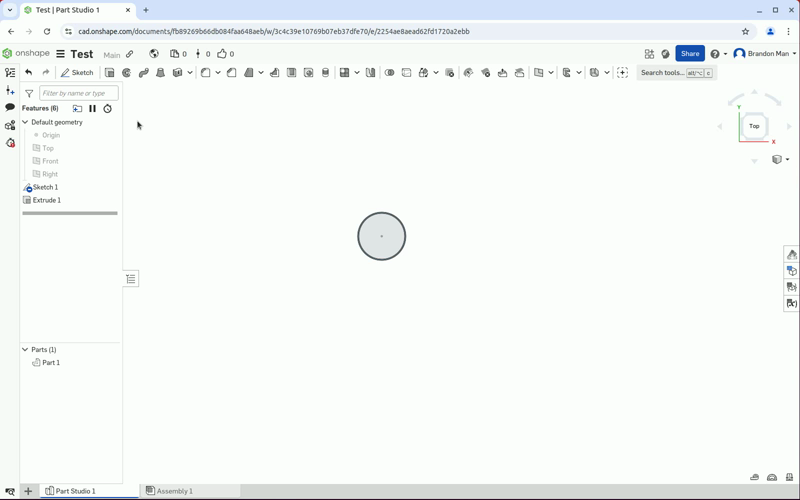
key(shift+h)
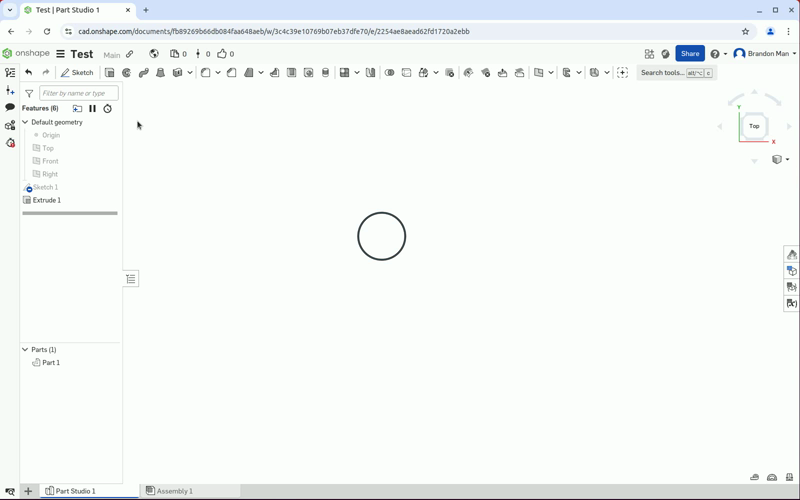
mouse_move(73, 189)
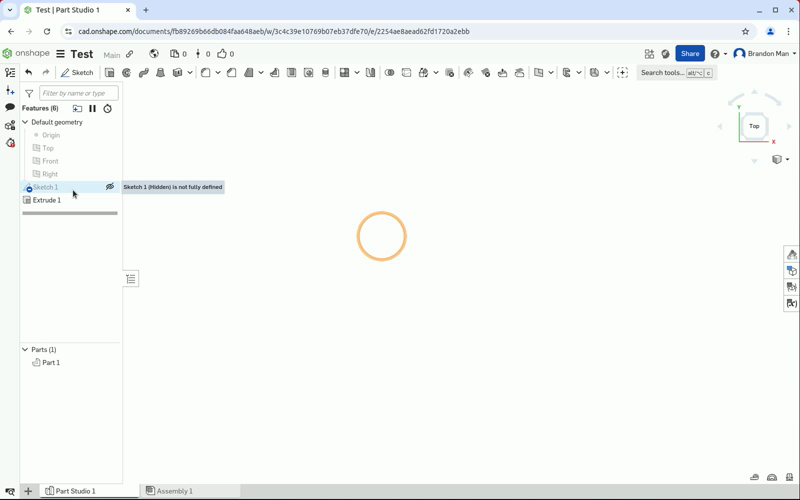
click(73, 189)
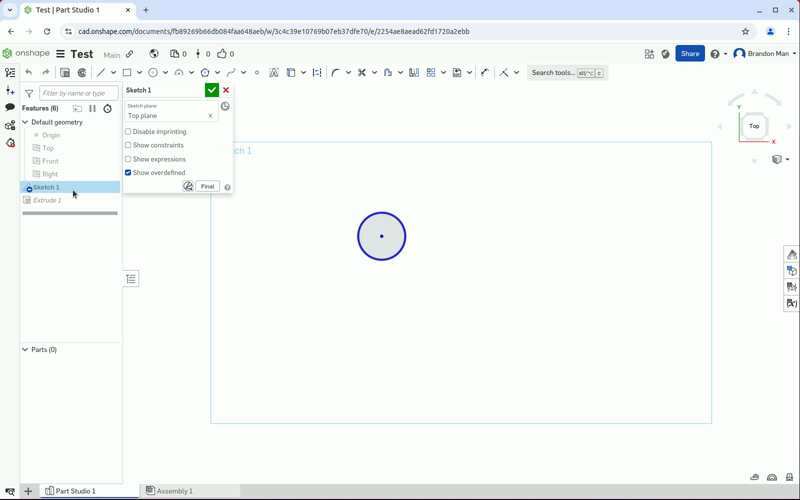
mouse_move(229, 92)
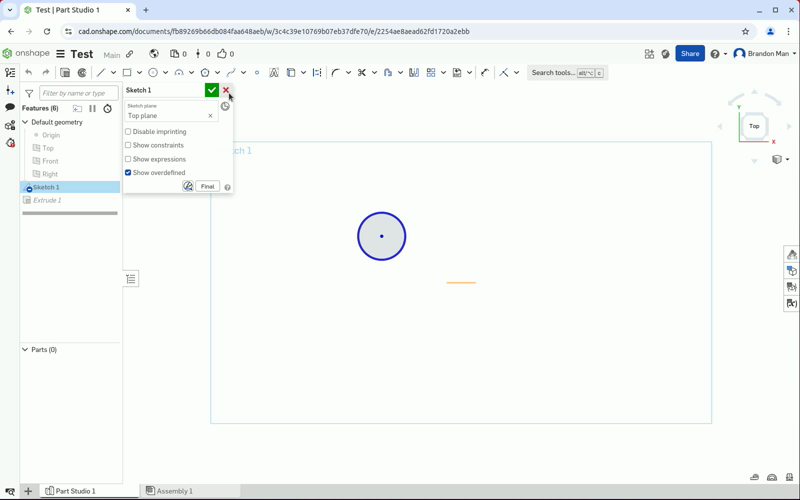
click(229, 92)
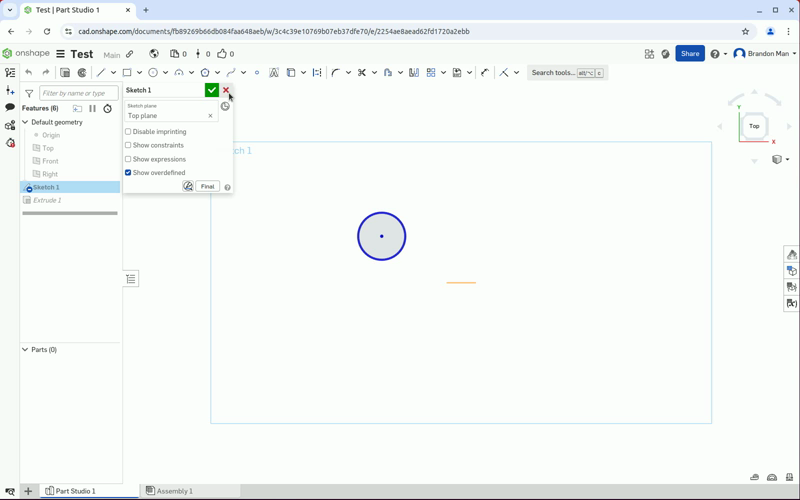
key(shift+s)
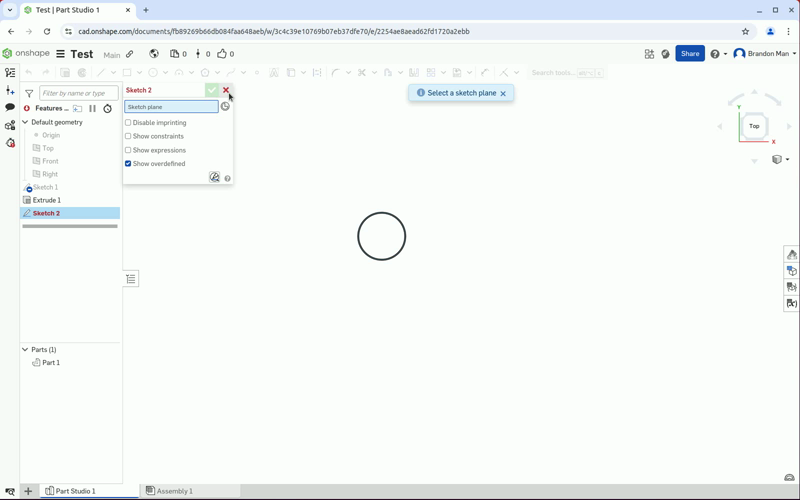
mouse_move(73, 150)
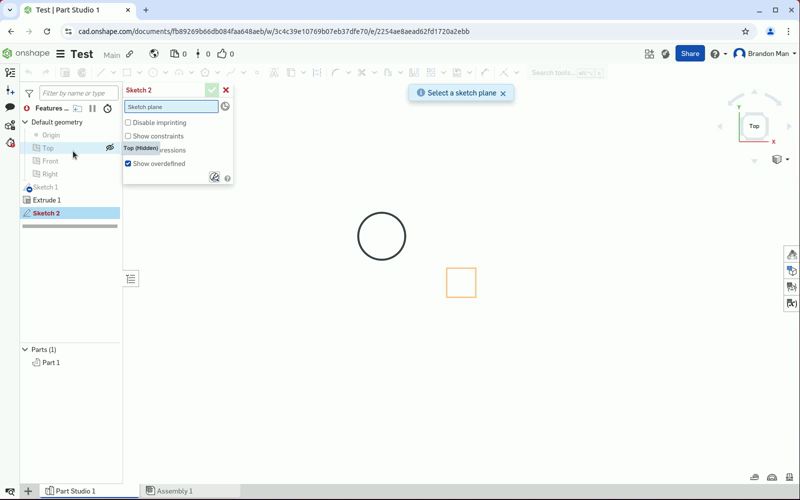
click(73, 150)
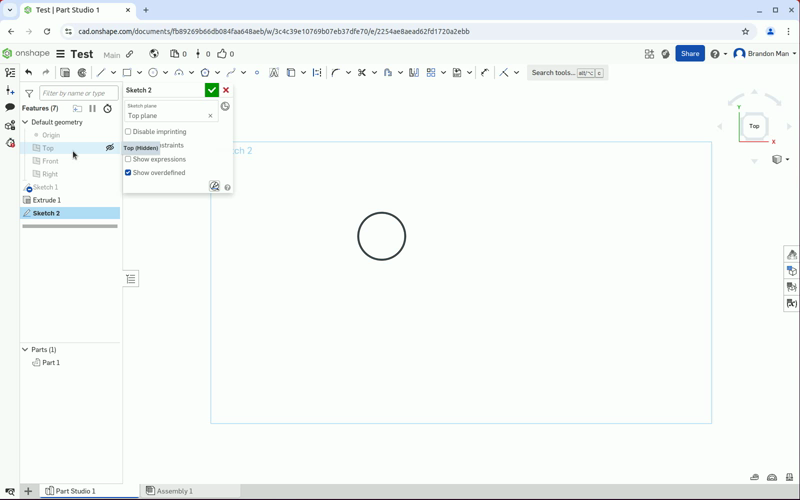
mouse_move(73, 352)
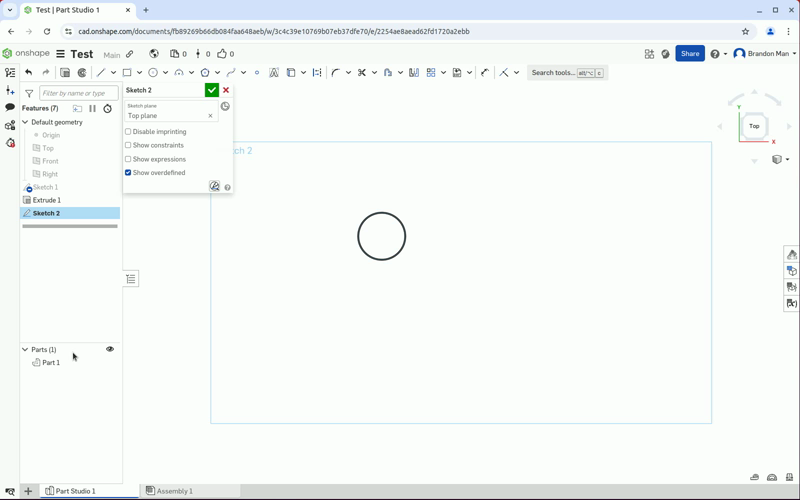
key(y)
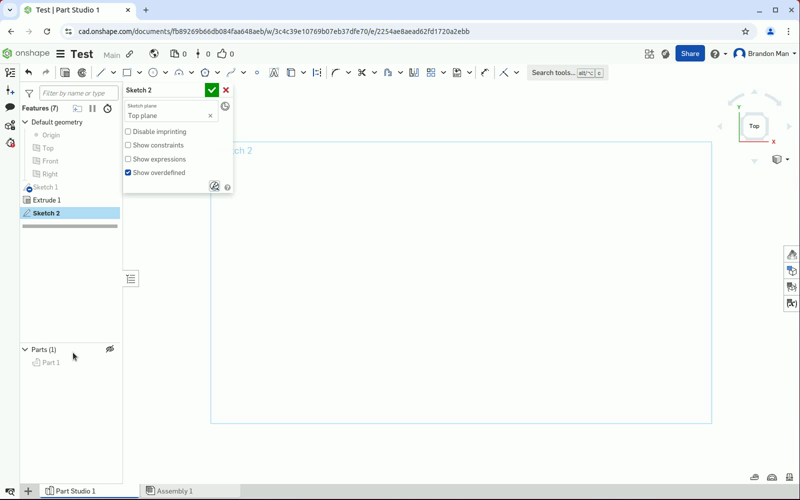
key(c)
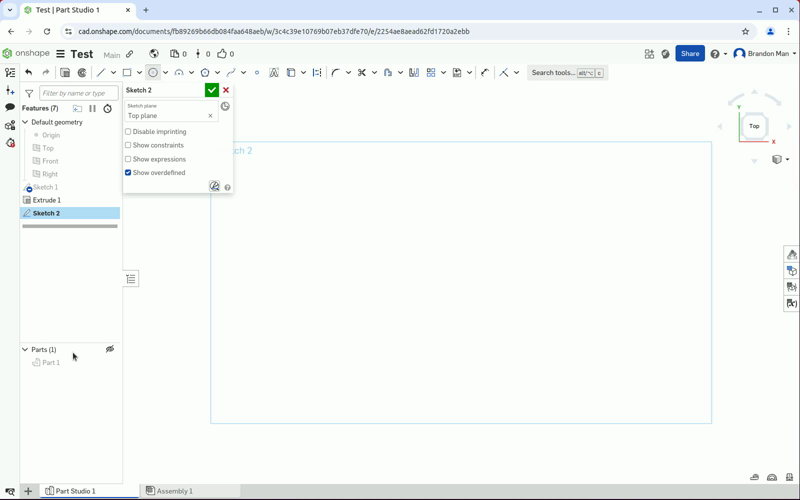
key_down(shift)
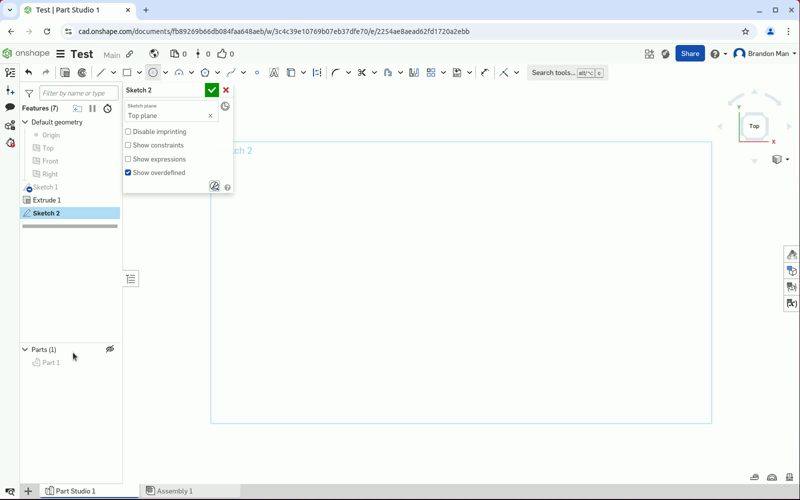
mouse_move(428, 233)
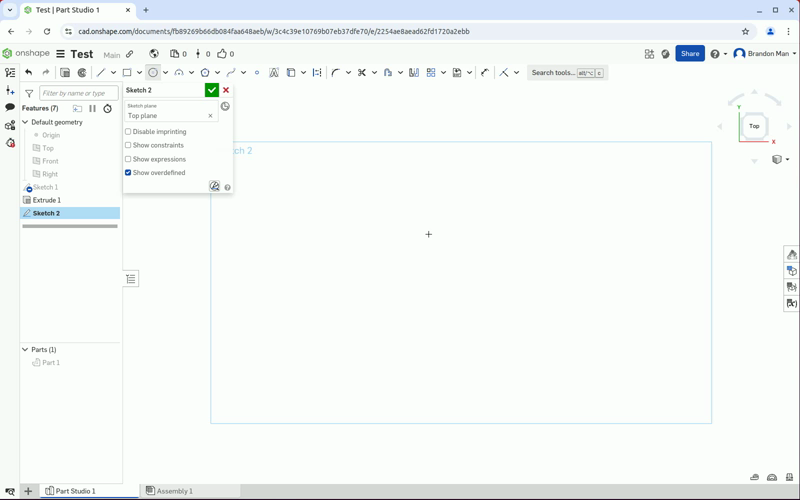
click(428, 233)
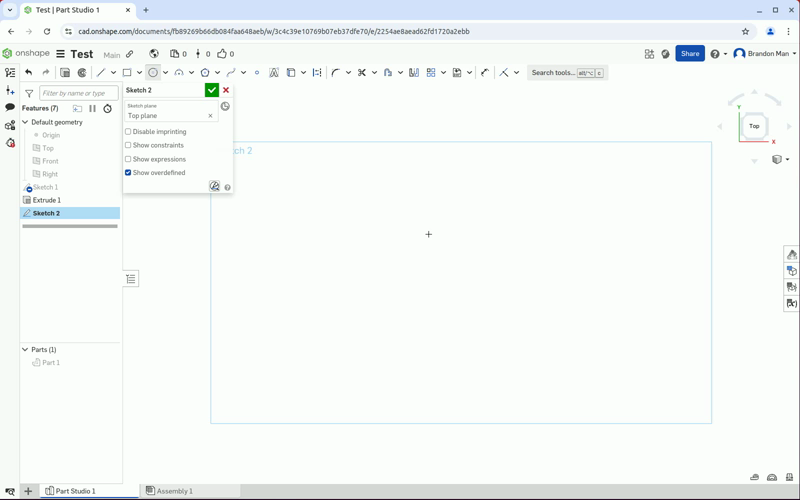
key_up(shift)
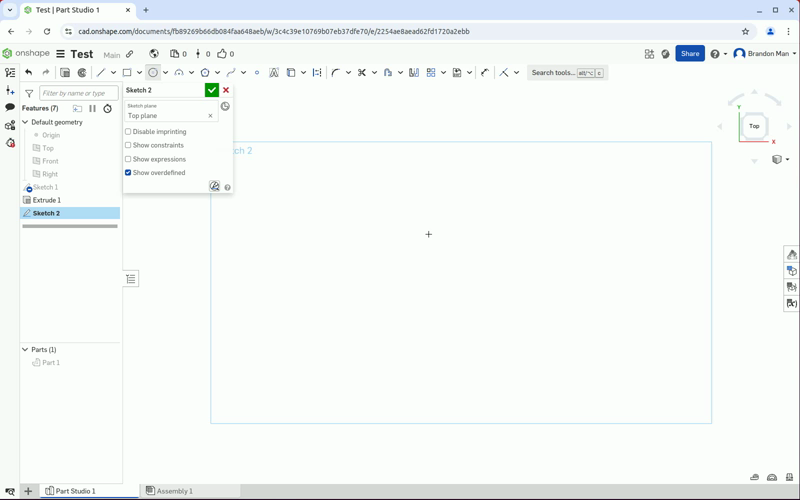
mouse_move(452, 233)
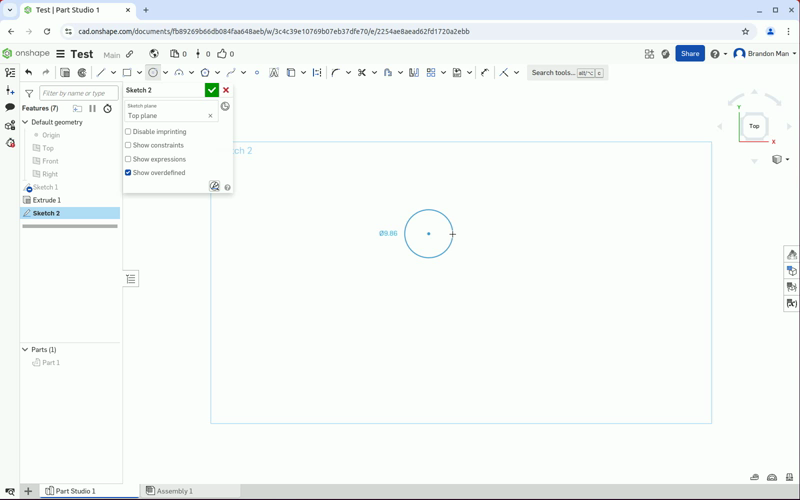
click(452, 233)
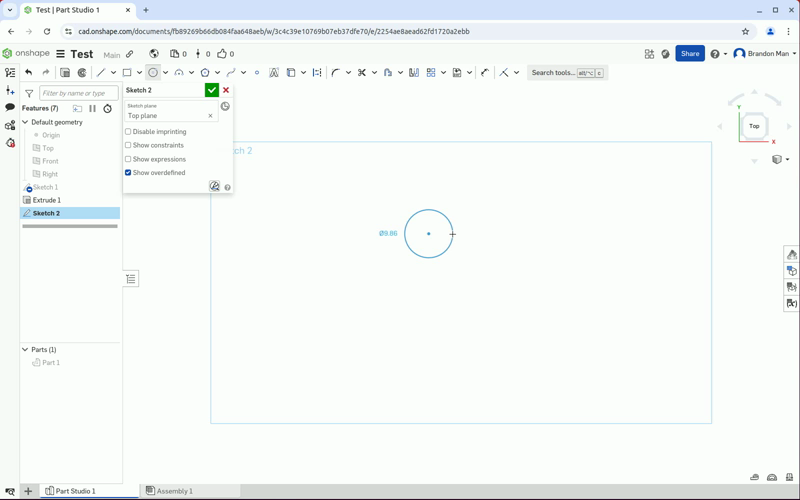
key(esc)
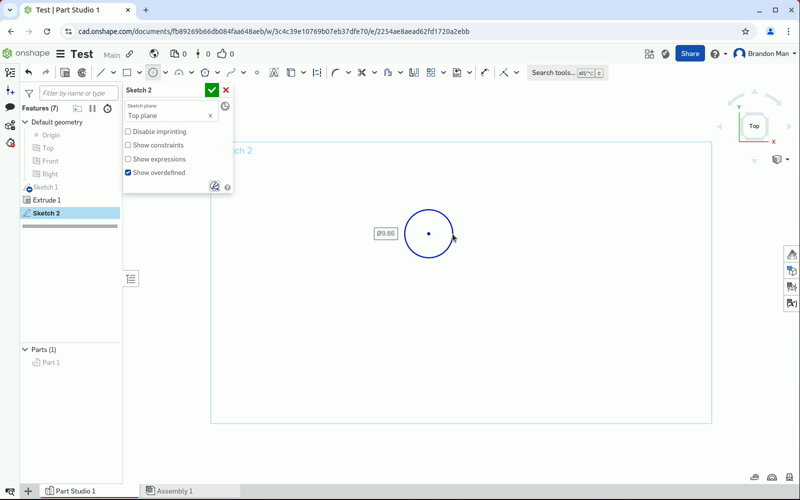
key(c)
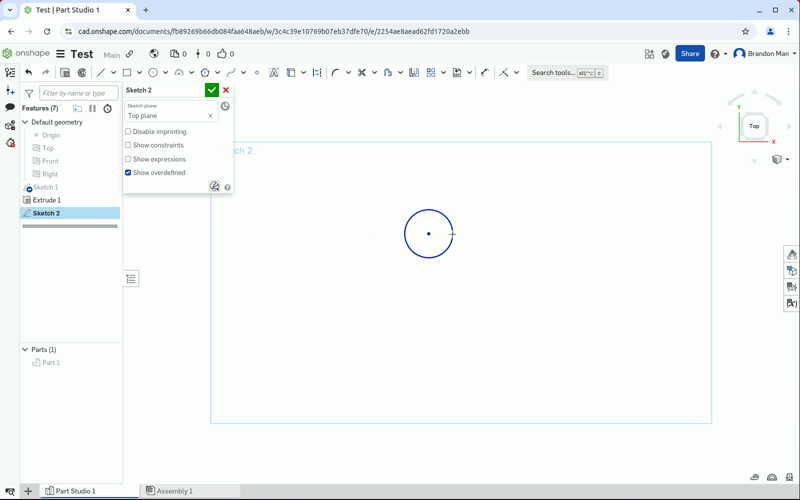
key_down(shift)
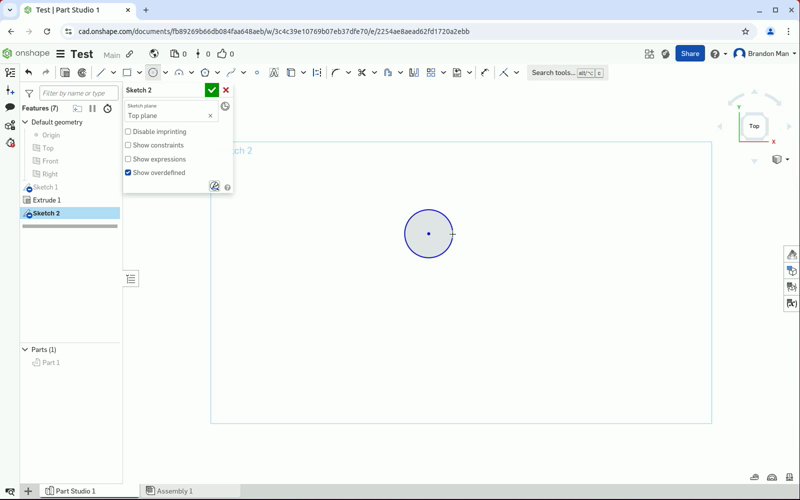
mouse_move(428, 233)
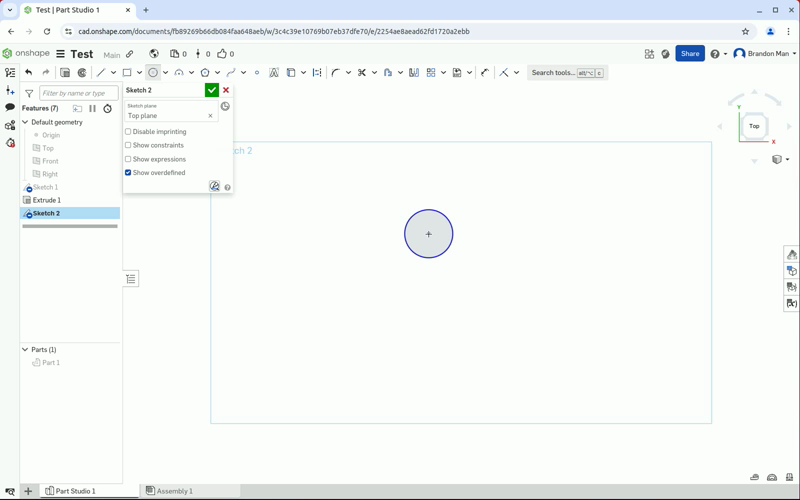
click(428, 233)
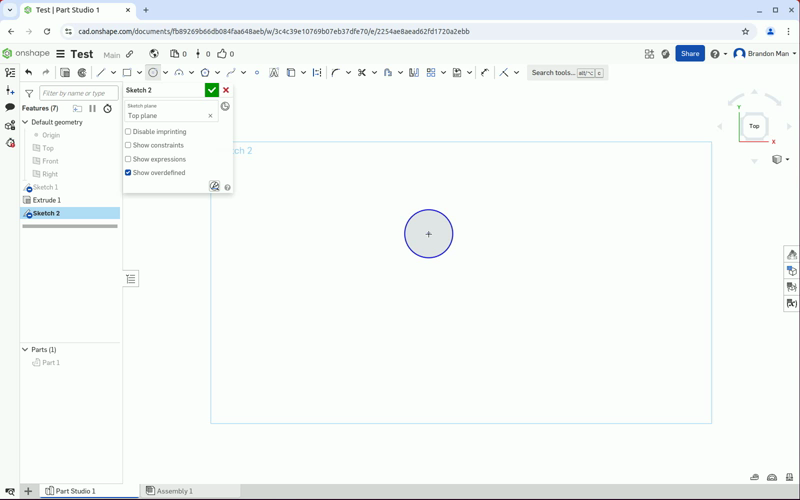
key_up(shift)
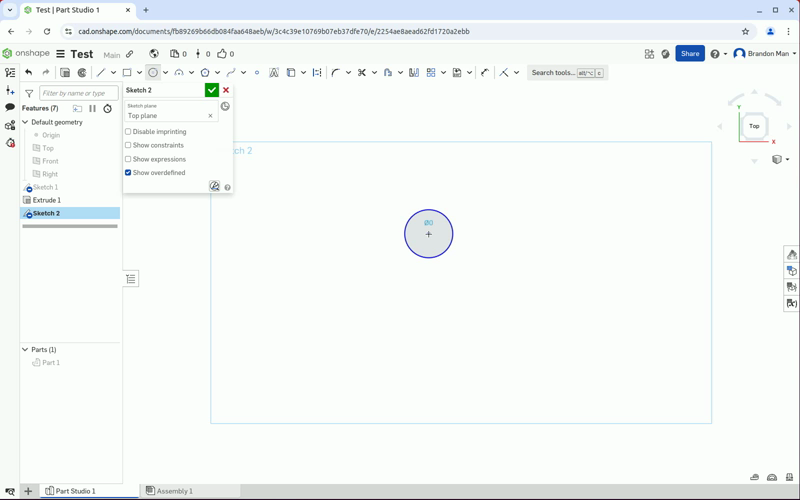
mouse_move(451, 233)
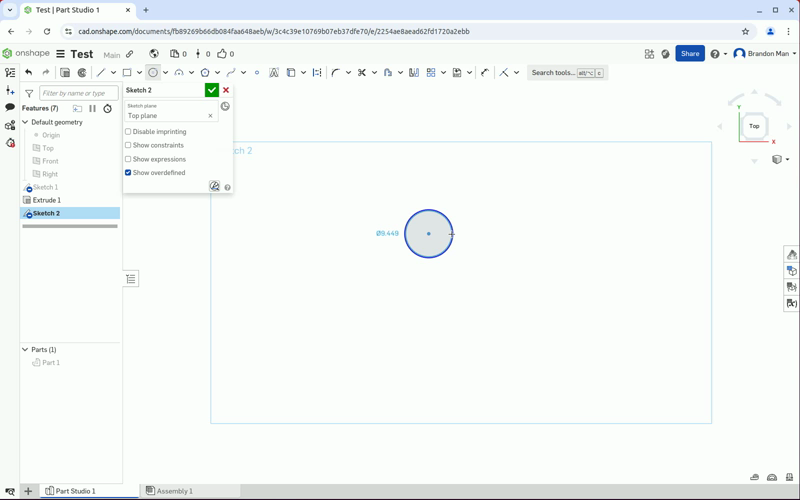
scroll(6)
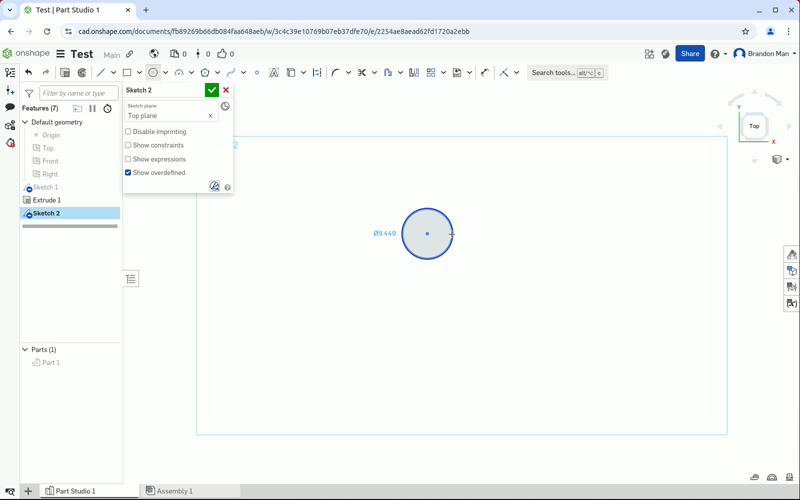
scroll(6)
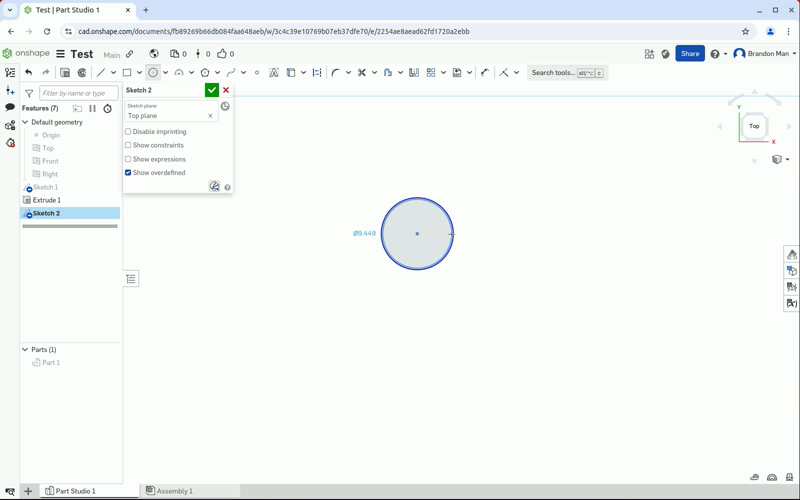
scroll(6)
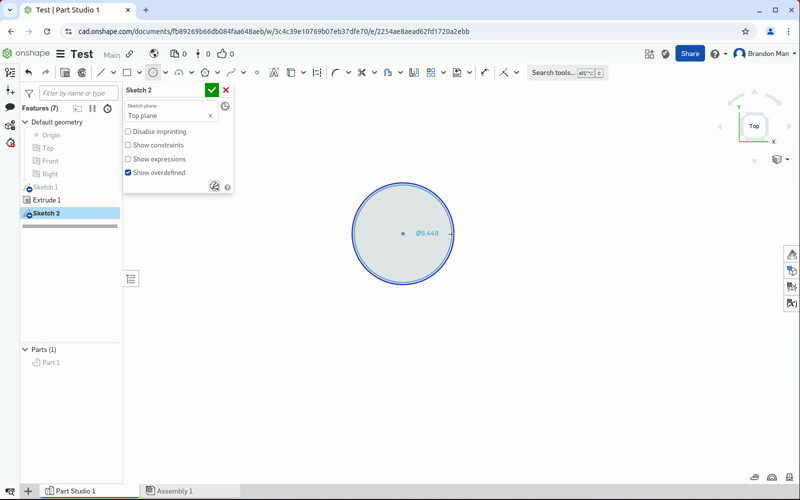
scroll(6)
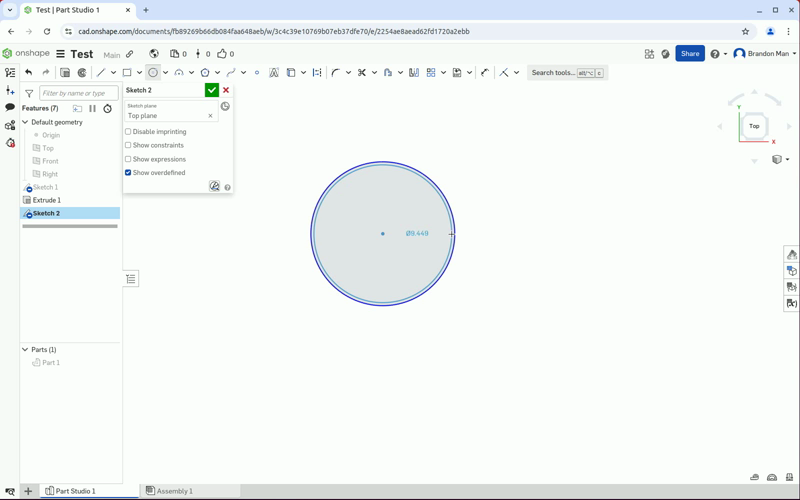
scroll(6)
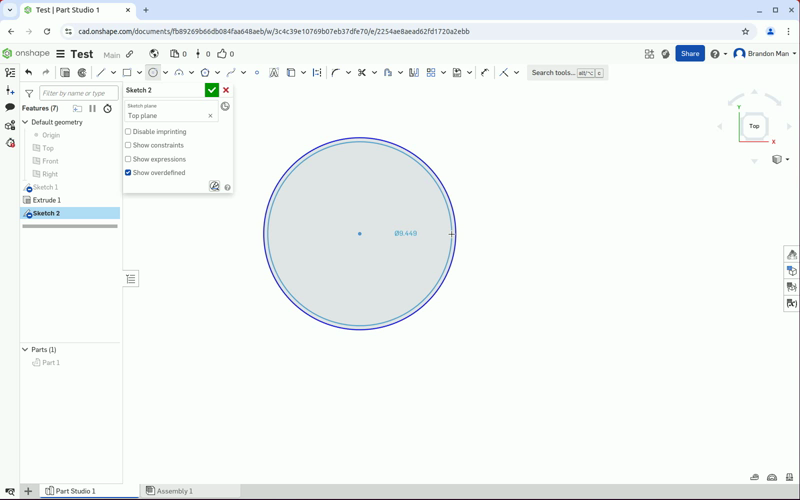
scroll(6)
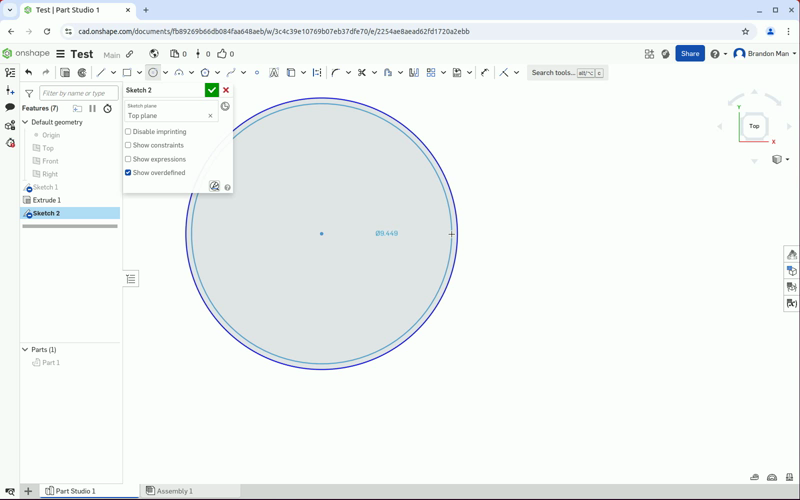
scroll(6)
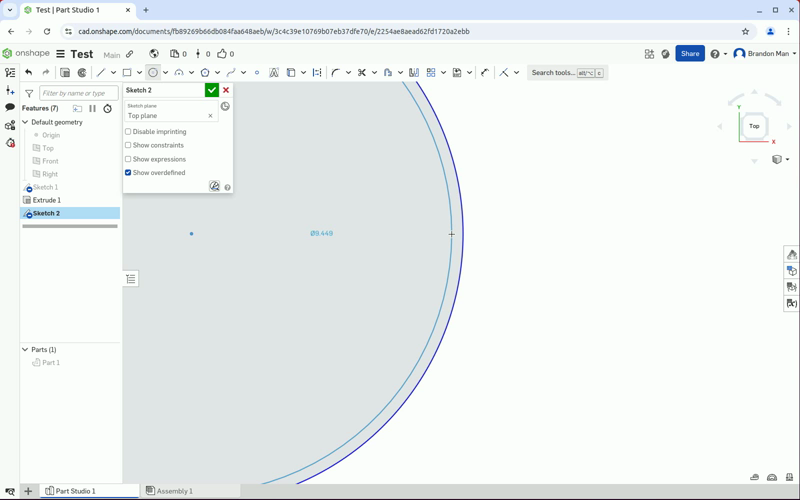
click(451, 233)
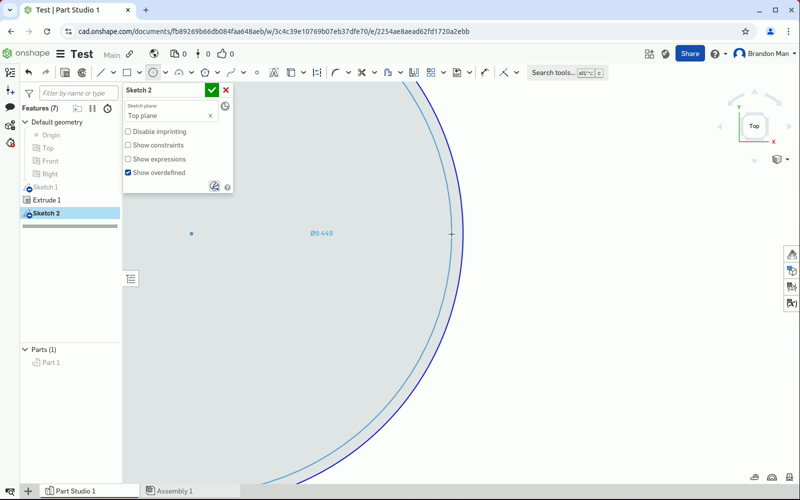
scroll(-6)
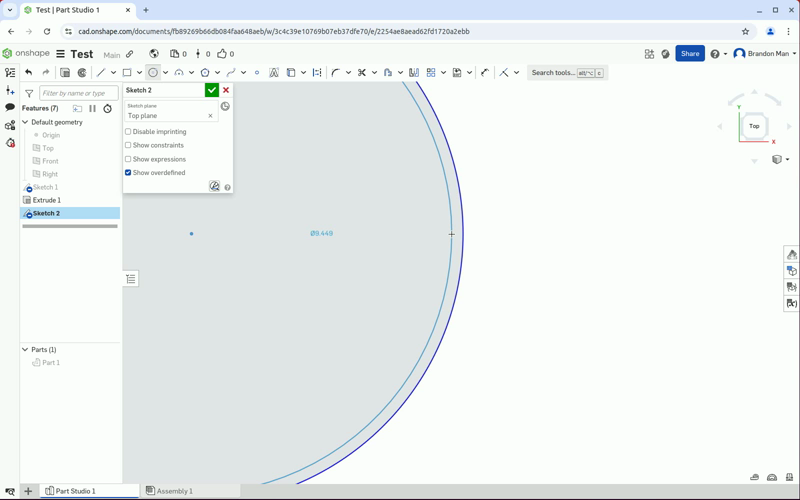
scroll(-6)
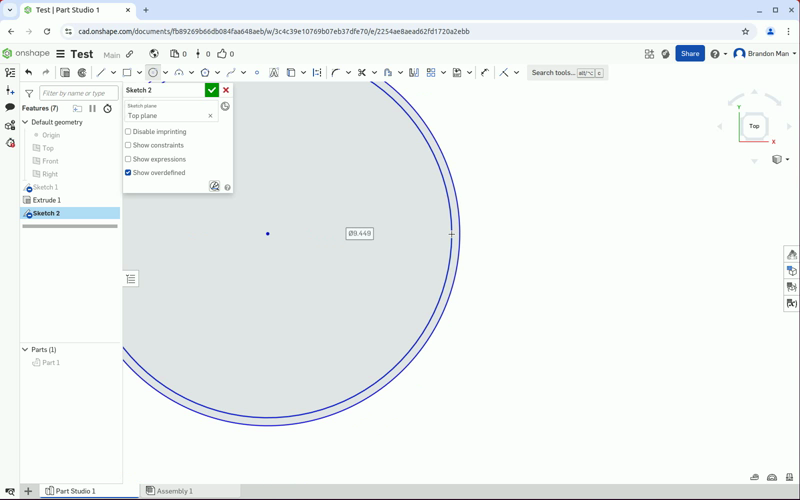
scroll(-6)
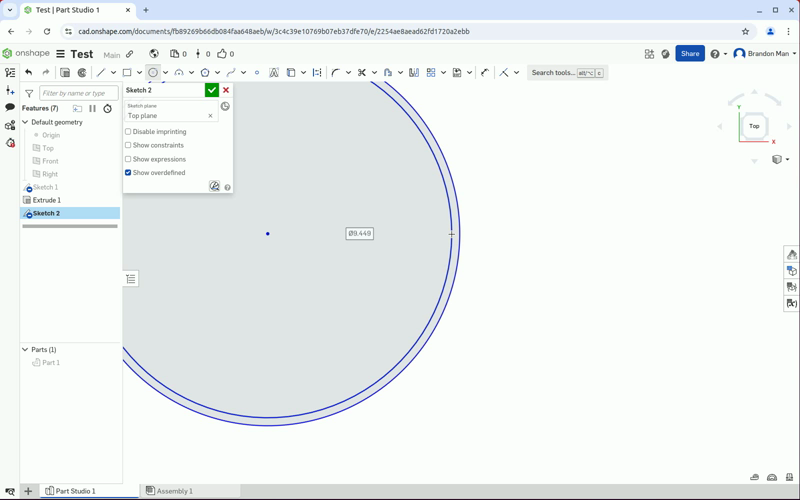
scroll(-6)
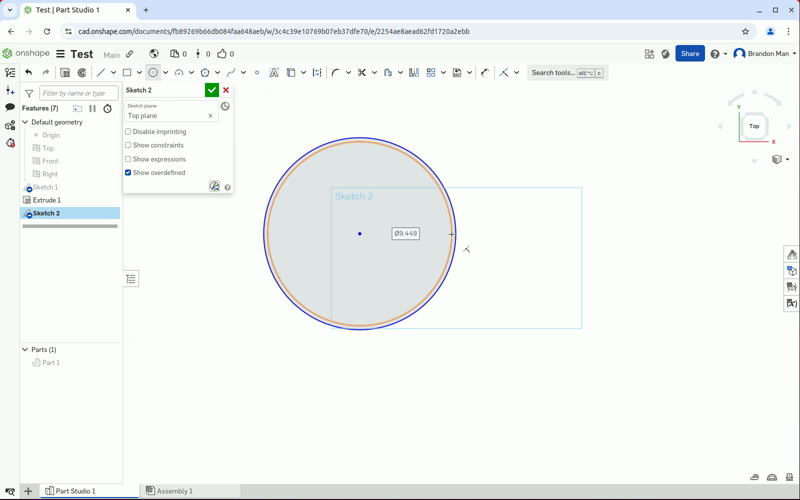
scroll(-6)
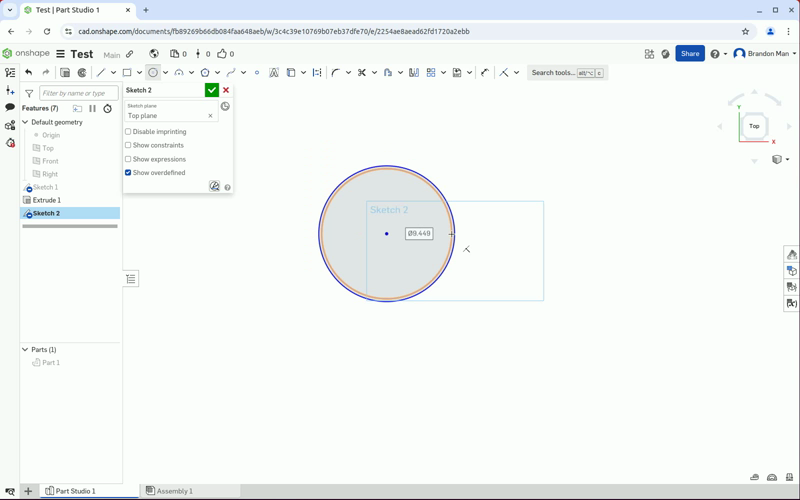
scroll(-6)
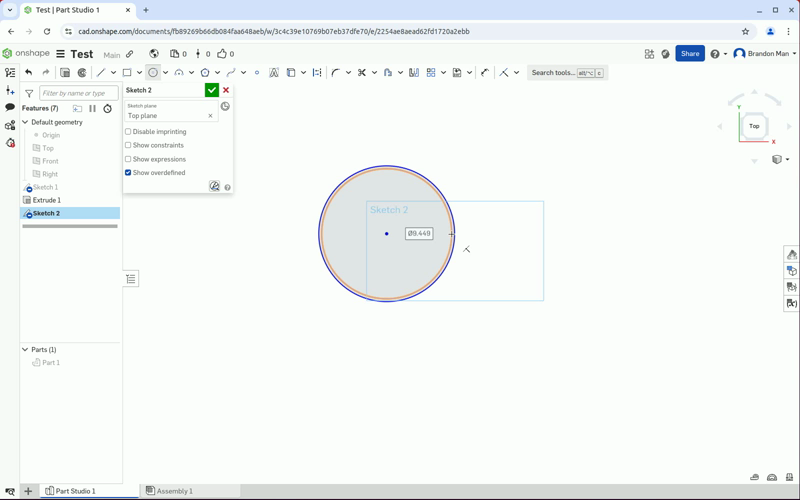
scroll(-6)
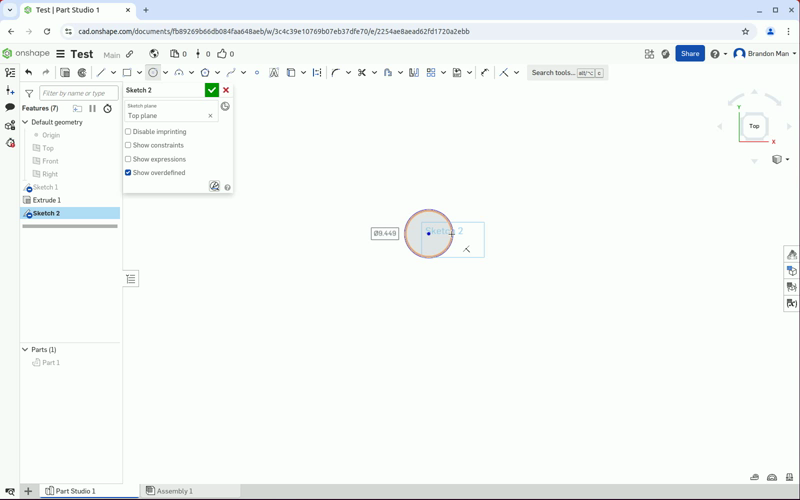
key(esc)
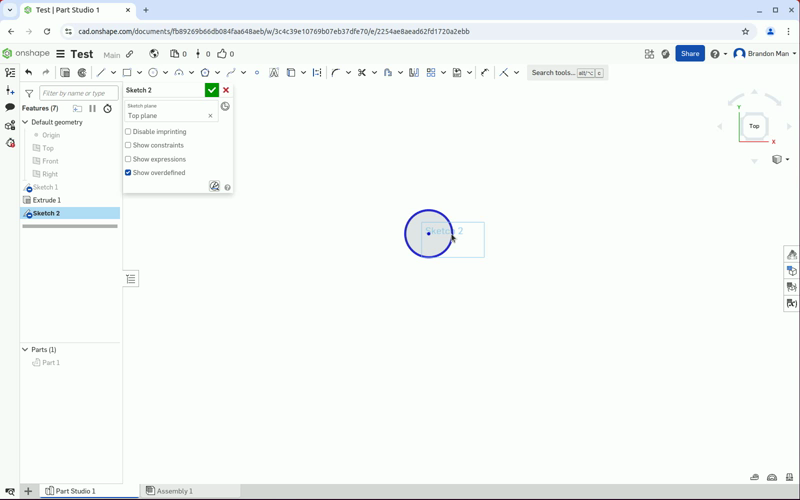
mouse_move(441, 253)
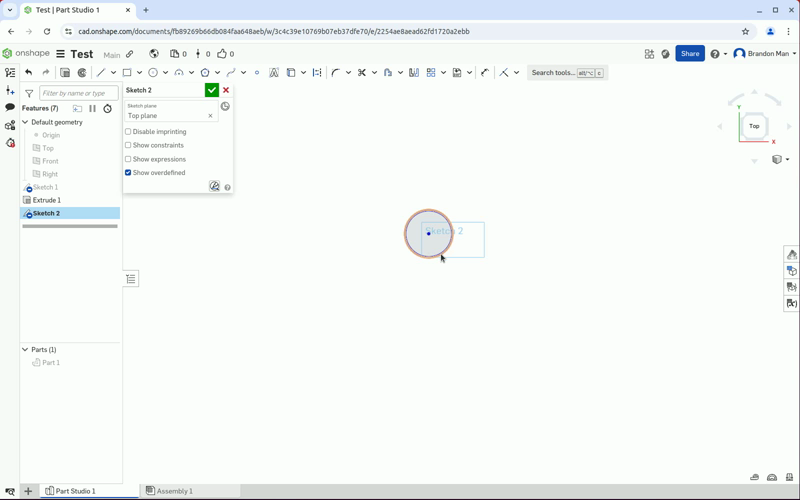
scroll(6)
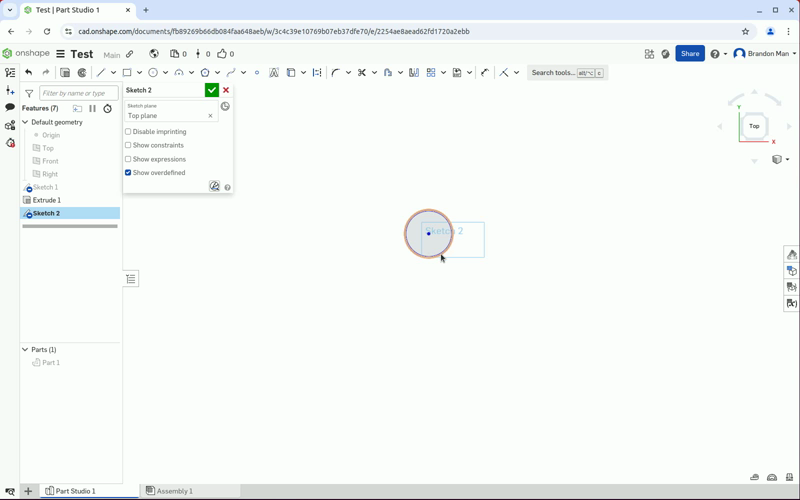
scroll(6)
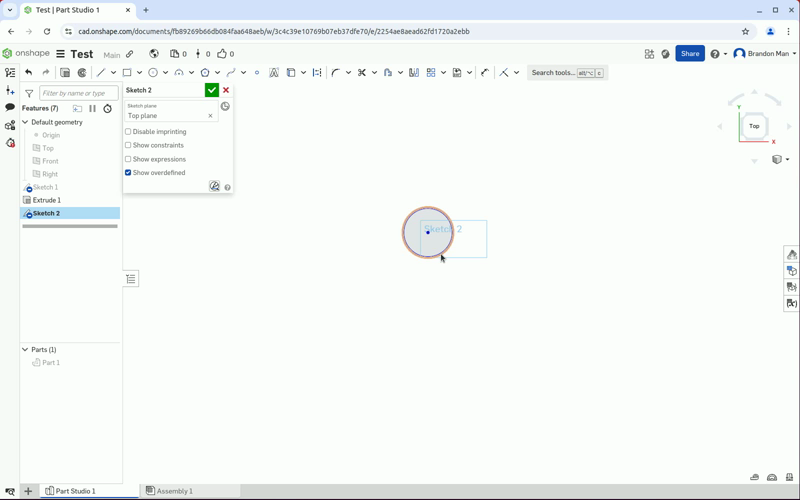
scroll(6)
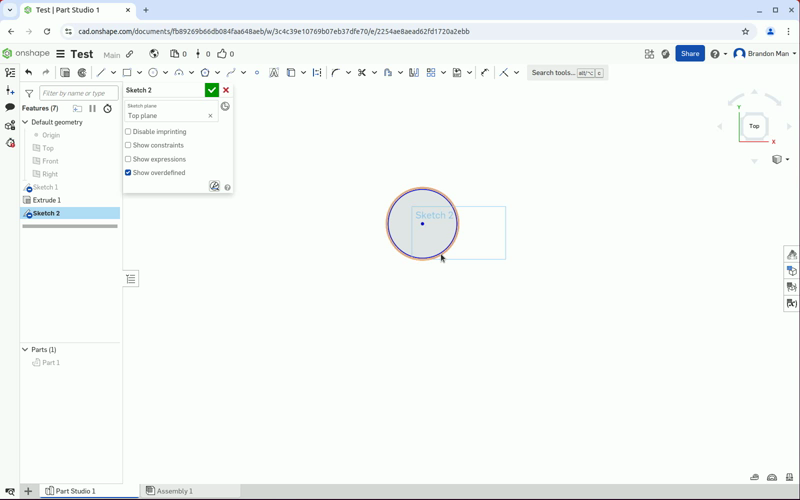
scroll(6)
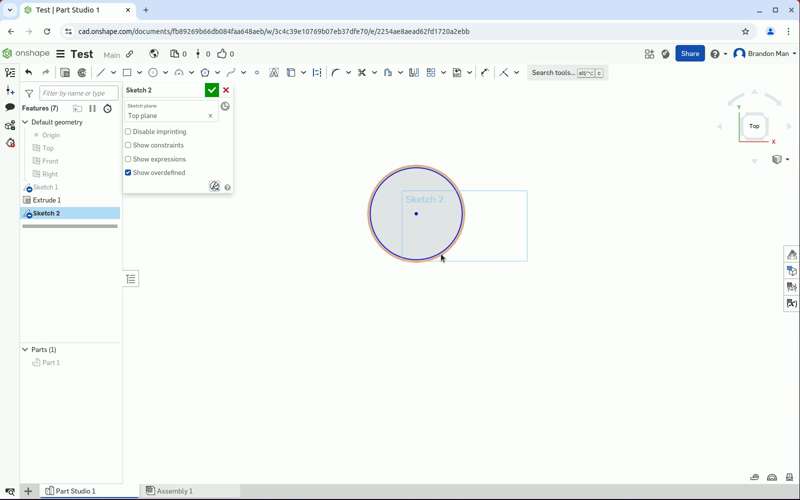
scroll(6)
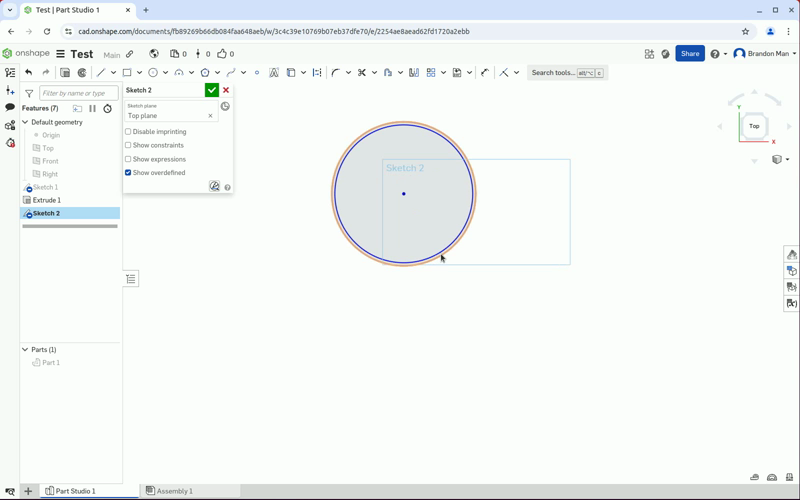
scroll(6)
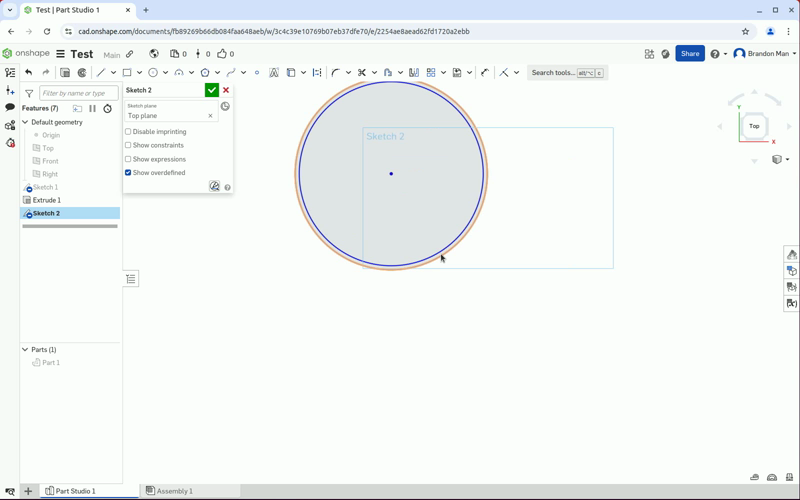
scroll(6)
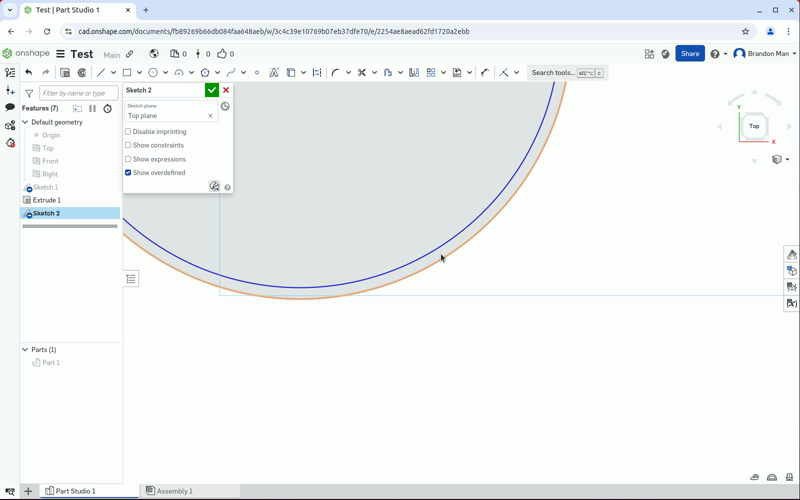
click(441, 253)
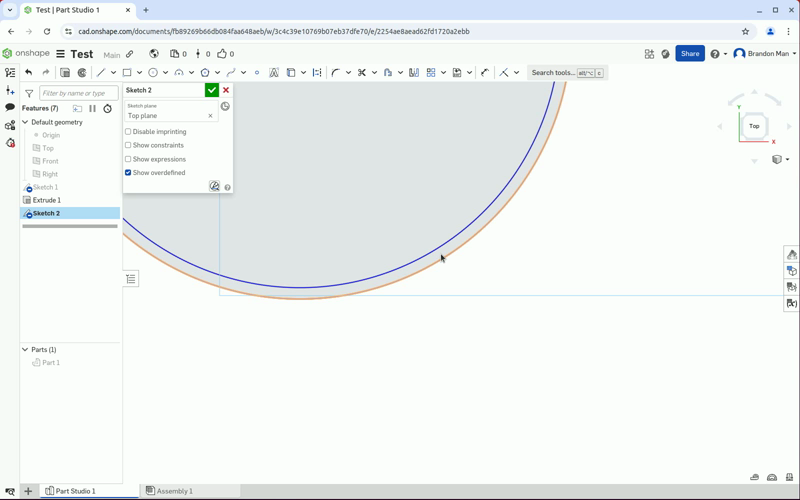
scroll(-6)
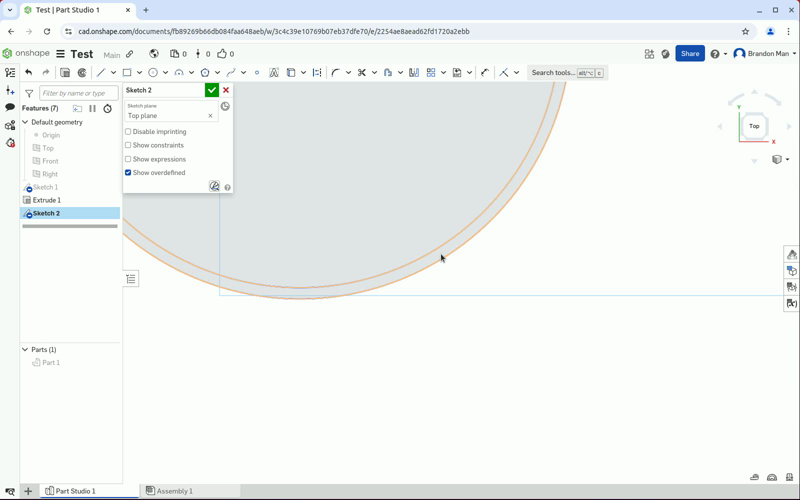
scroll(-6)
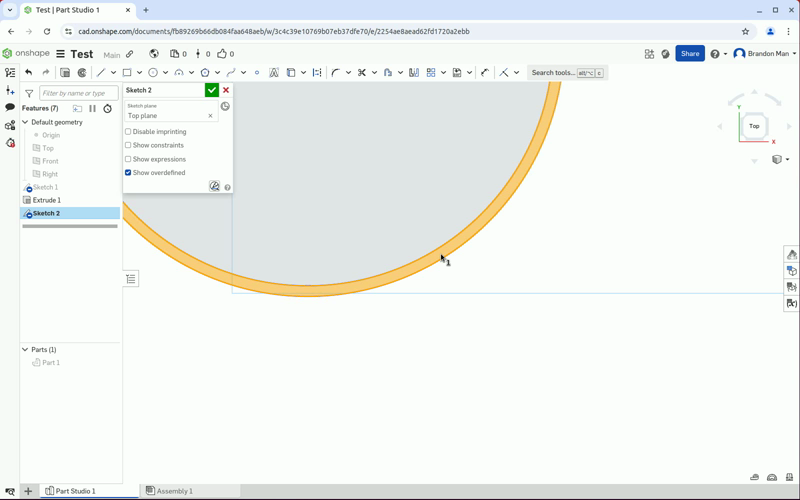
scroll(-6)
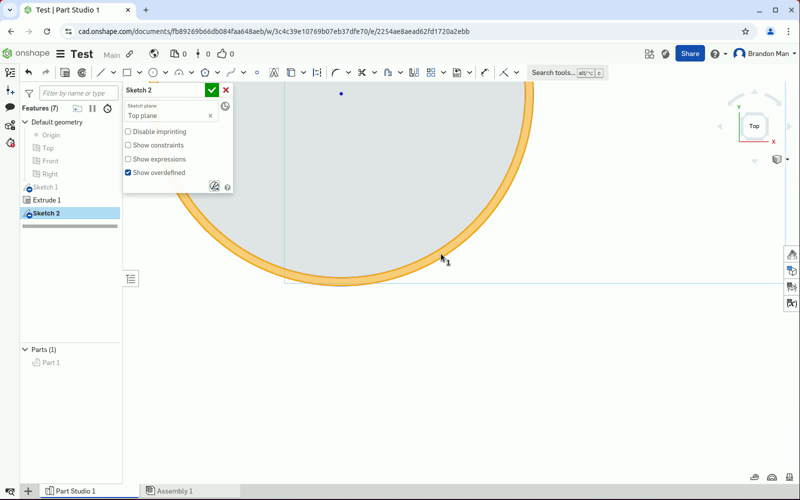
scroll(-6)
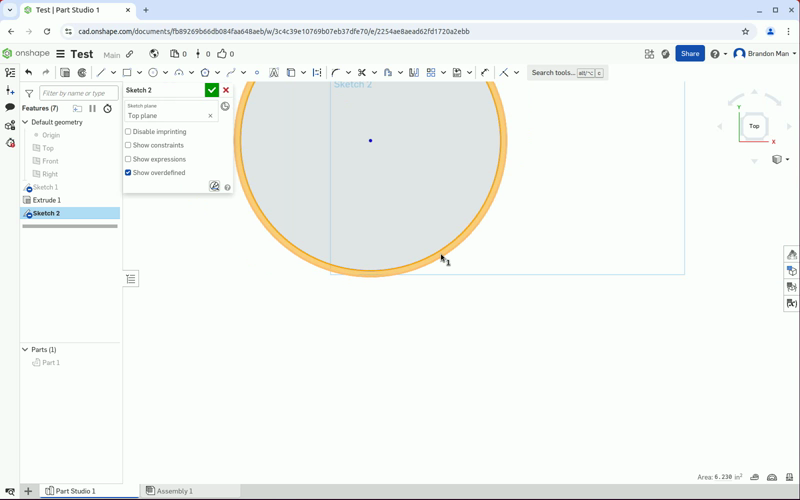
scroll(-6)
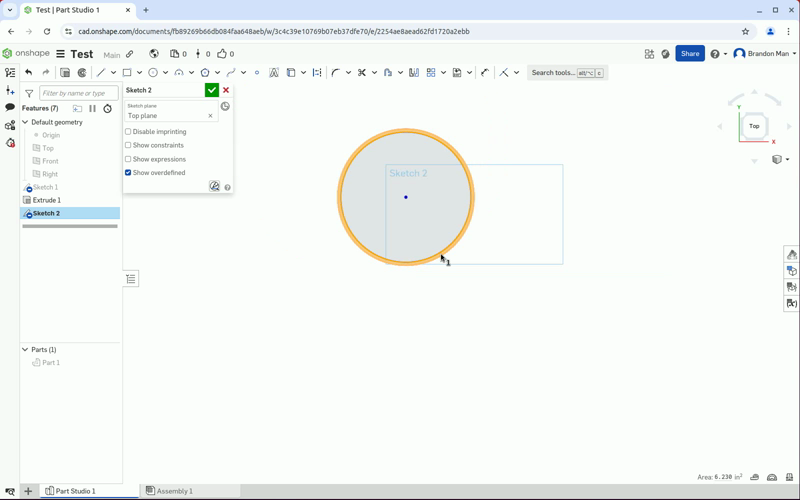
scroll(-6)
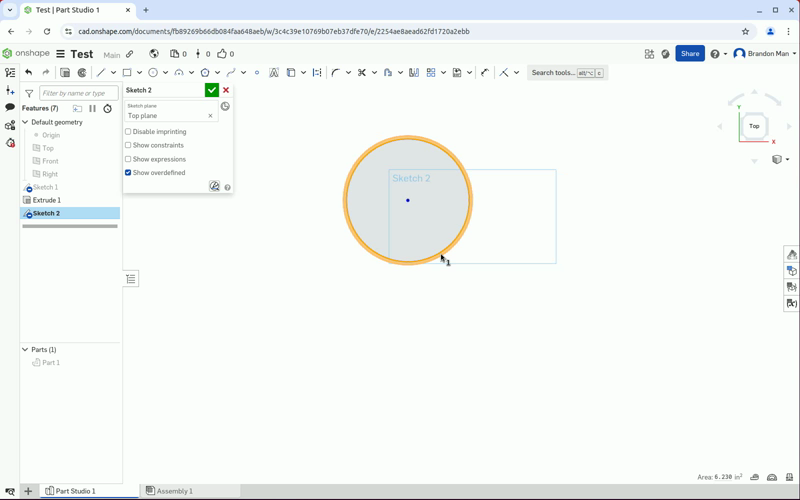
scroll(-6)
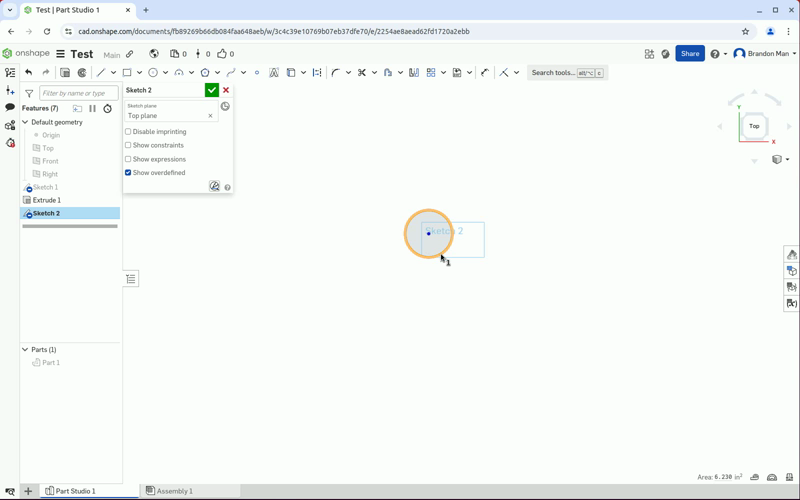
mouse_move(73, 352)
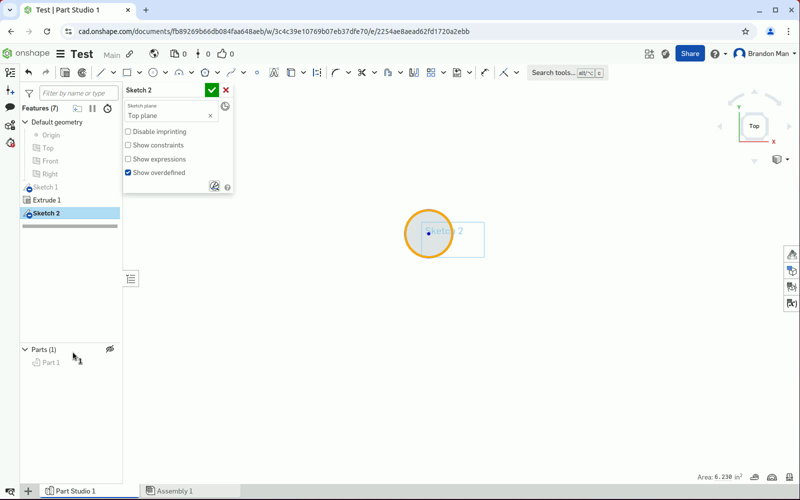
key(shift+y)
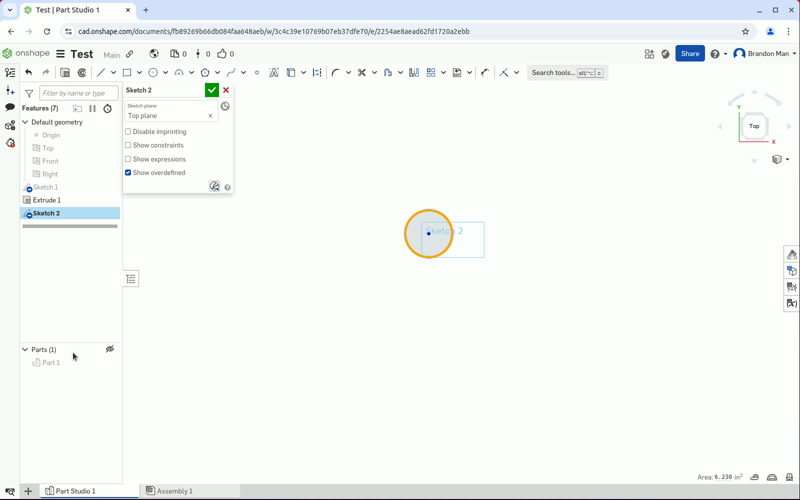
key(shift+e)
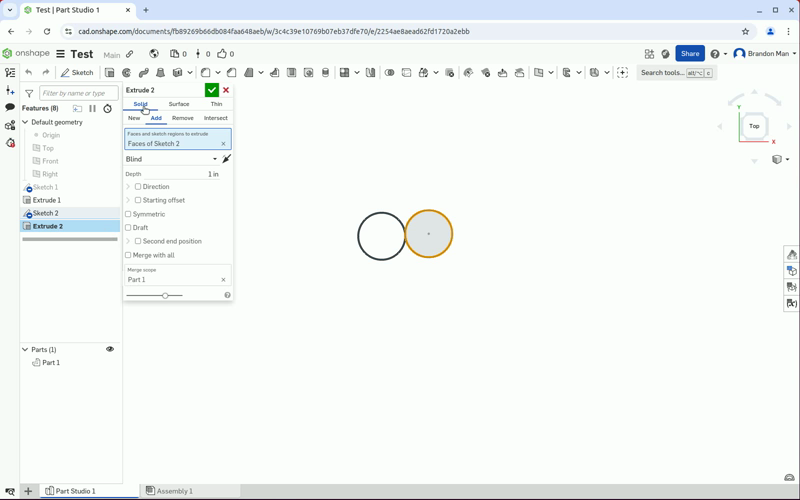
mouse_move(143, 106)
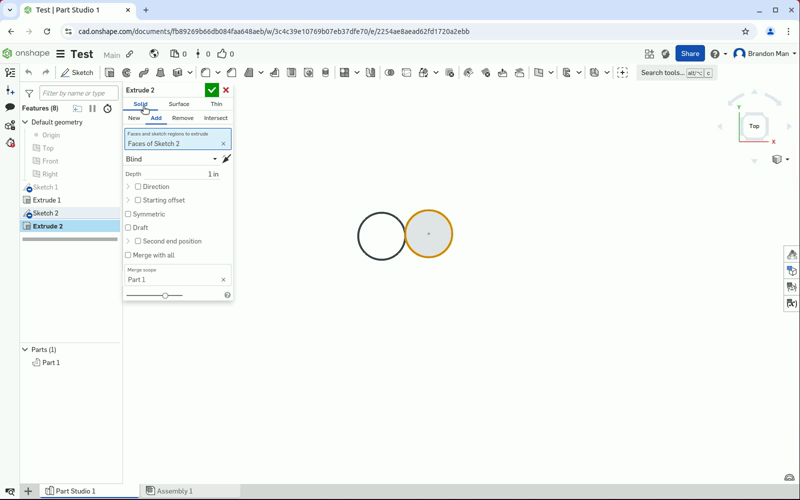
click(143, 106)
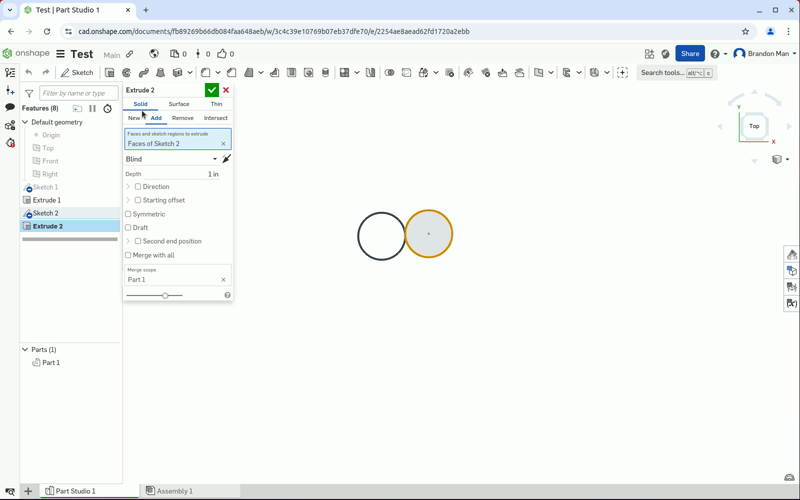
mouse_move(137, 120)
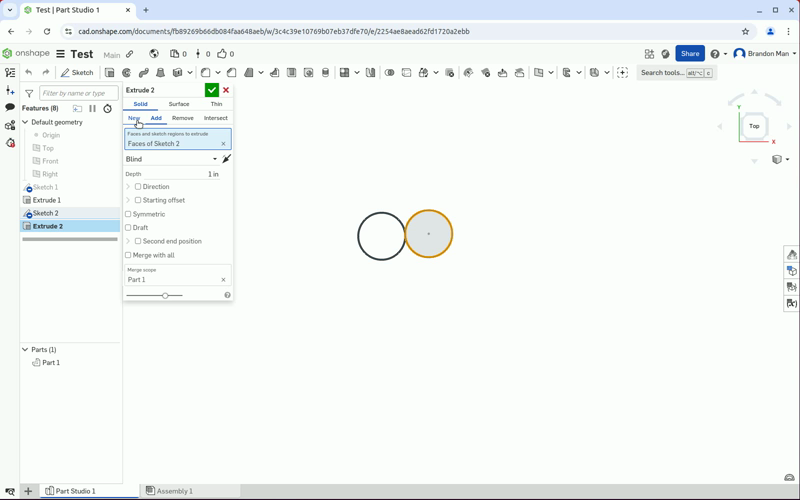
click(137, 120)
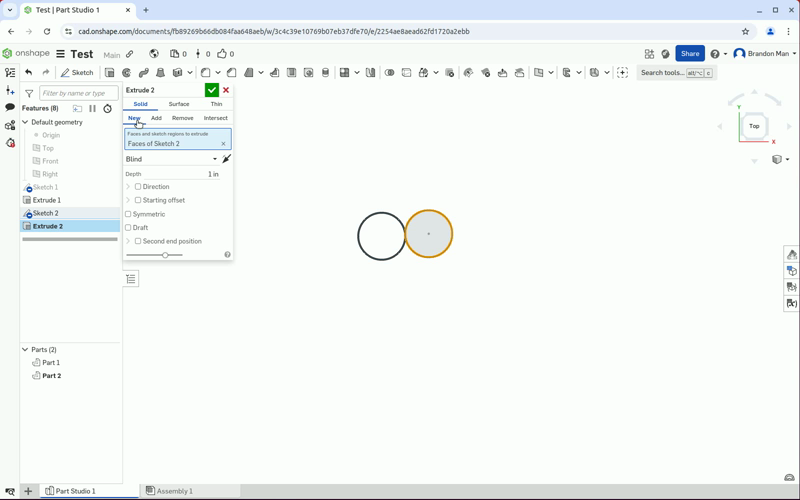
key(tab, 4)
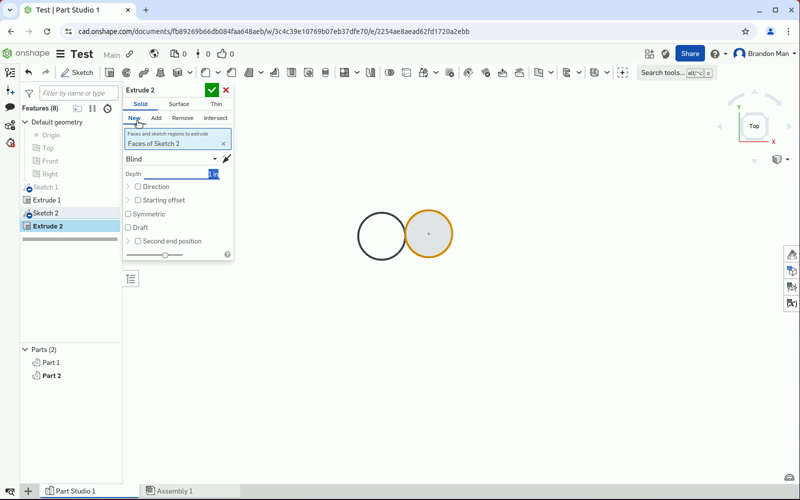
text(20.701)
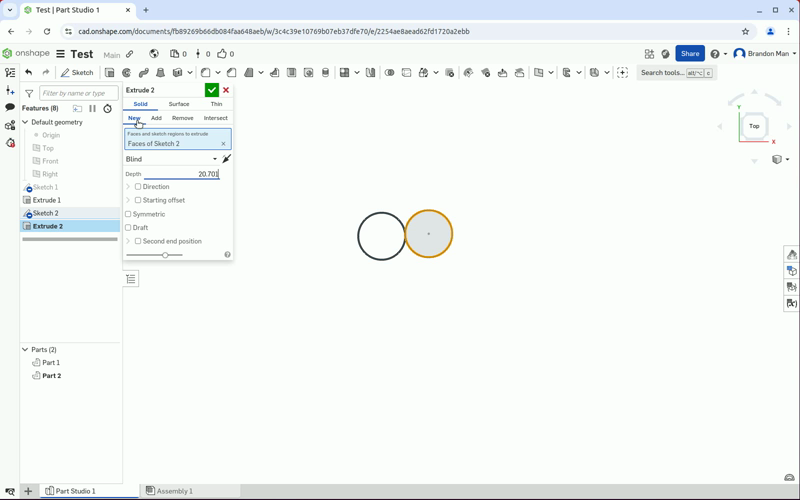
key(enter)
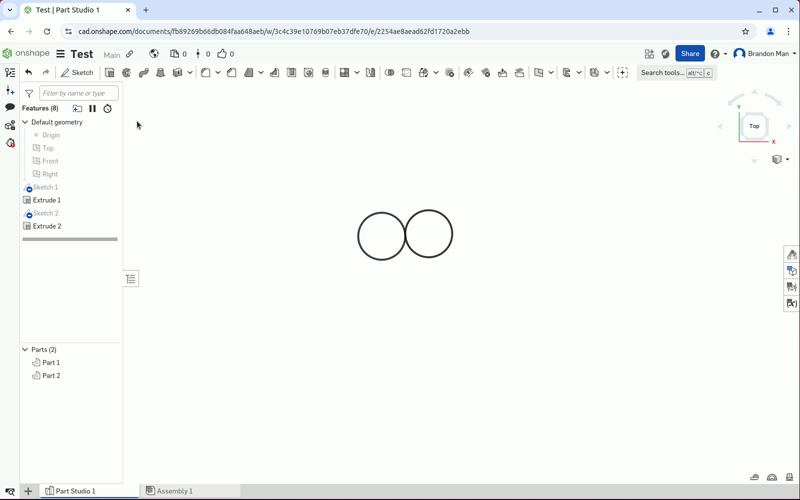
key(shift+h)
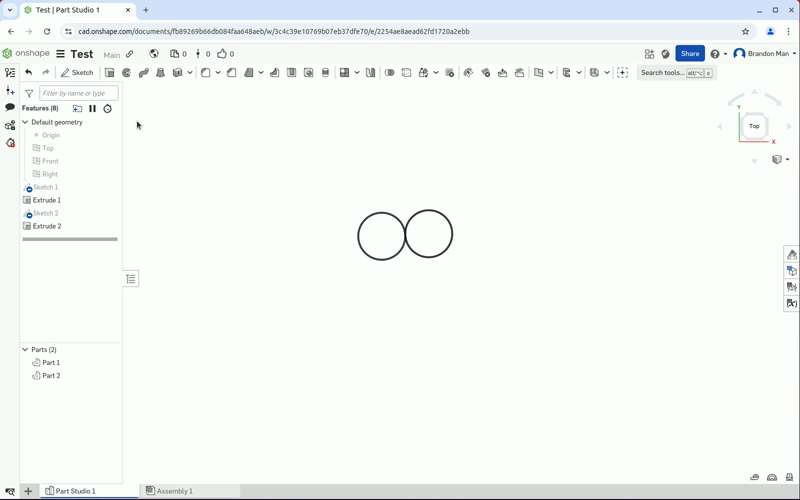
key(shift+h)
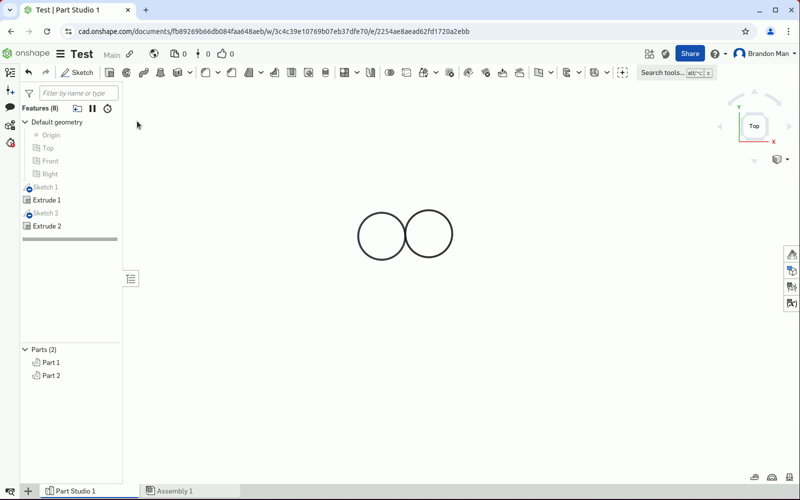
mouse_move(73, 189)
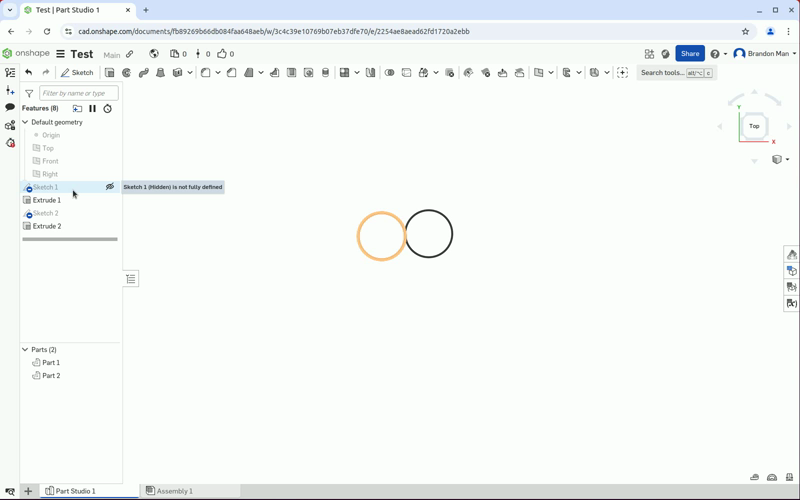
click(73, 189)
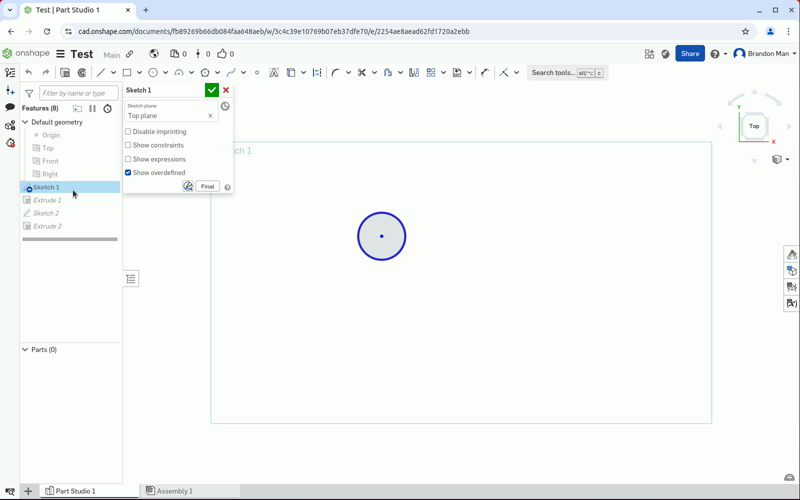
mouse_move(229, 92)
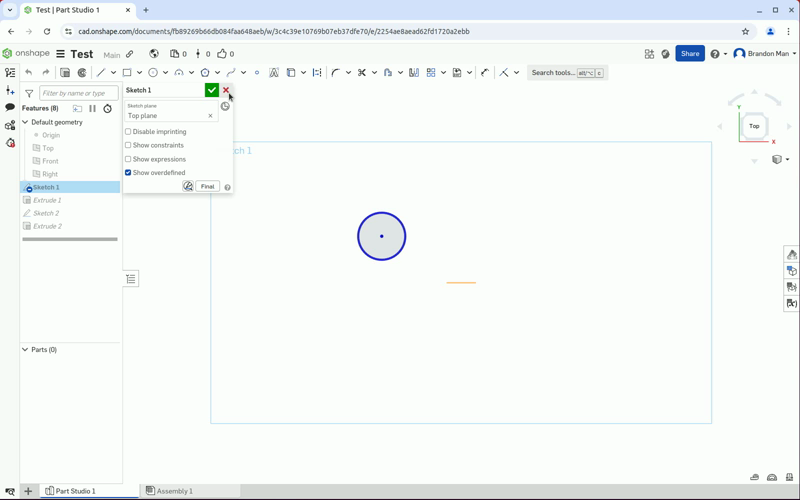
click(229, 92)
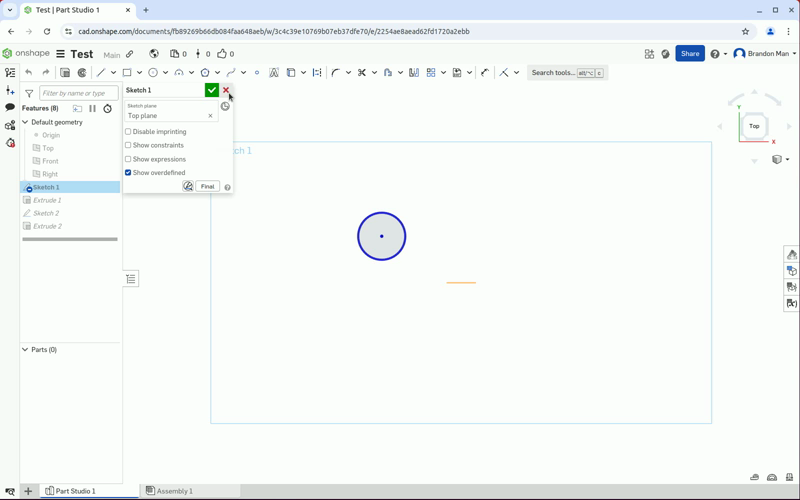
key(shift+s)
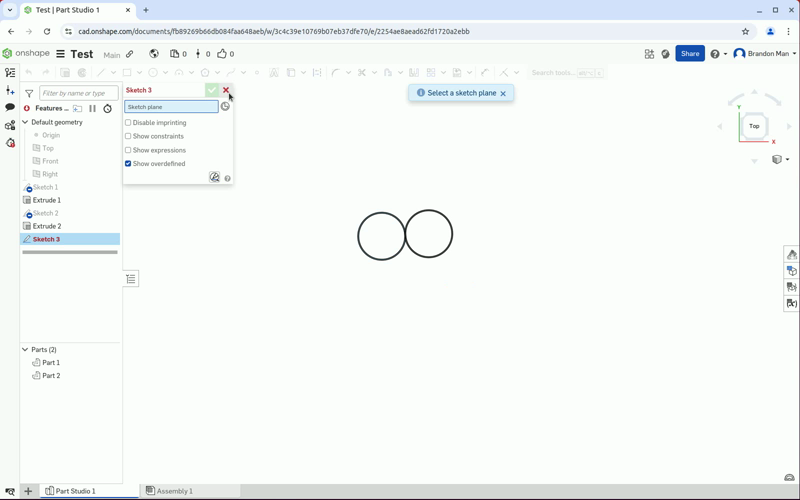
mouse_move(73, 150)
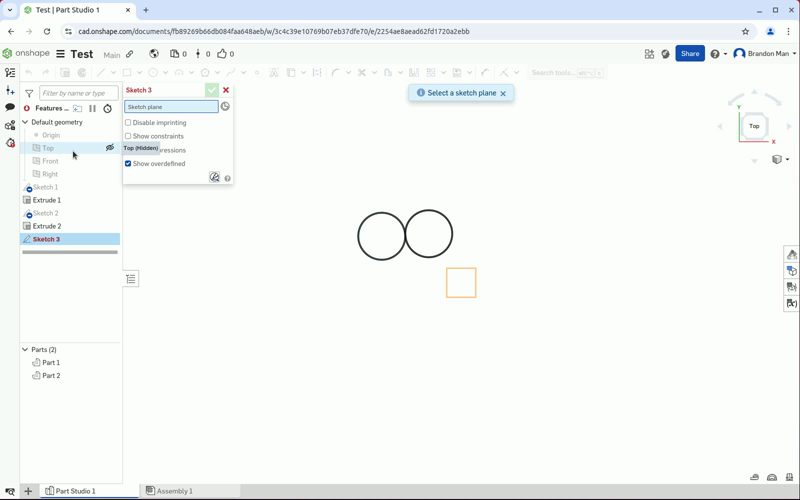
click(73, 150)
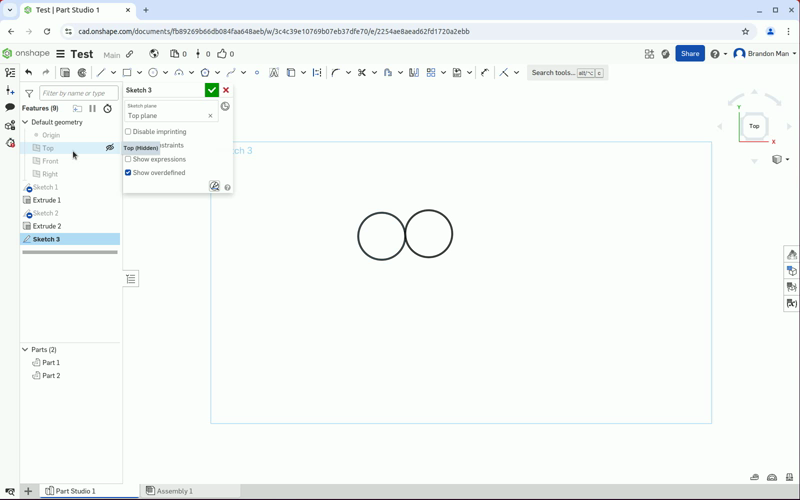
mouse_move(73, 352)
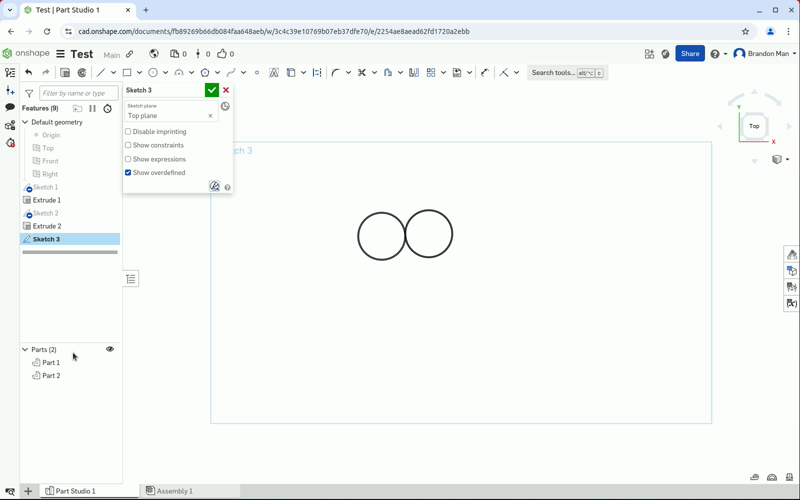
key(y)
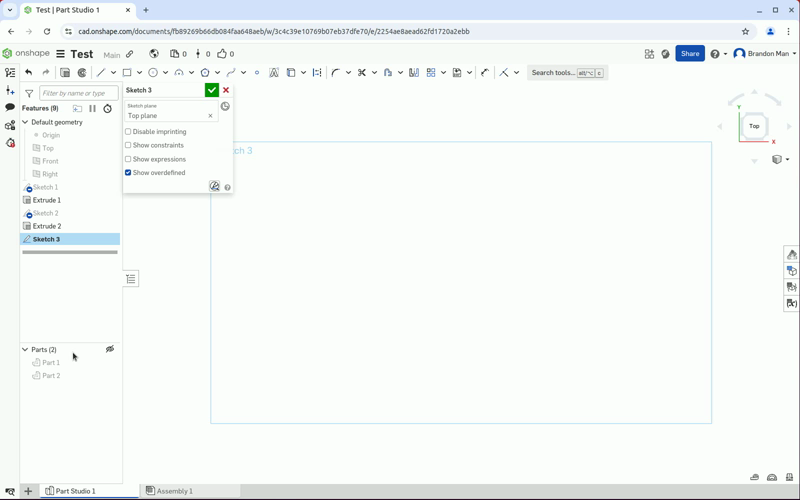
key(c)
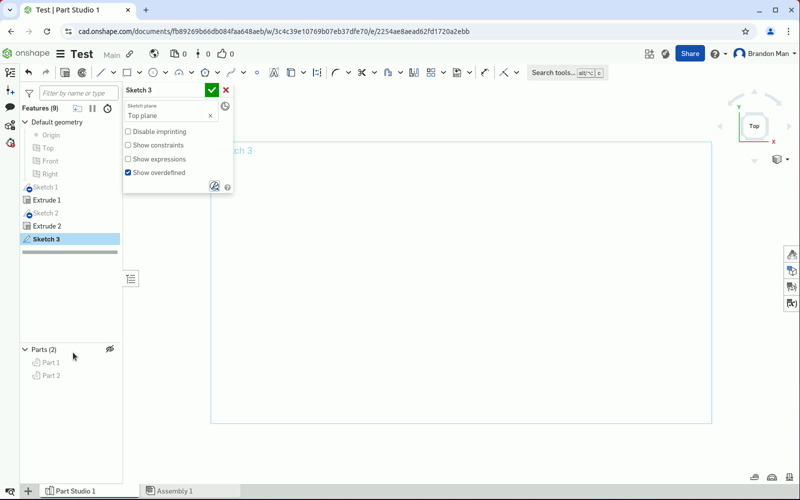
key_down(shift)
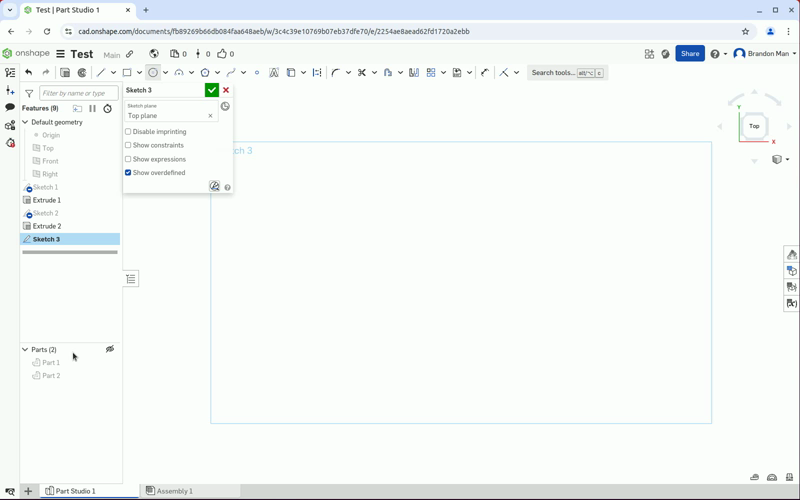
mouse_move(402, 193)
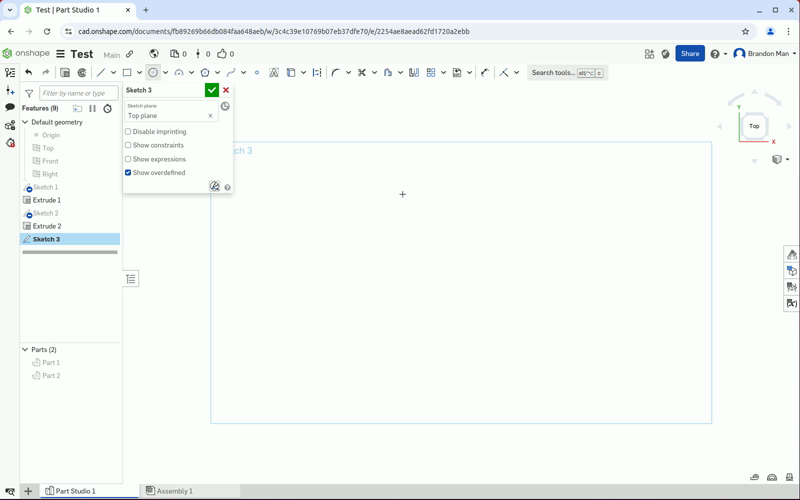
click(402, 193)
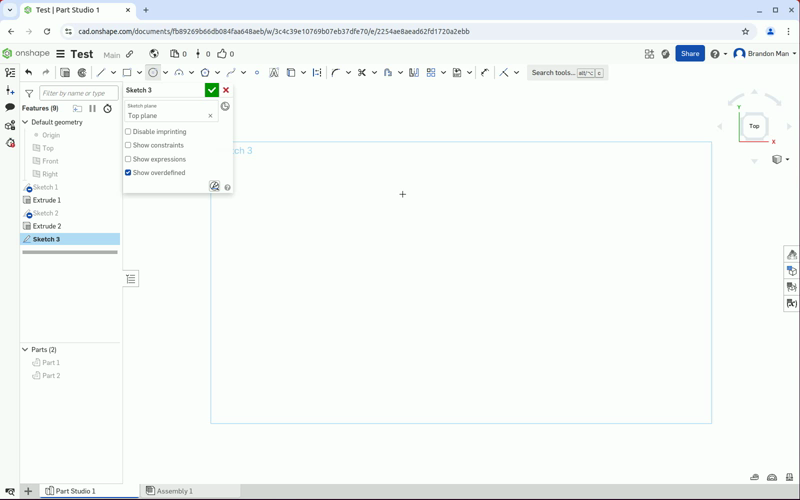
key_up(shift)
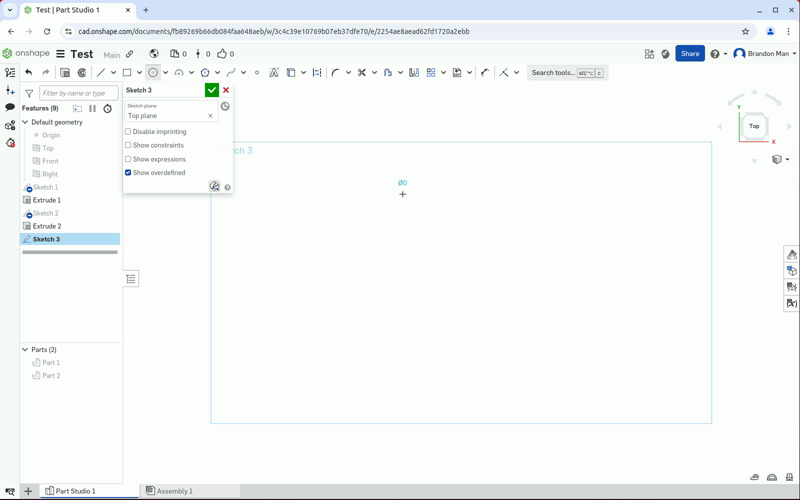
mouse_move(426, 193)
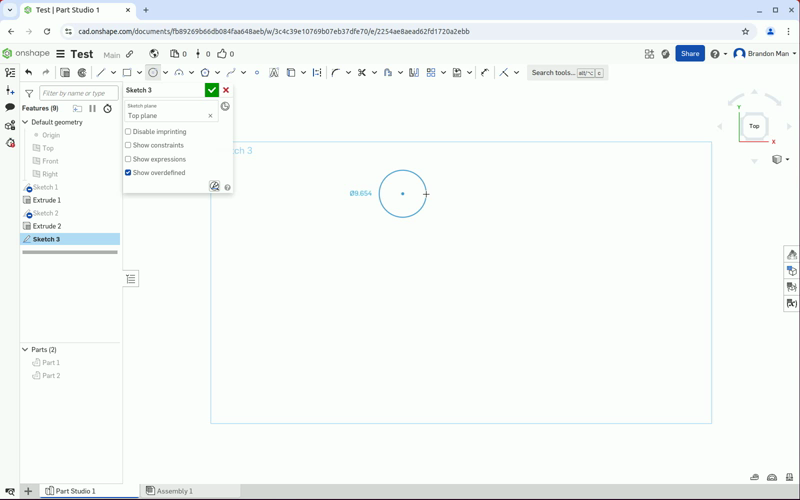
click(426, 193)
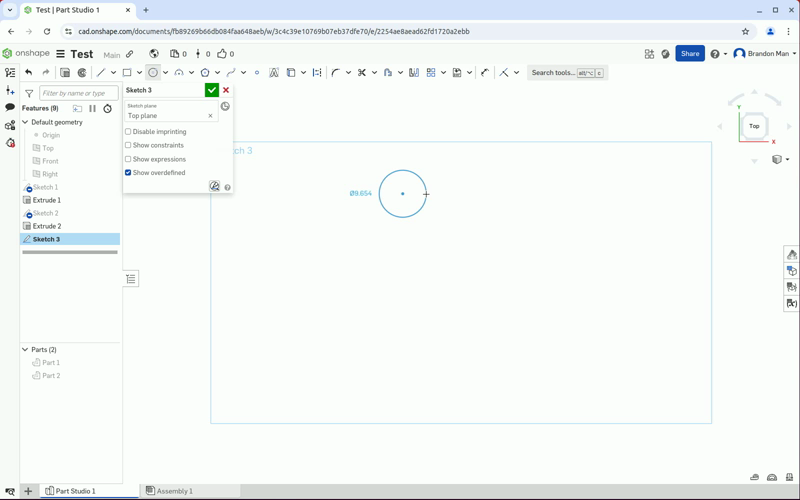
key(esc)
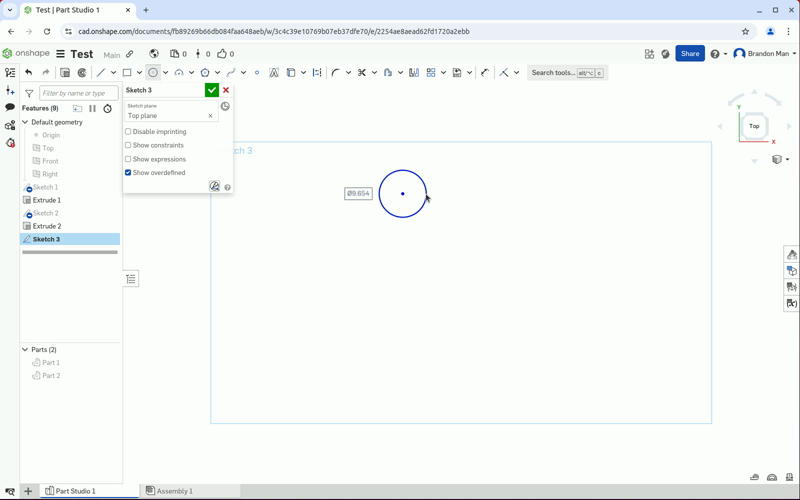
key(c)
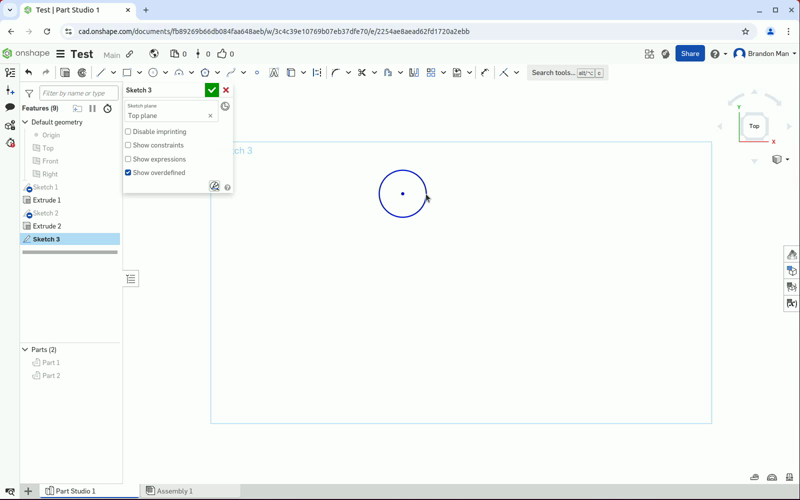
key_down(shift)
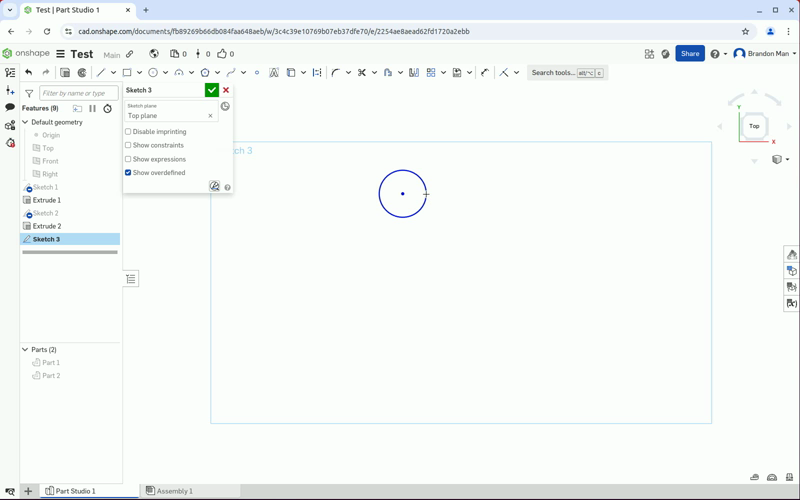
mouse_move(402, 193)
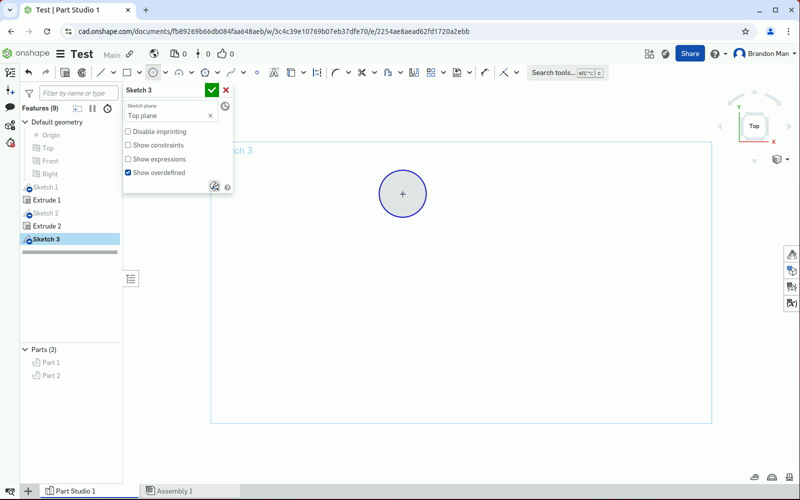
click(402, 193)
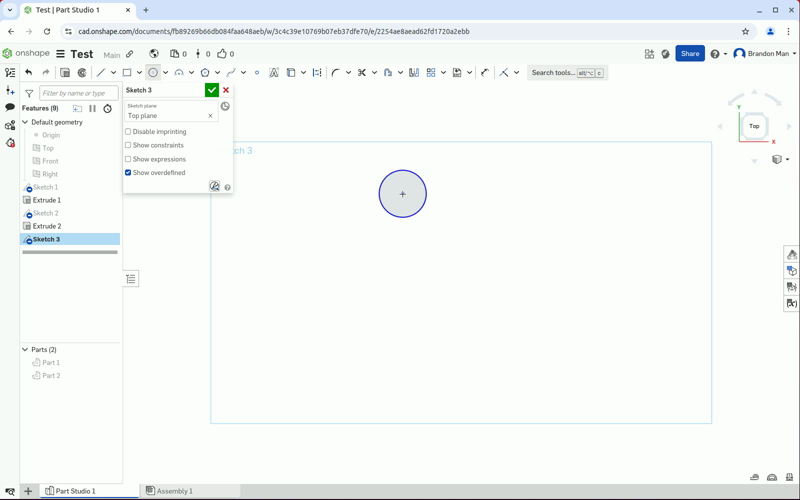
key_up(shift)
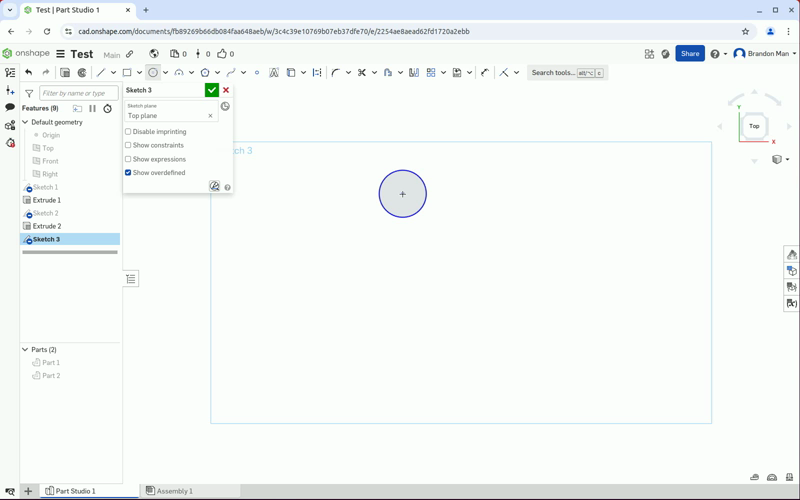
mouse_move(426, 193)
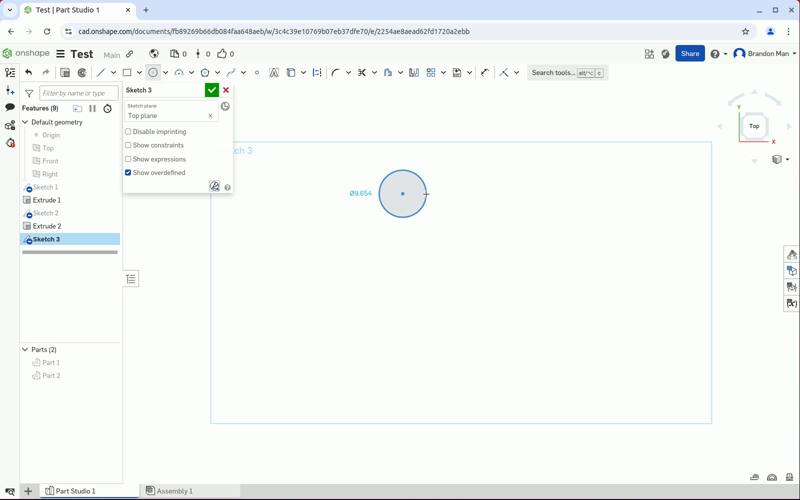
click(426, 193)
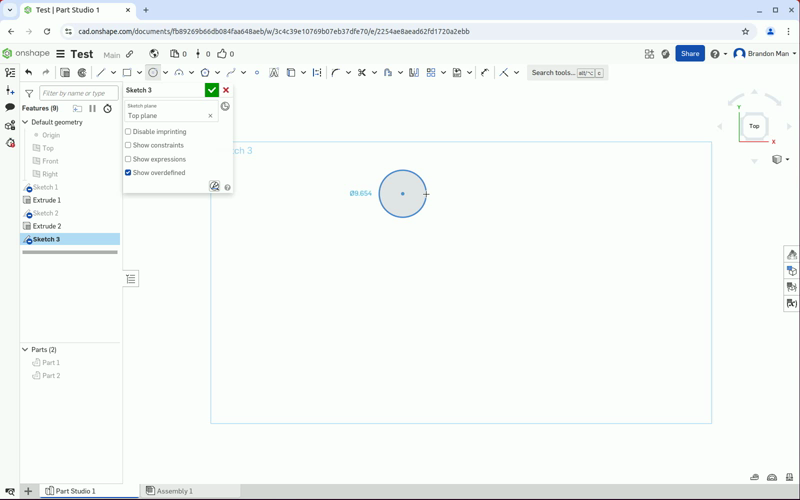
key(esc)
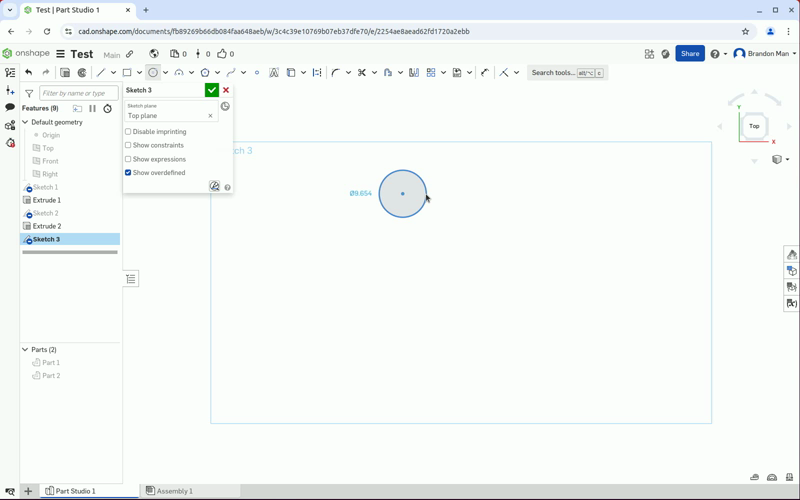
mouse_move(379, 196)
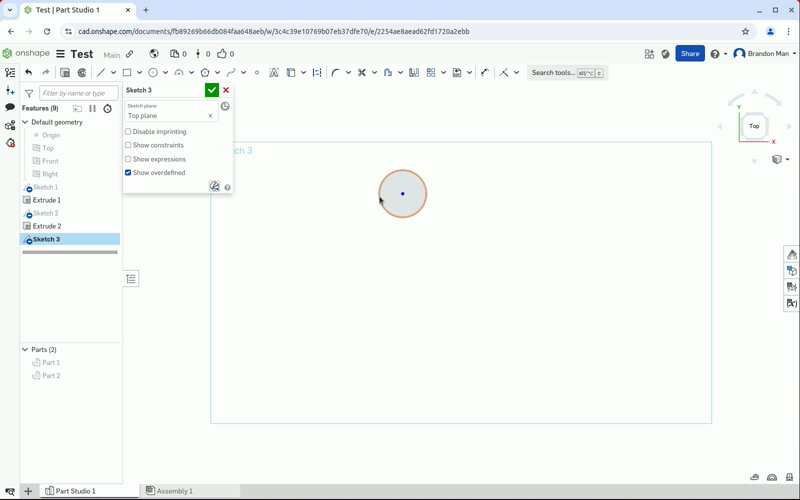
scroll(6)
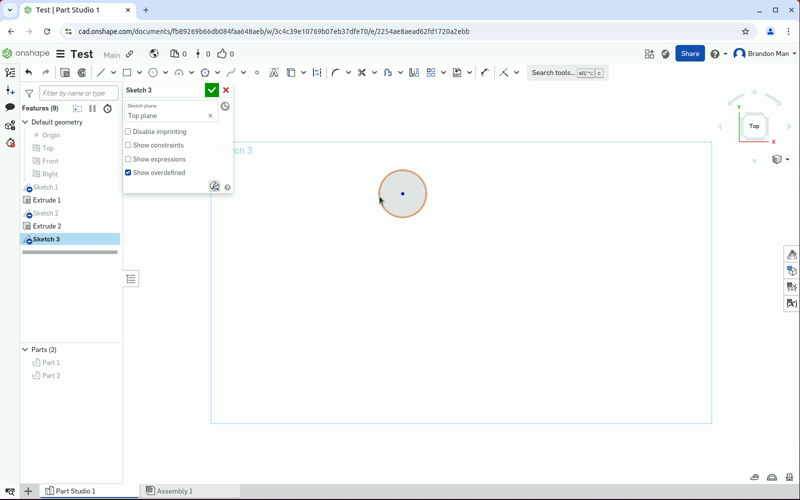
scroll(6)
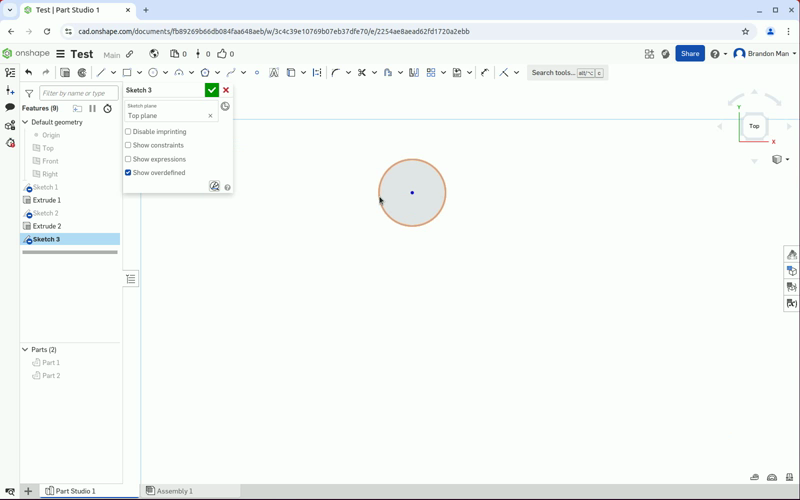
scroll(6)
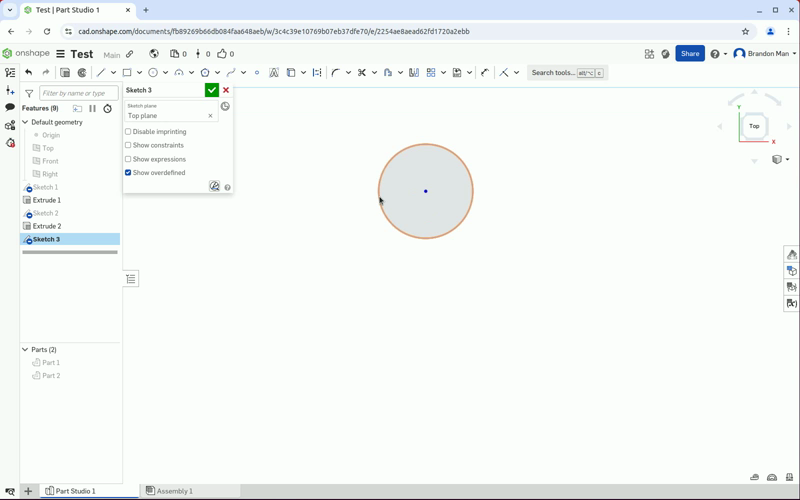
scroll(6)
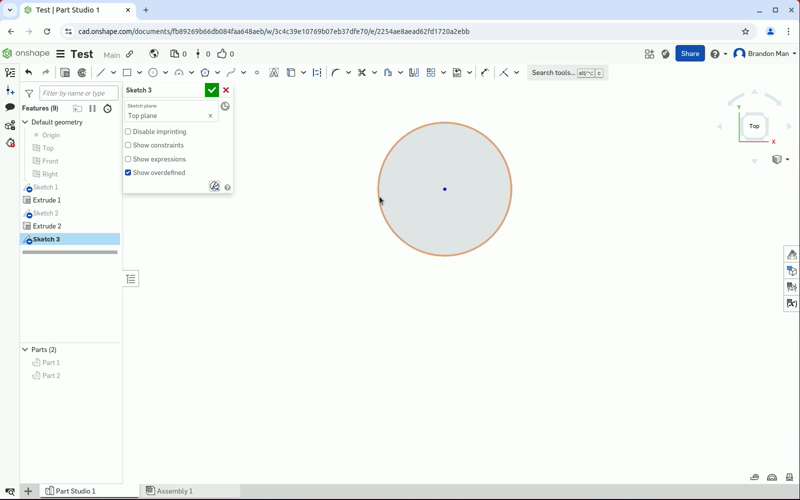
scroll(6)
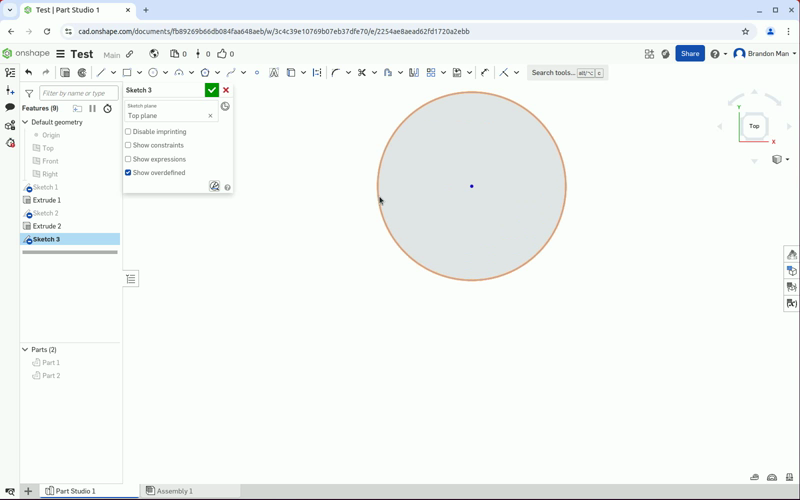
scroll(6)
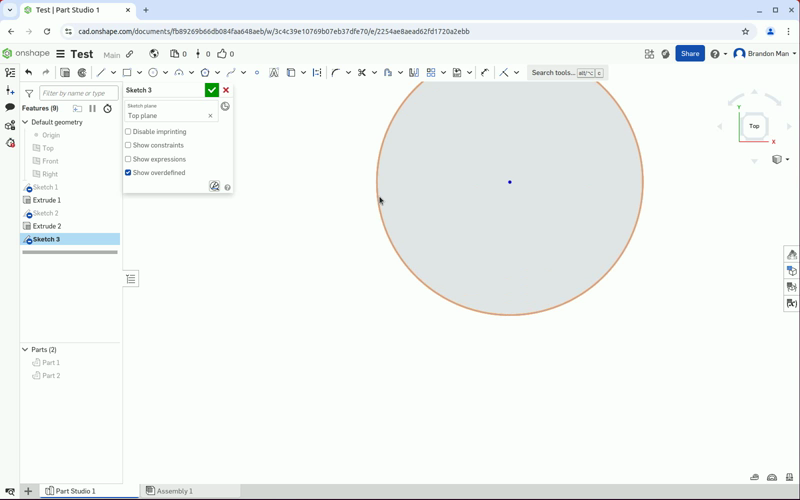
scroll(6)
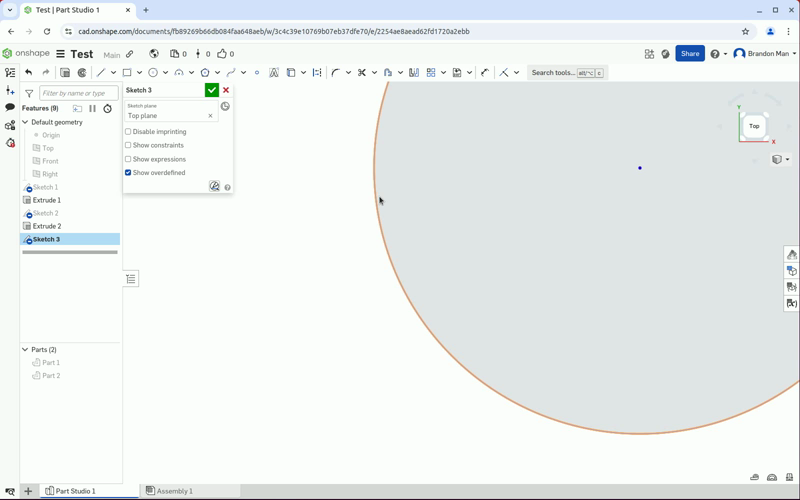
click(379, 196)
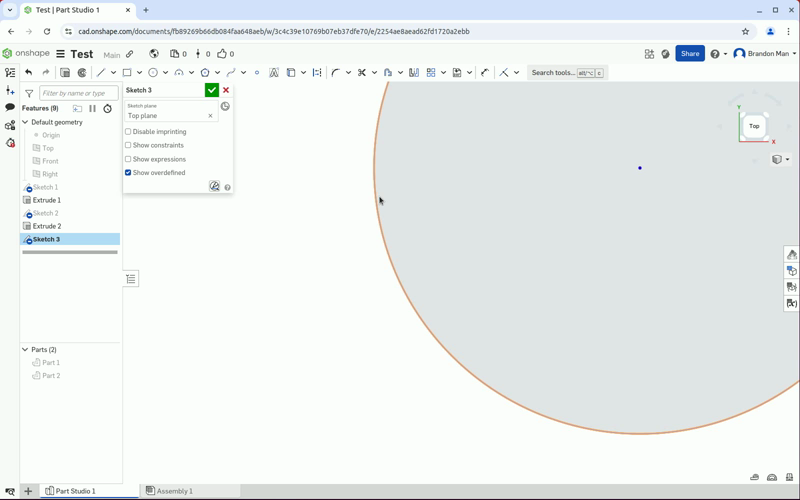
scroll(-6)
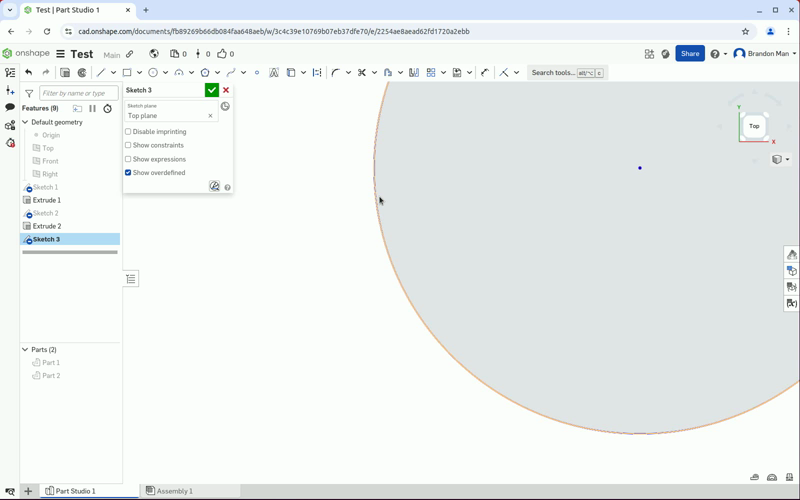
scroll(-6)
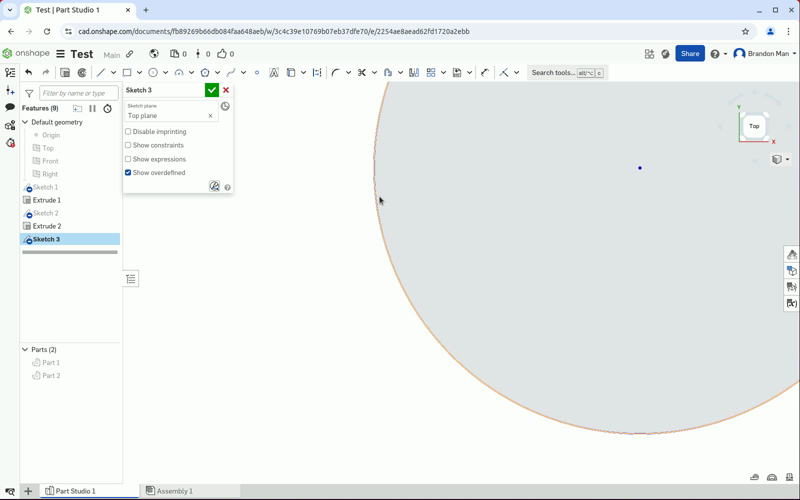
scroll(-6)
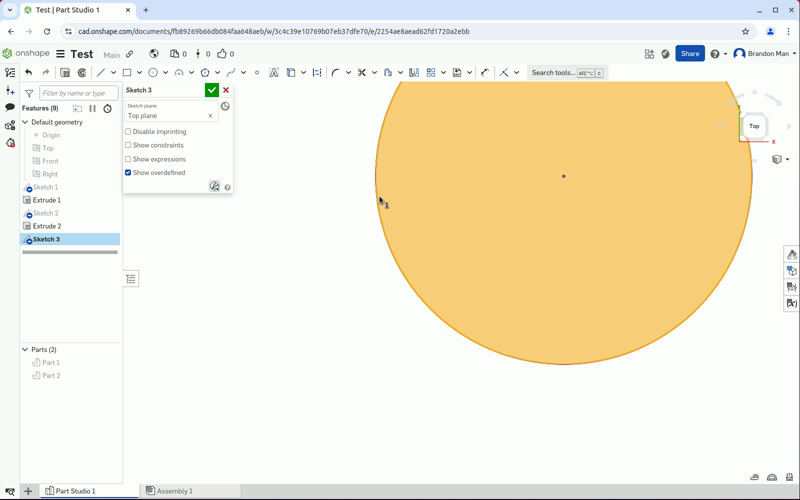
scroll(-6)
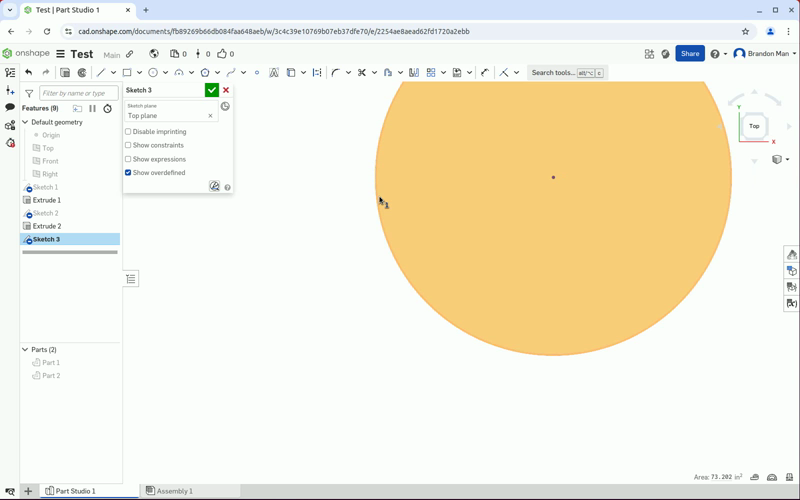
scroll(-6)
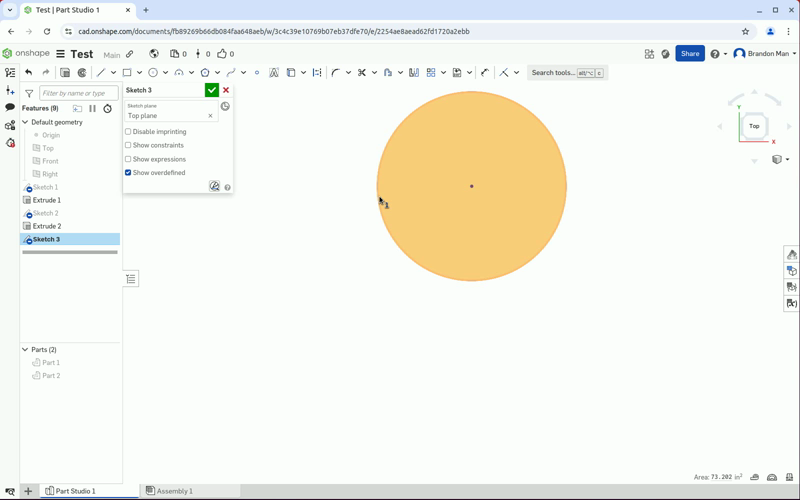
scroll(-6)
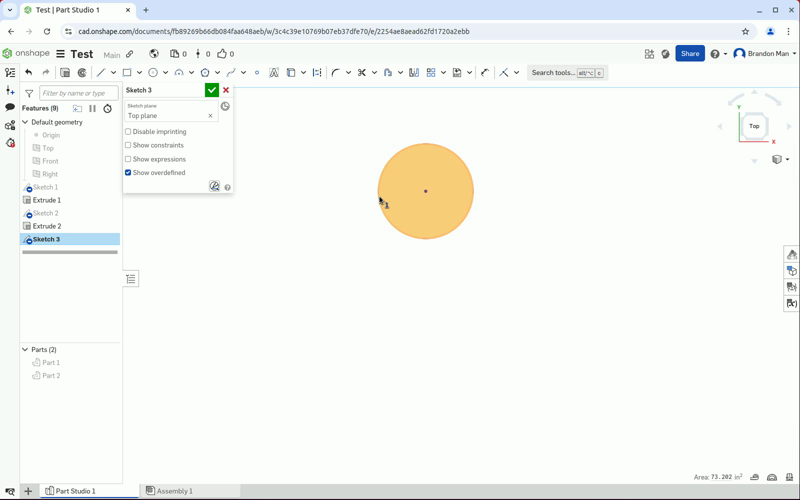
scroll(-6)
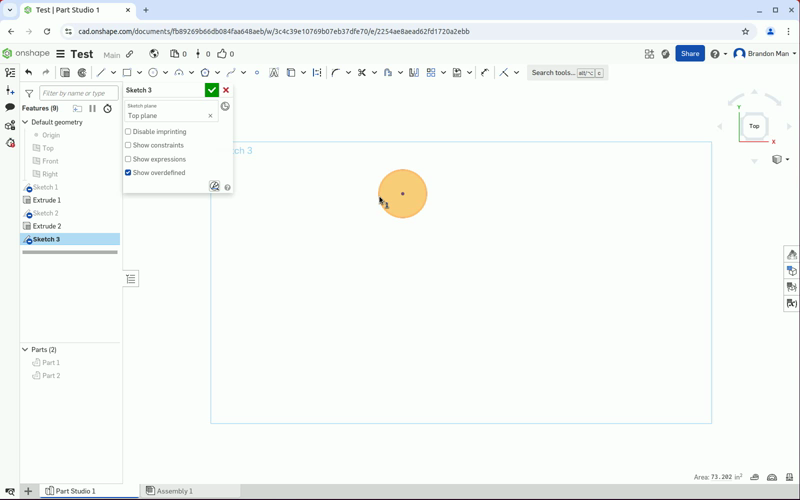
mouse_move(73, 352)
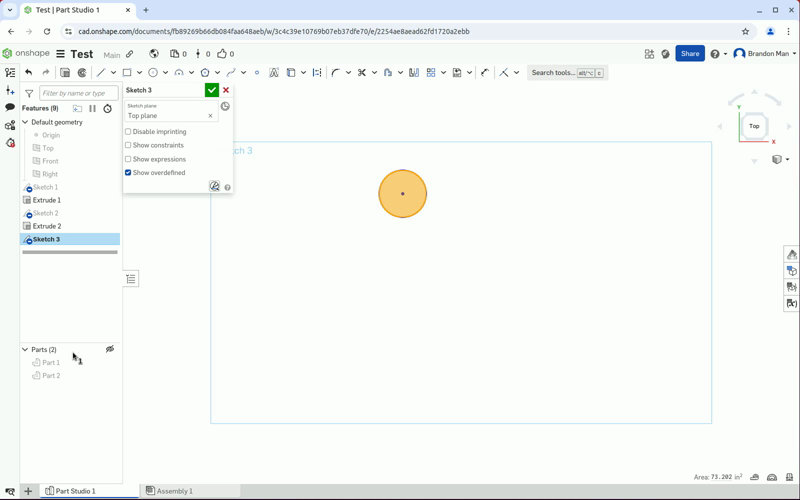
key(shift+y)
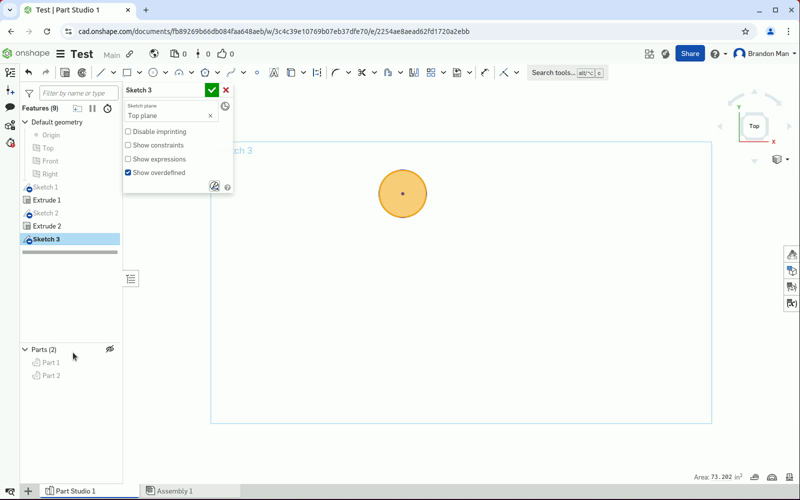
key(shift+e)
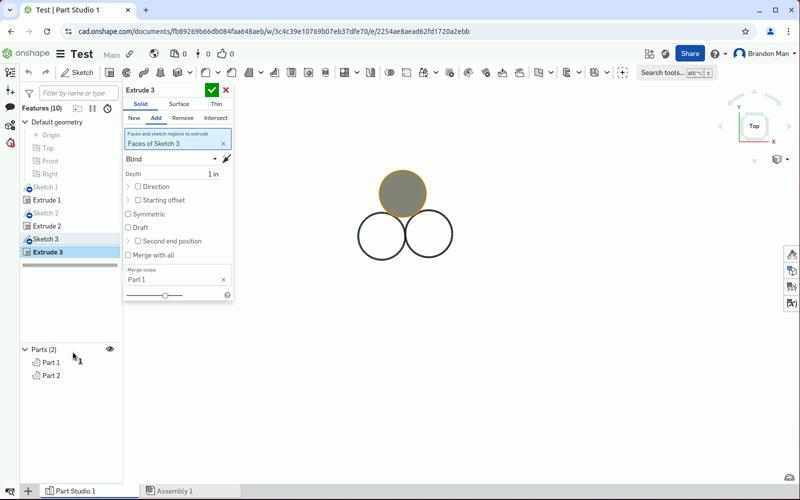
mouse_move(143, 106)
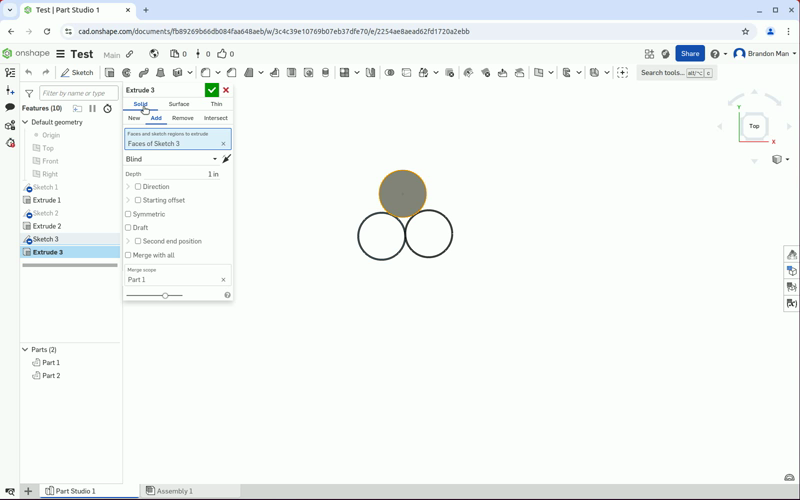
click(143, 106)
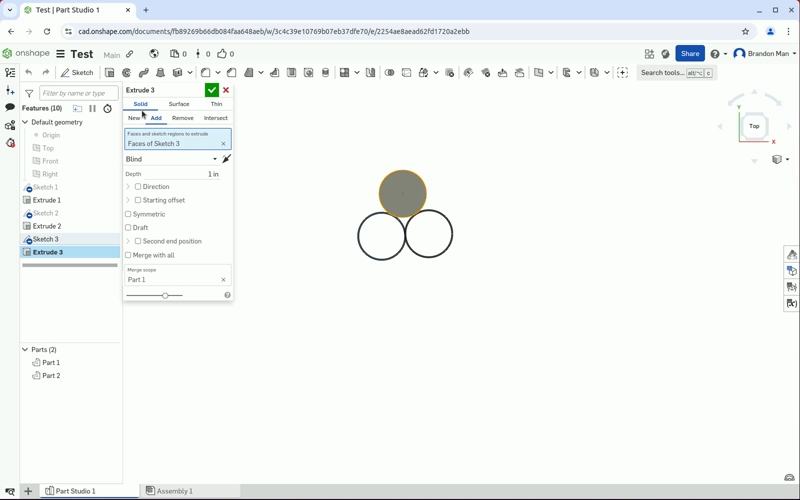
mouse_move(137, 120)
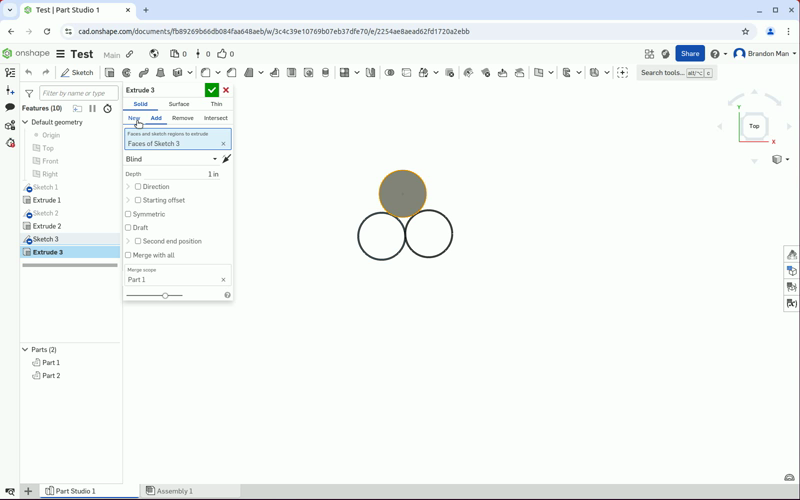
click(137, 120)
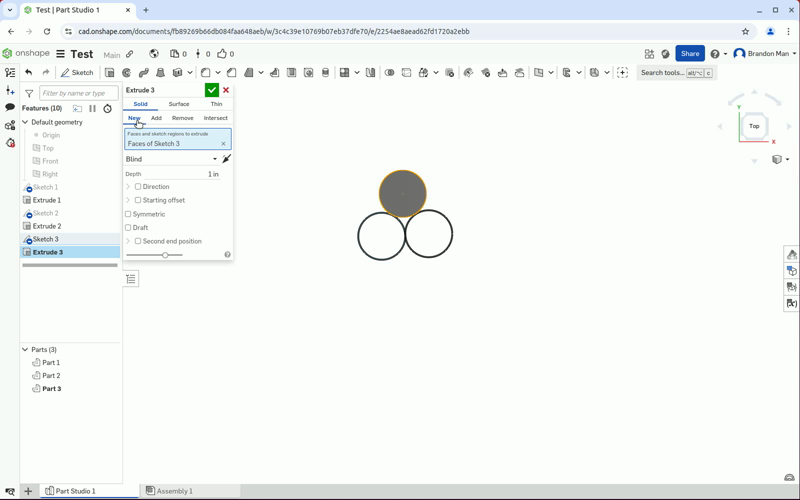
key(tab, 4)
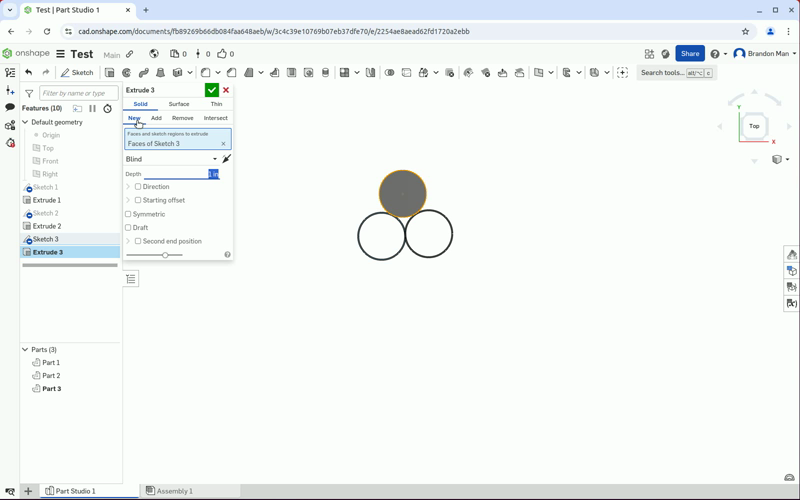
text(20.701)
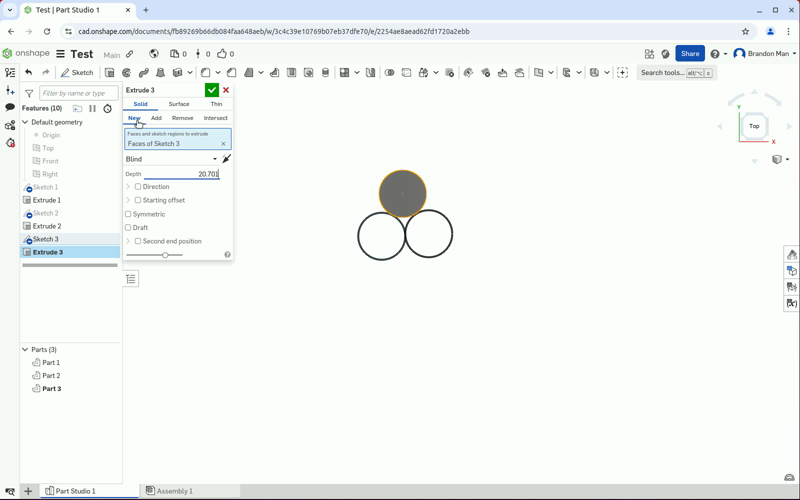
key(enter)
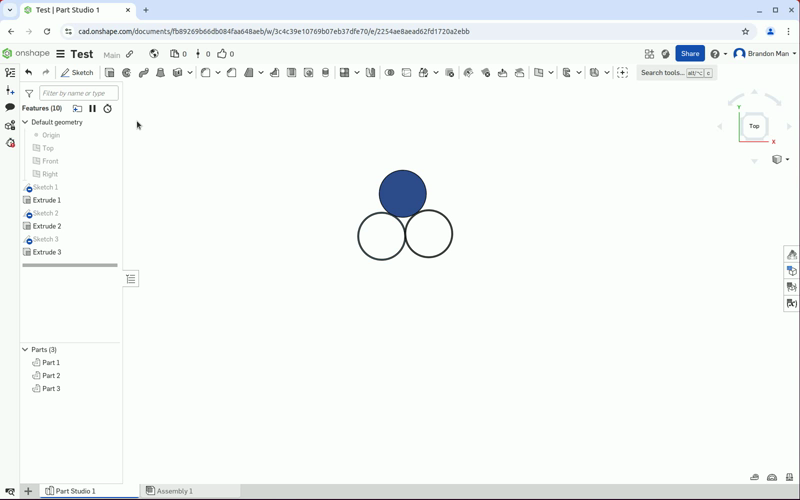
key(shift+h)
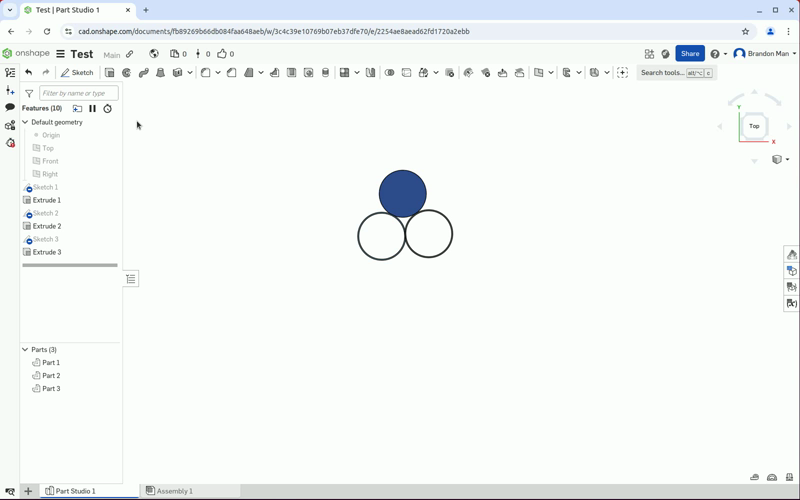
key(shift+h)
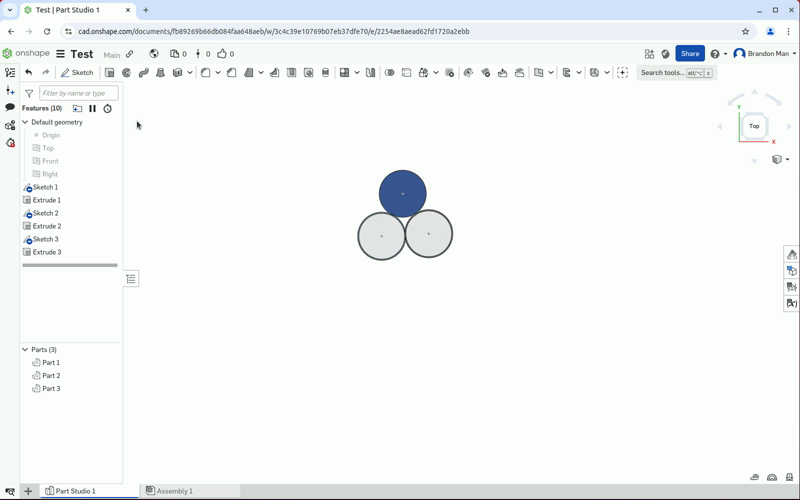
key(shift+7)
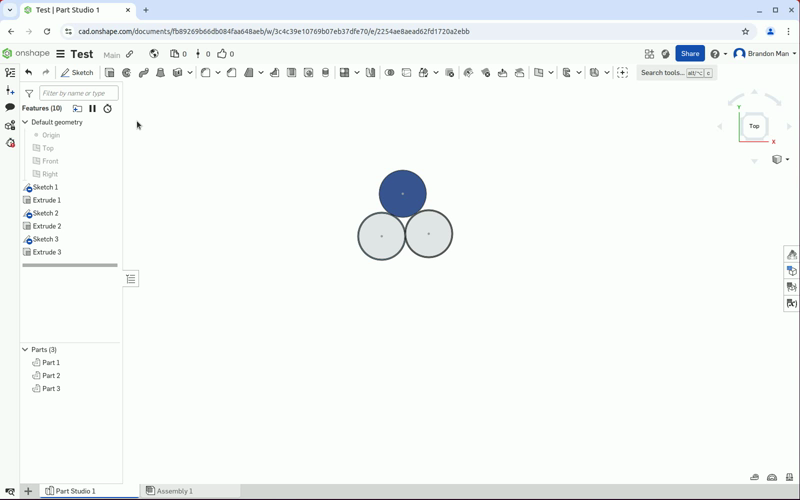
key(up, 3)
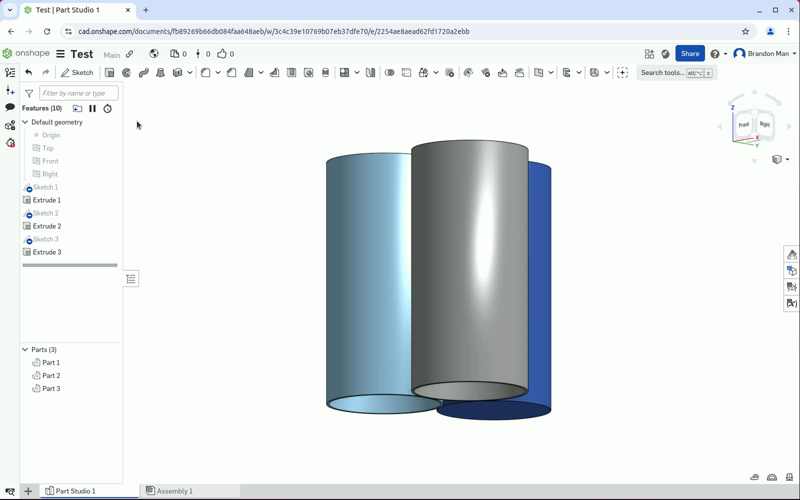
key(left, 3)
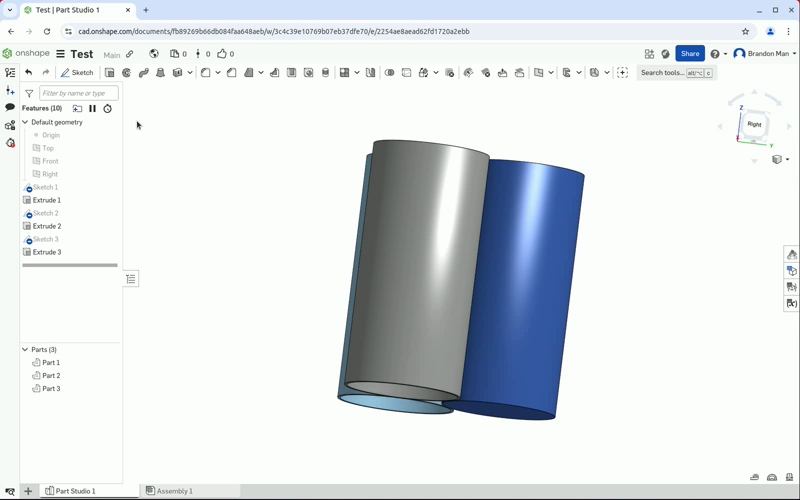
key(right, 3)
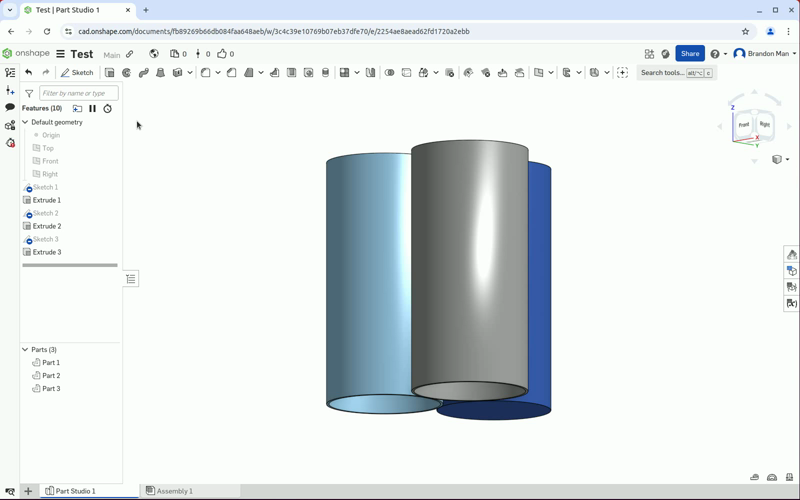
key(down, 3)
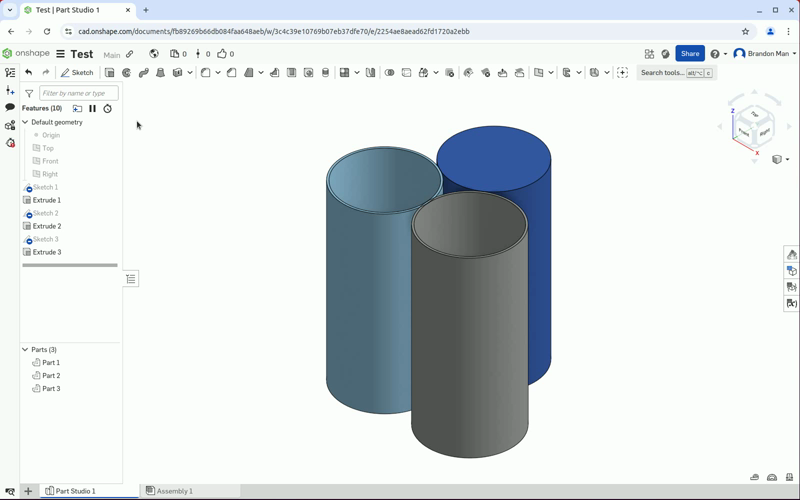
mouse_move(73, 189)
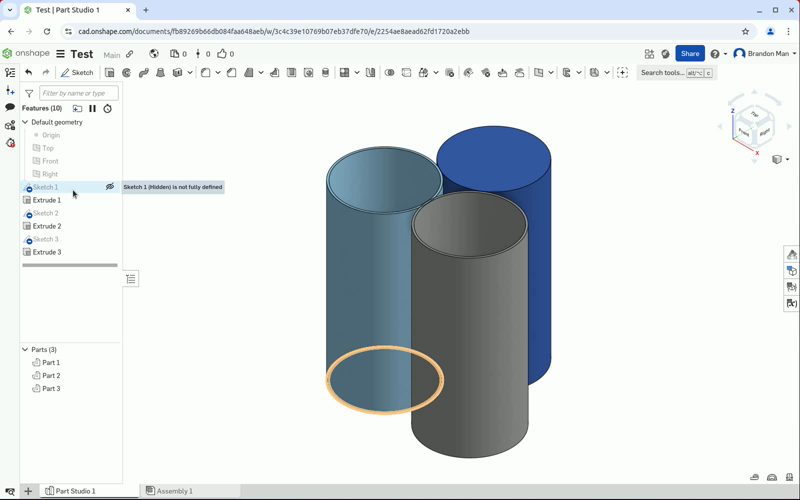
click(73, 189)